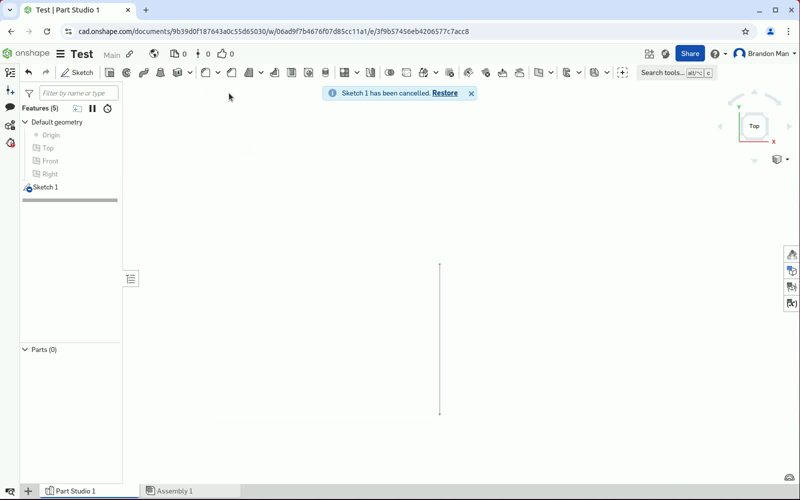
key(shift+h)
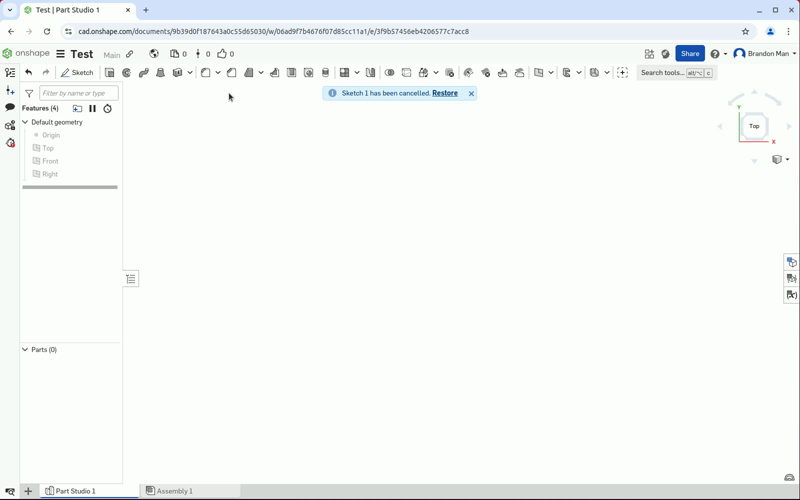
mouse_move(73, 352)
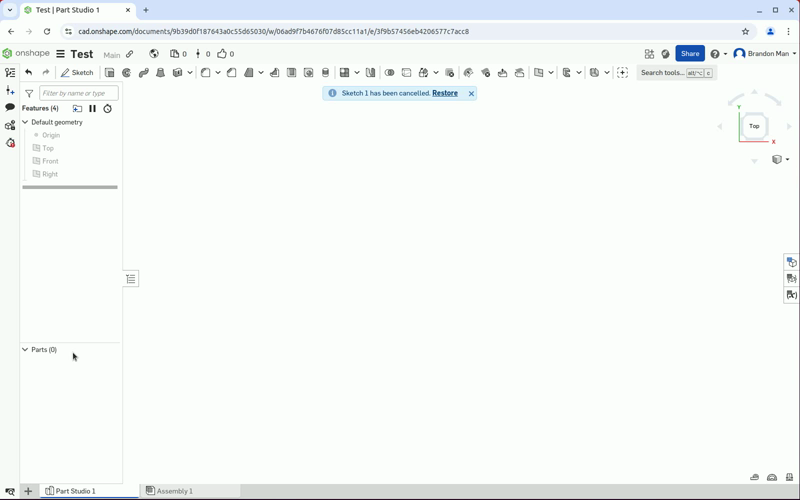
key(y)
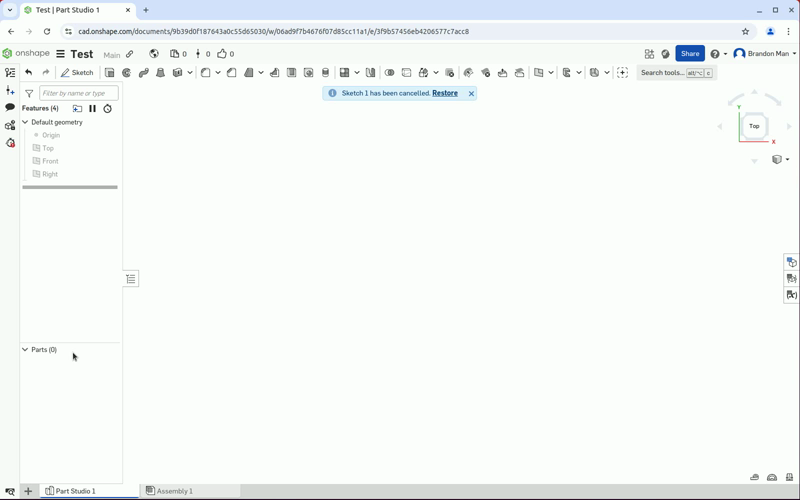
key(shift+p)
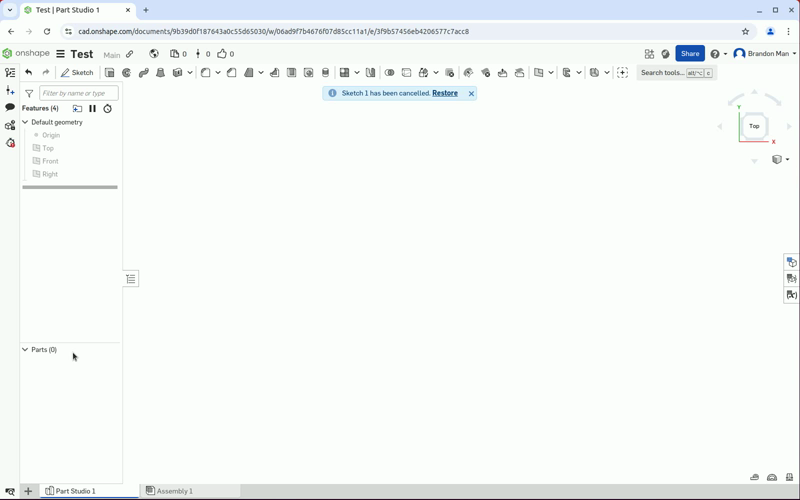
key(space)
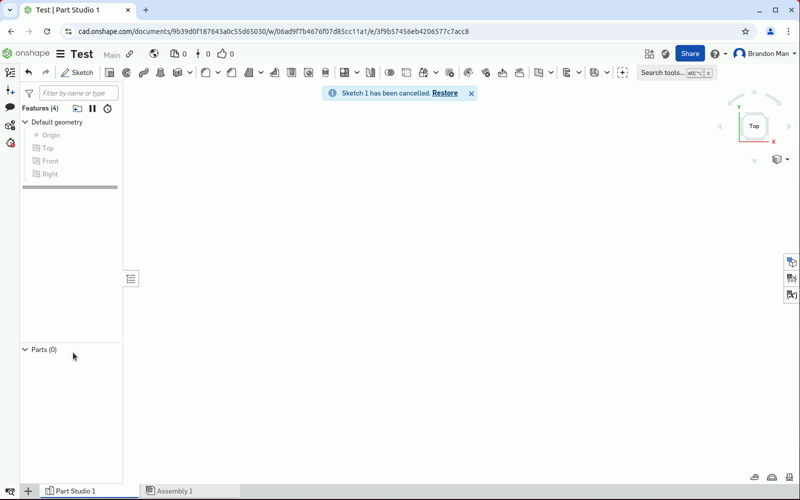
key_down(shift)
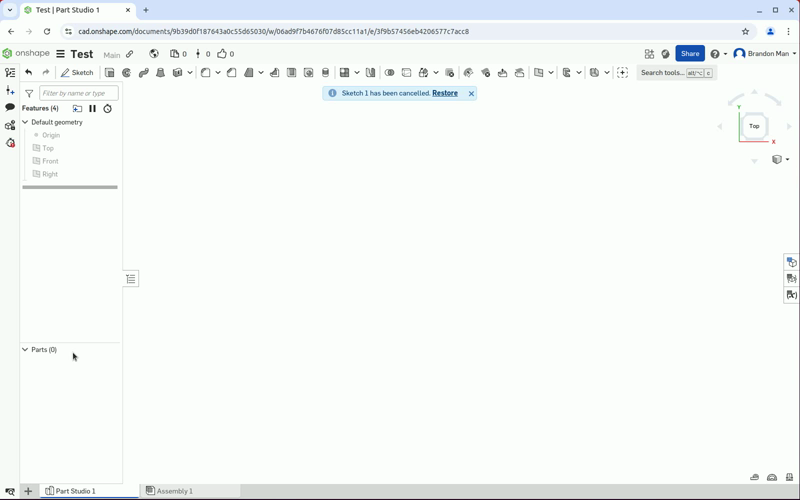
key(up)
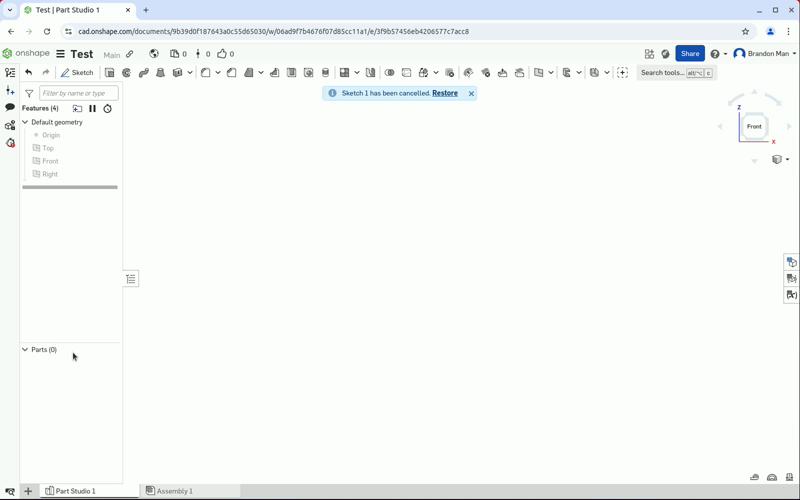
key_up(shift)
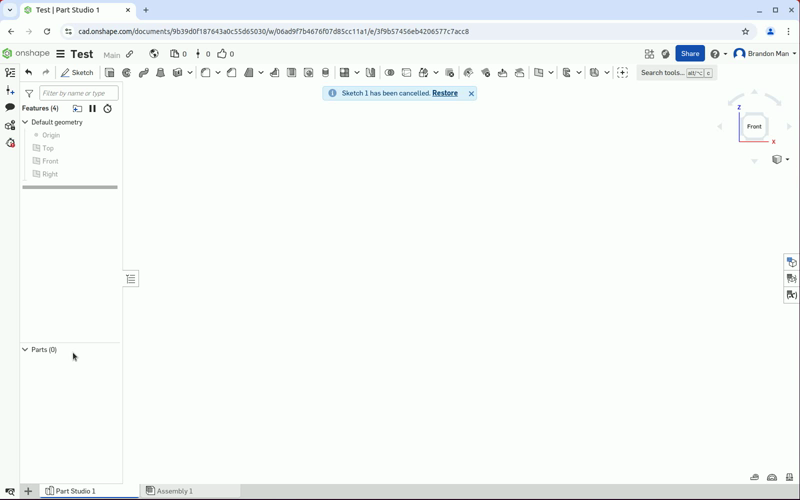
mouse_move(73, 352)
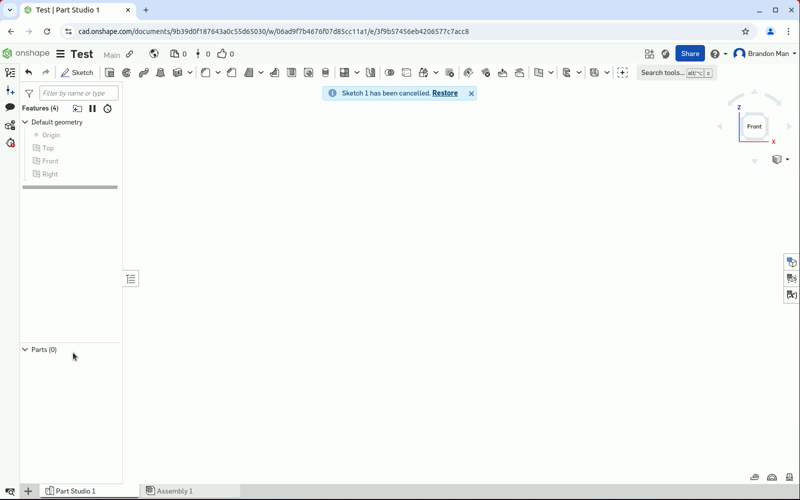
key(shift+y)
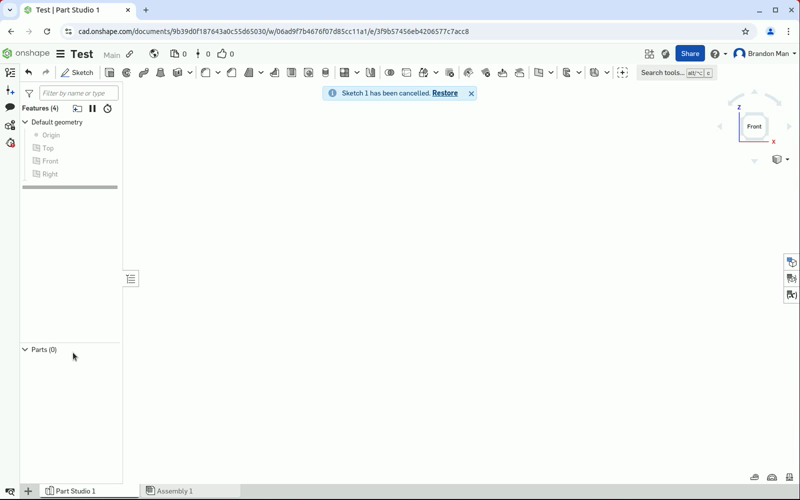
key(shift+s)
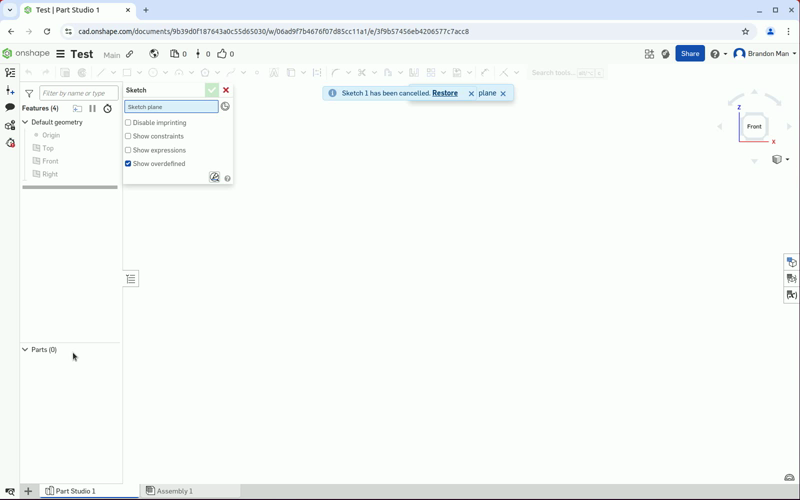
mouse_move(73, 163)
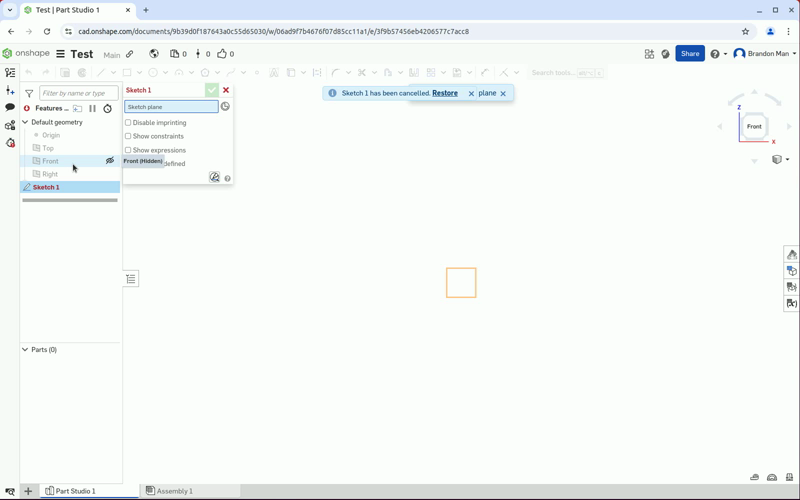
click(73, 163)
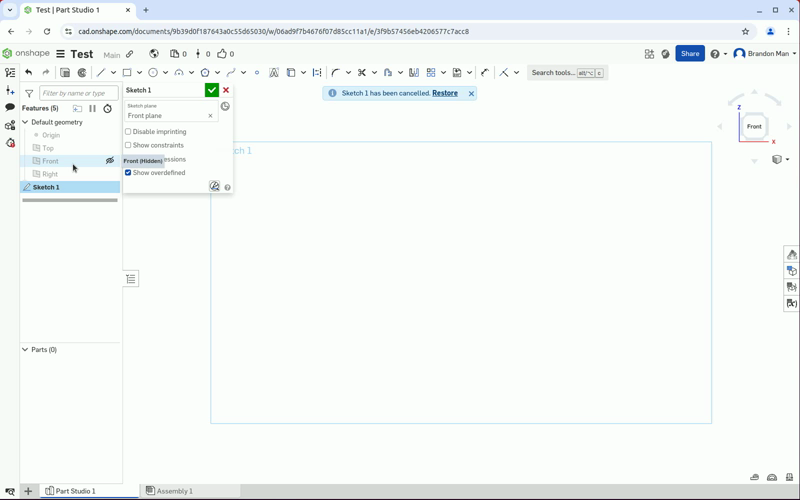
mouse_move(73, 352)
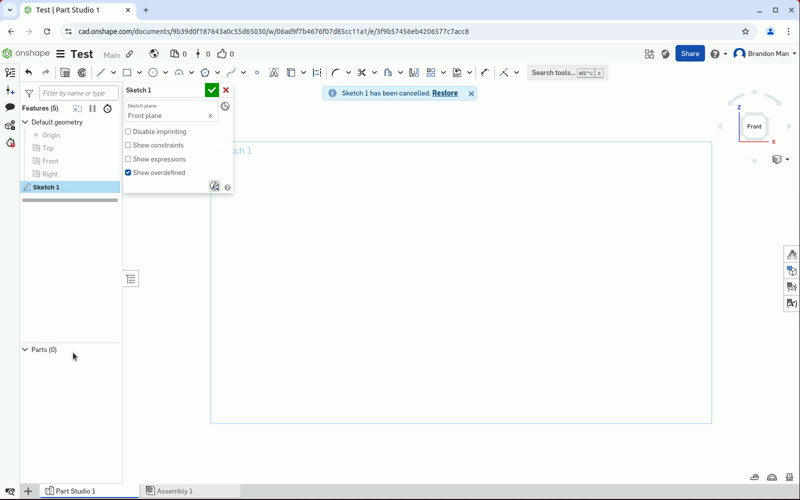
key(y)
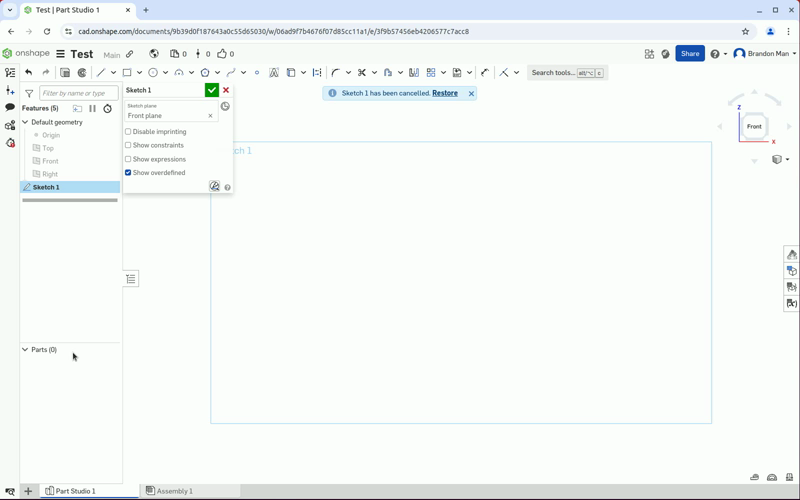
key(l)
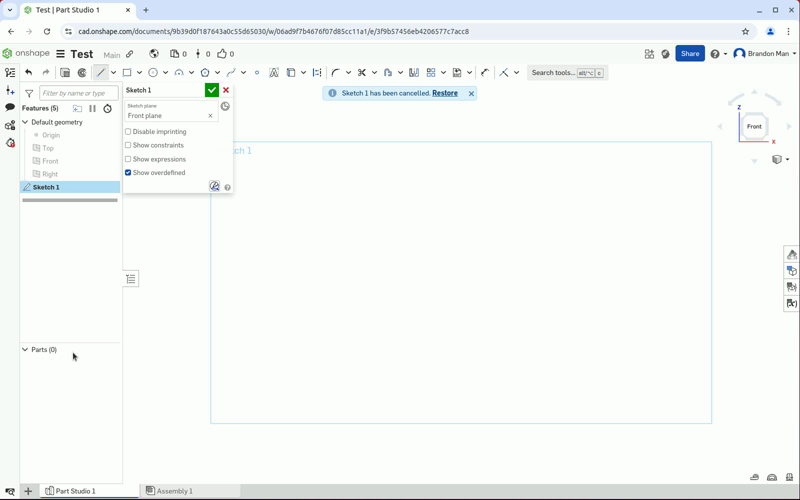
key_down(shift)
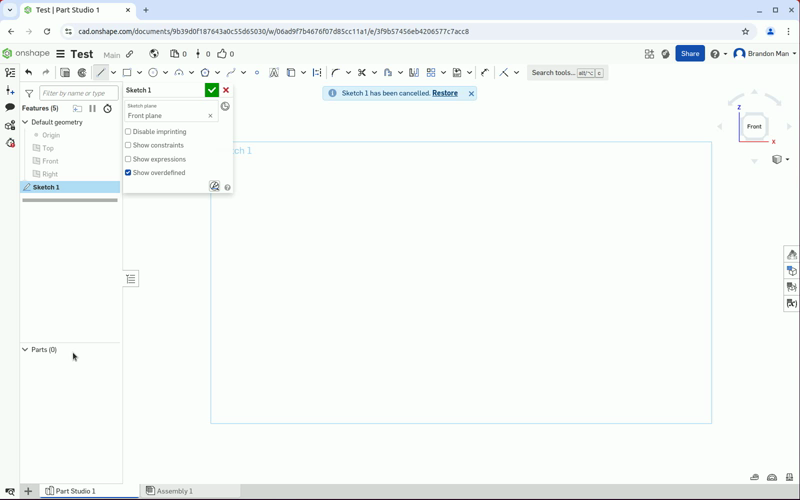
mouse_move(460, 282)
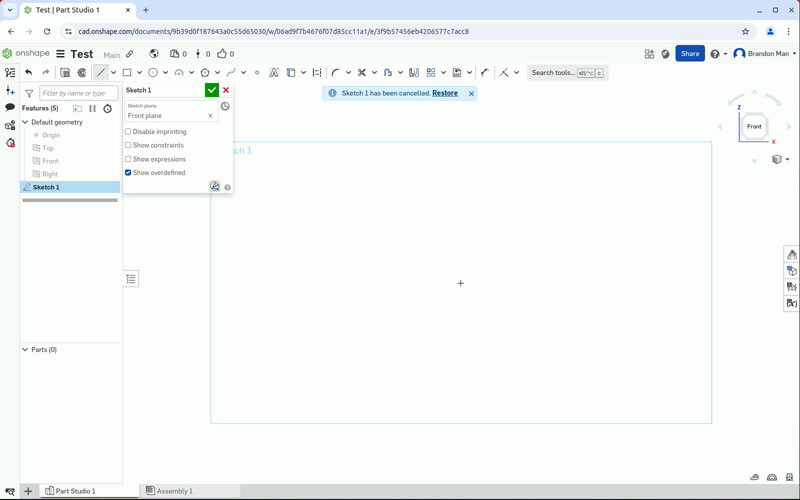
click(460, 282)
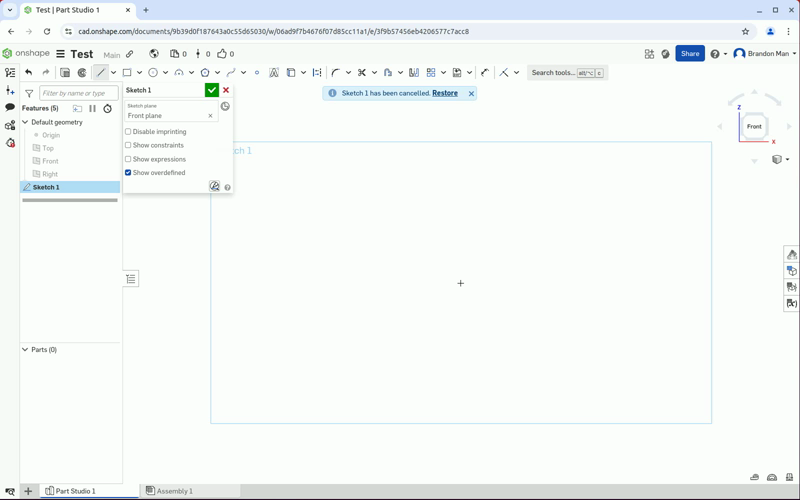
key_up(shift)
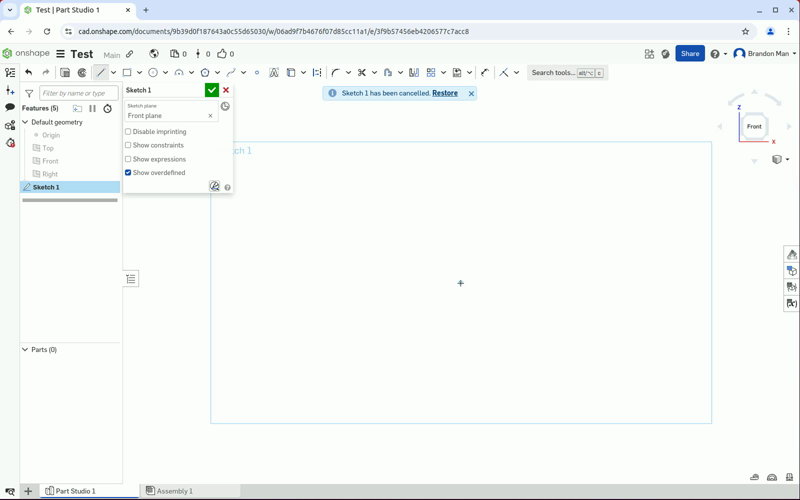
key_down(shift)
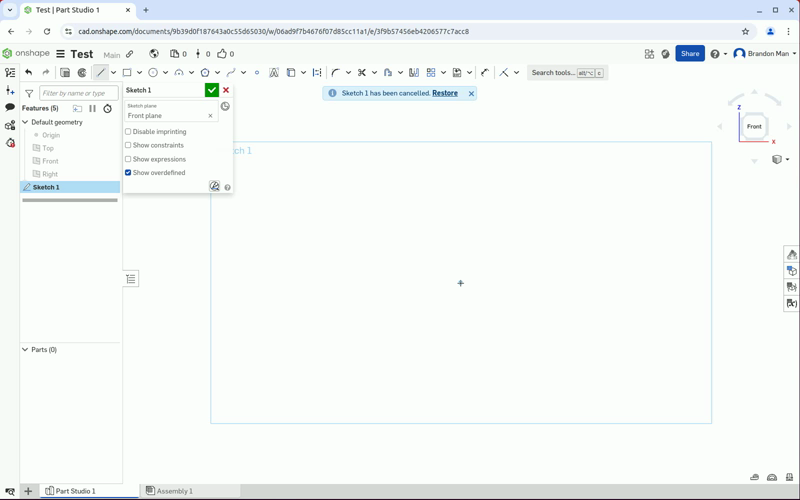
mouse_move(561, 282)
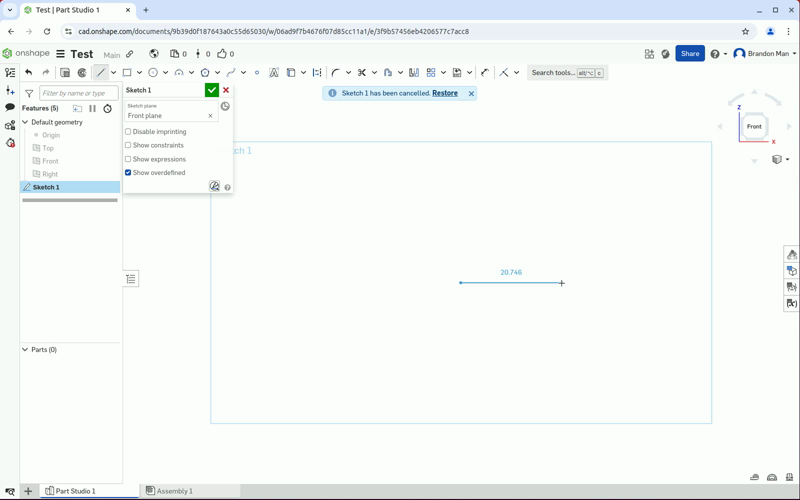
click(561, 282)
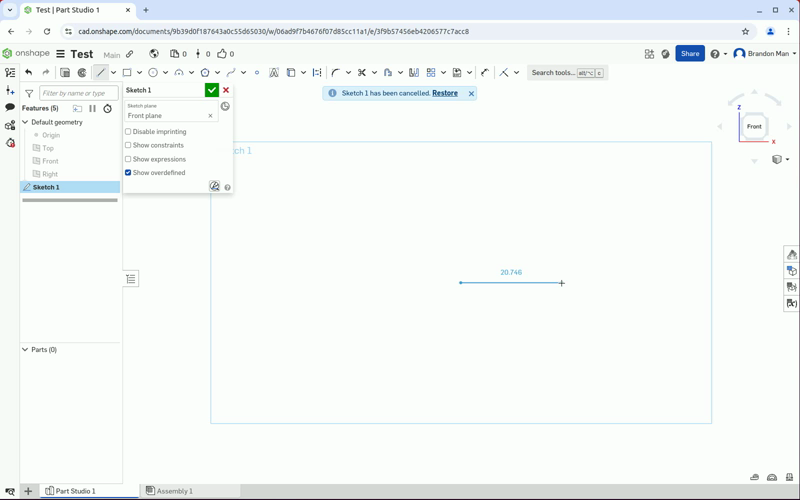
key_up(shift)
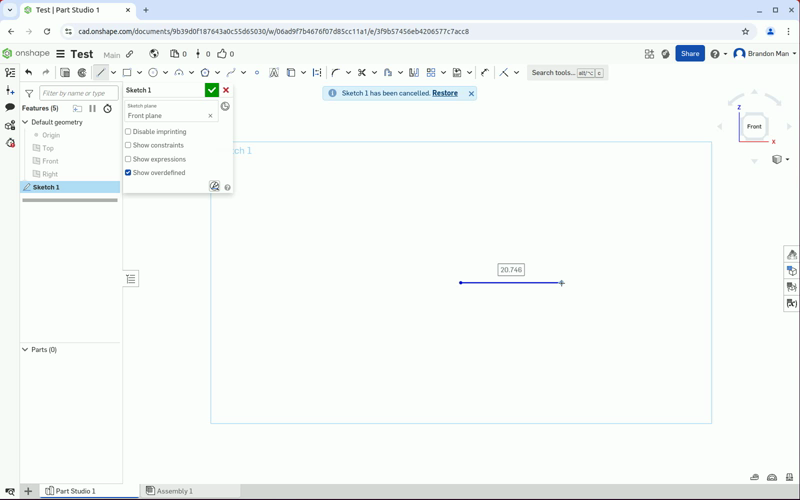
key_down(shift)
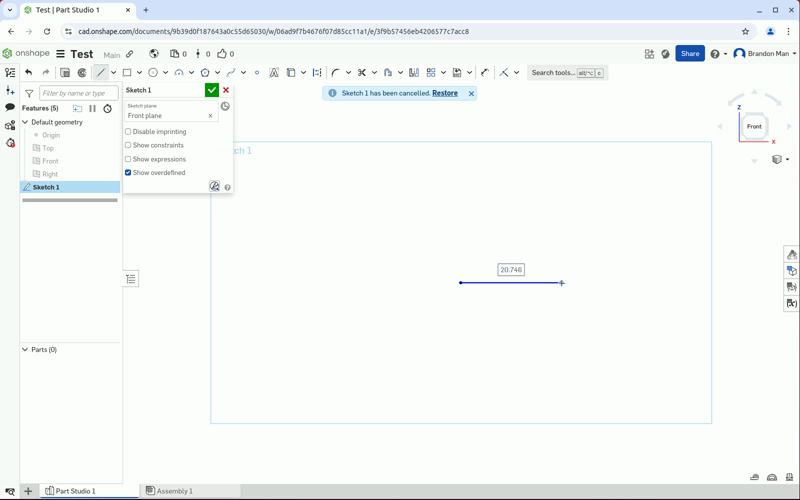
mouse_move(589, 282)
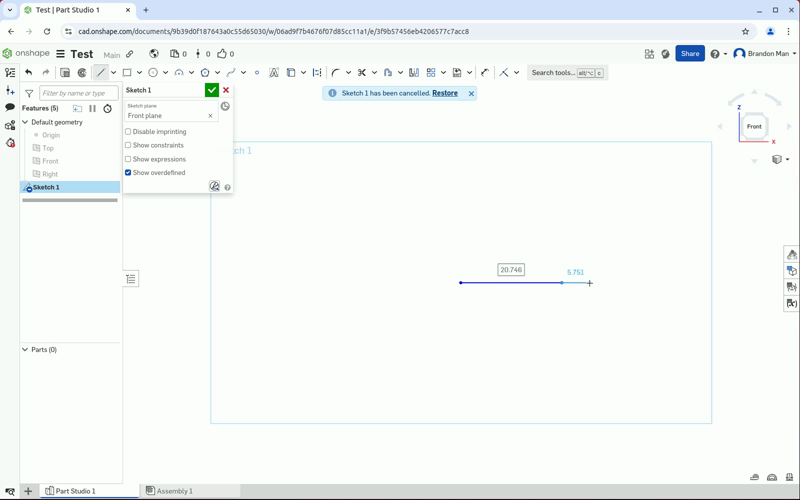
mouse_move(561, 234)
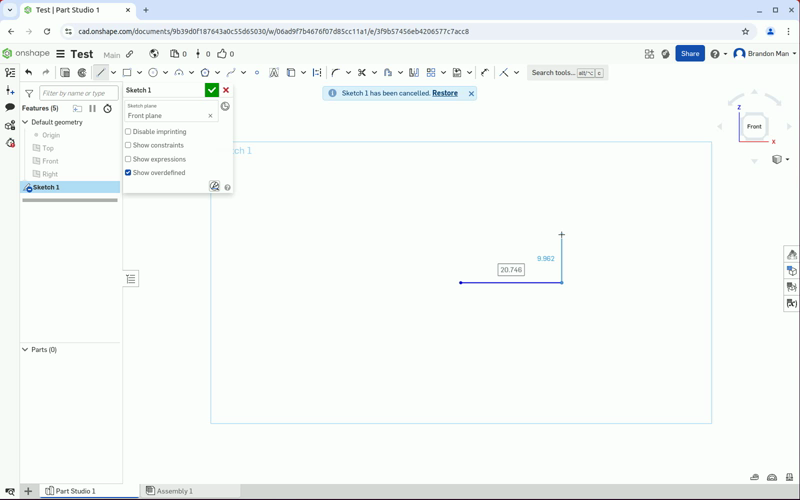
click(561, 234)
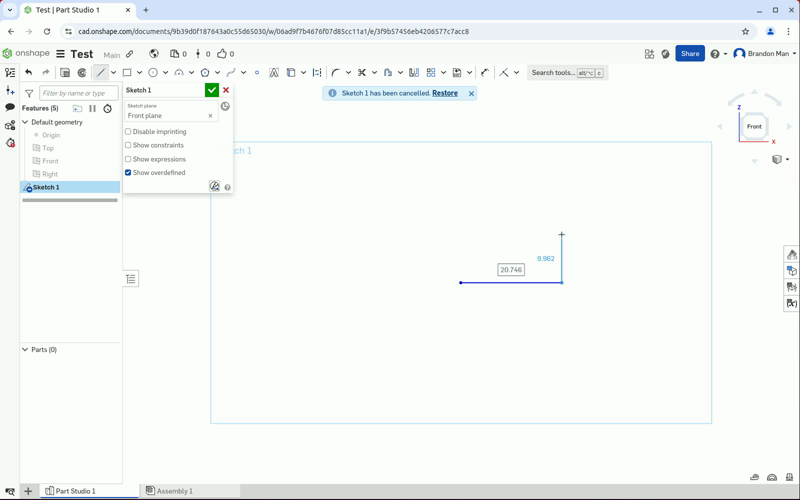
key_up(shift)
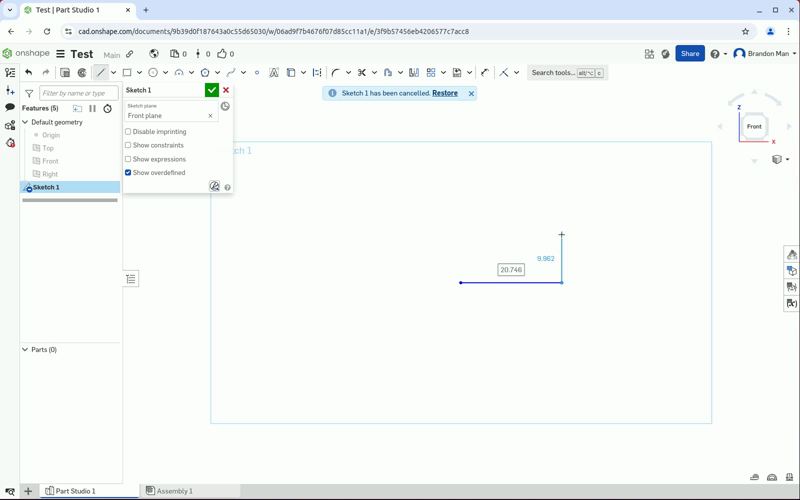
key_down(shift)
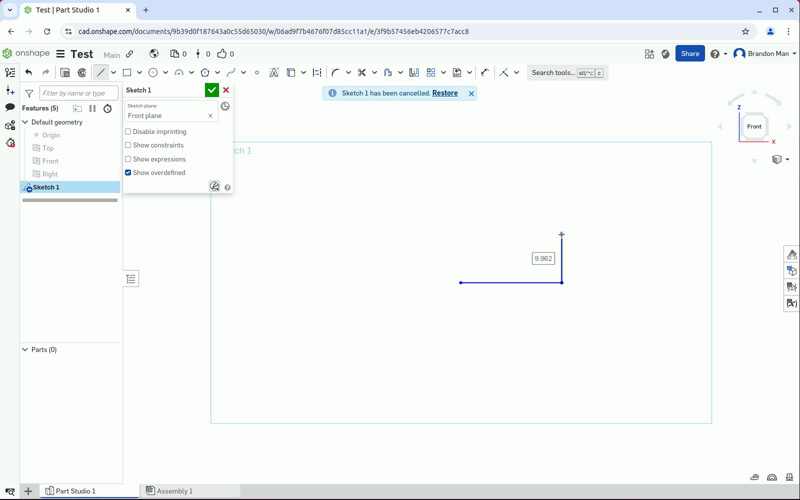
mouse_move(460, 234)
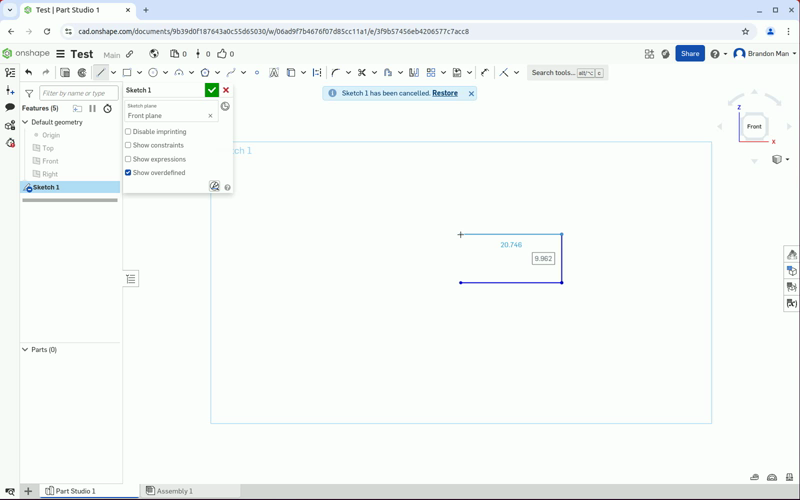
click(460, 234)
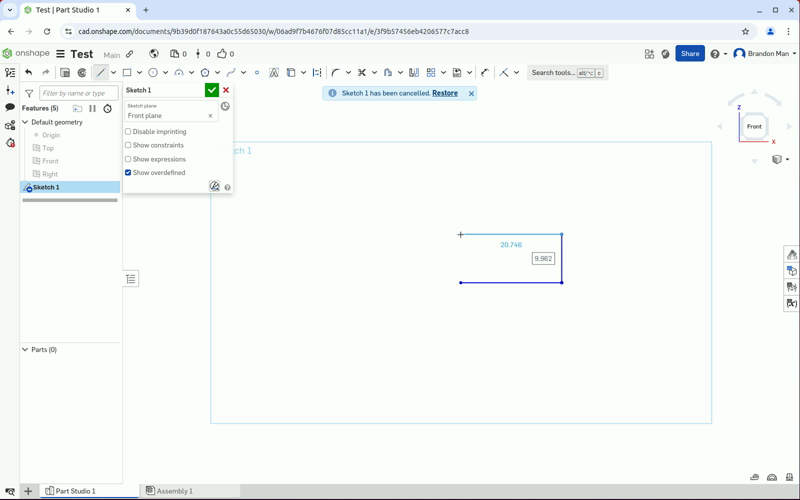
key_up(shift)
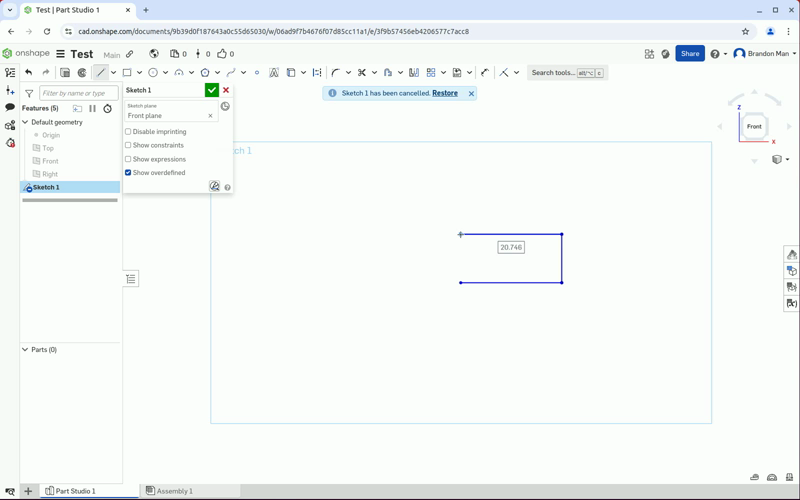
mouse_move(490, 234)
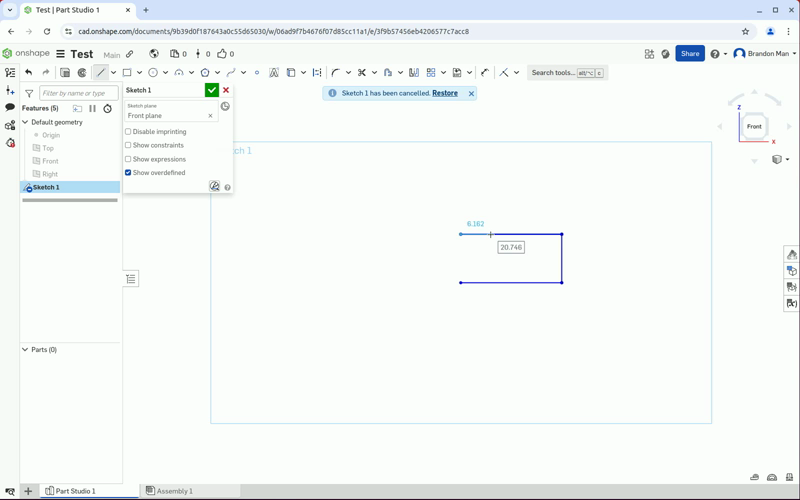
key_down(shift)
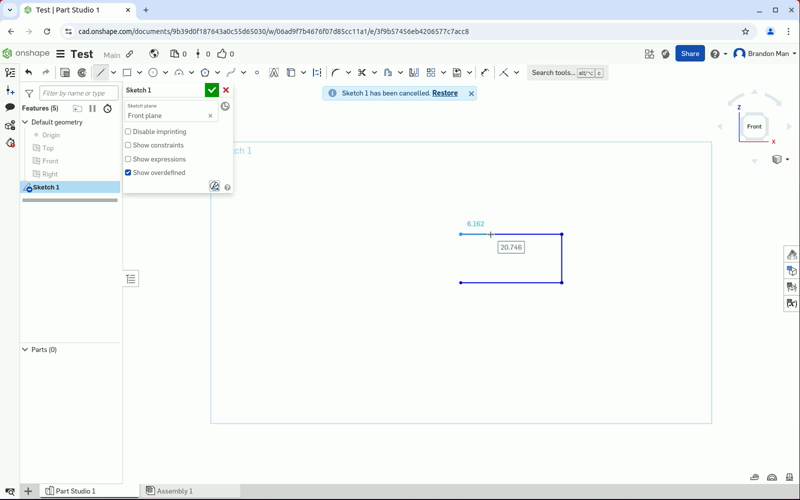
mouse_move(460, 282)
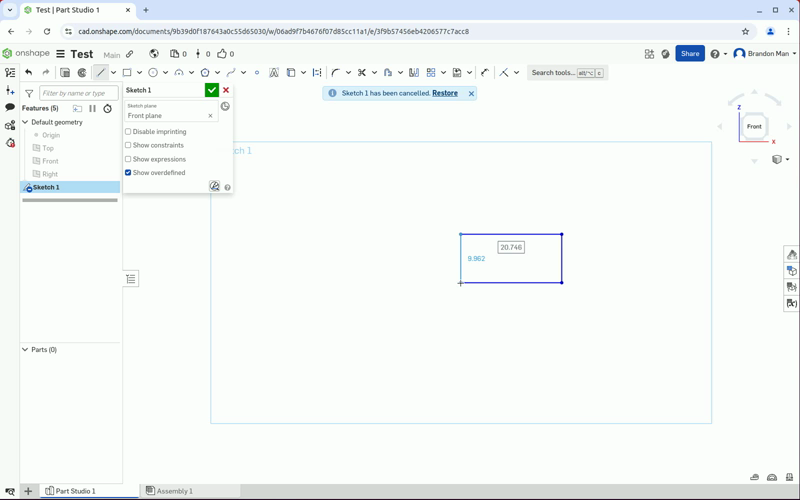
key_up(shift)
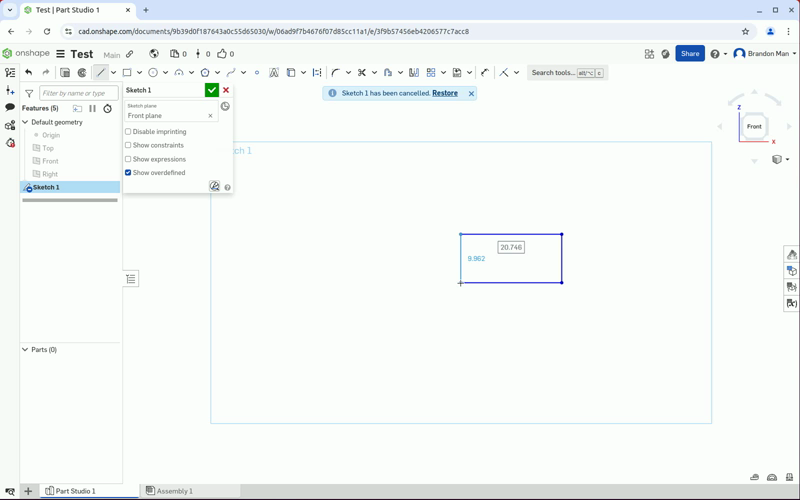
click(460, 282)
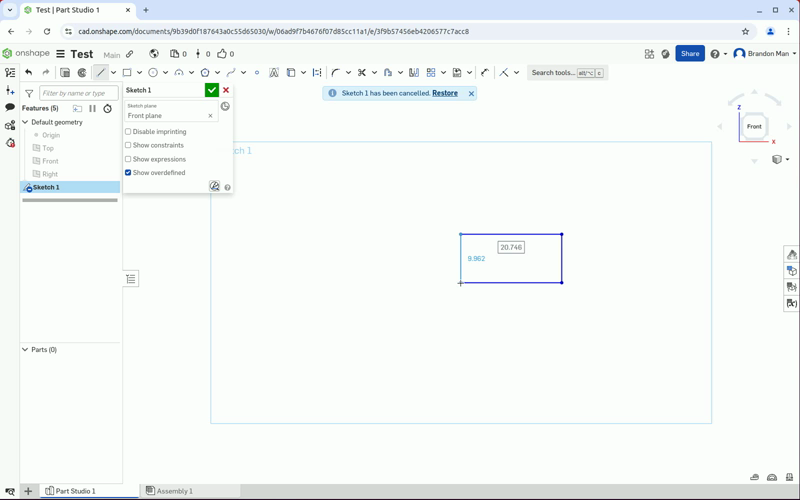
key(esc)
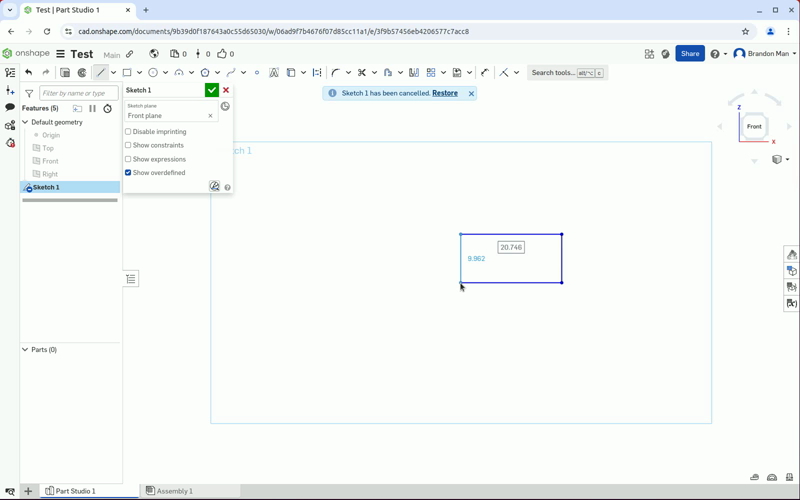
mouse_move(513, 253)
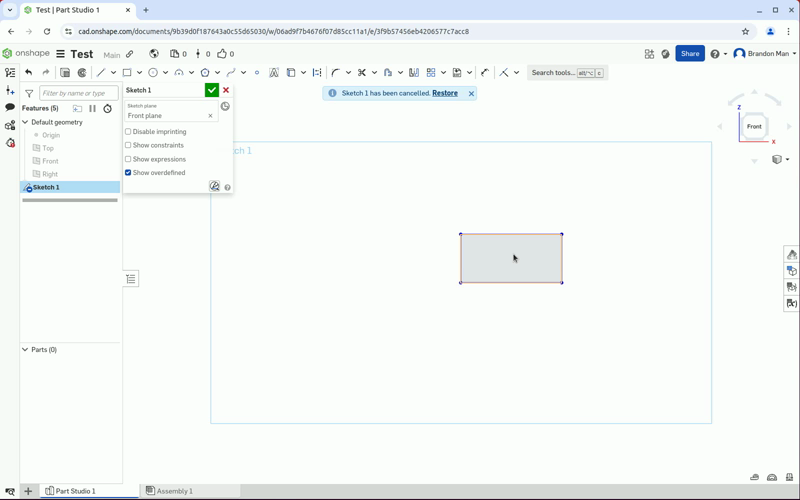
click(513, 253)
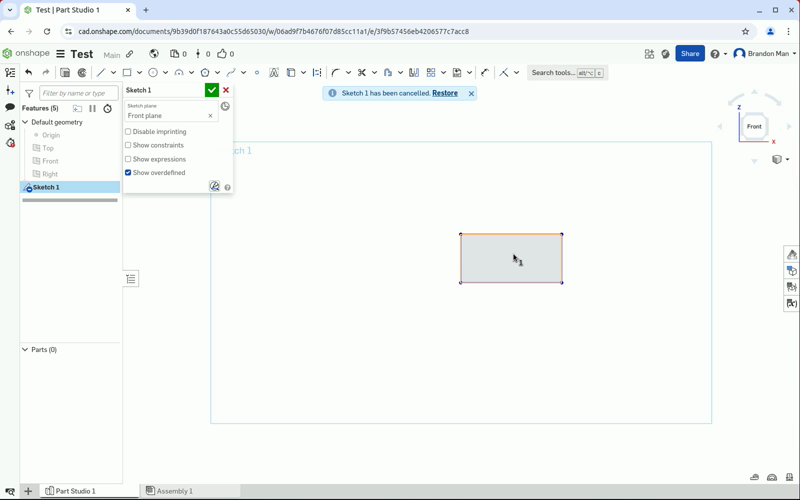
mouse_move(73, 352)
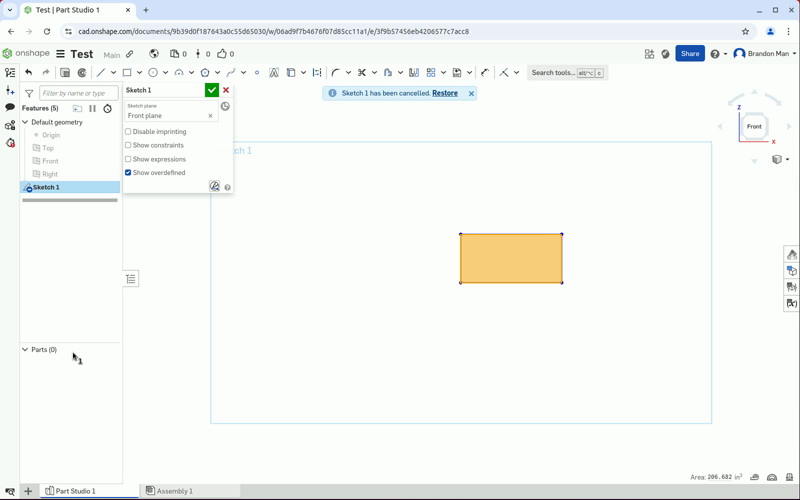
key(shift+y)
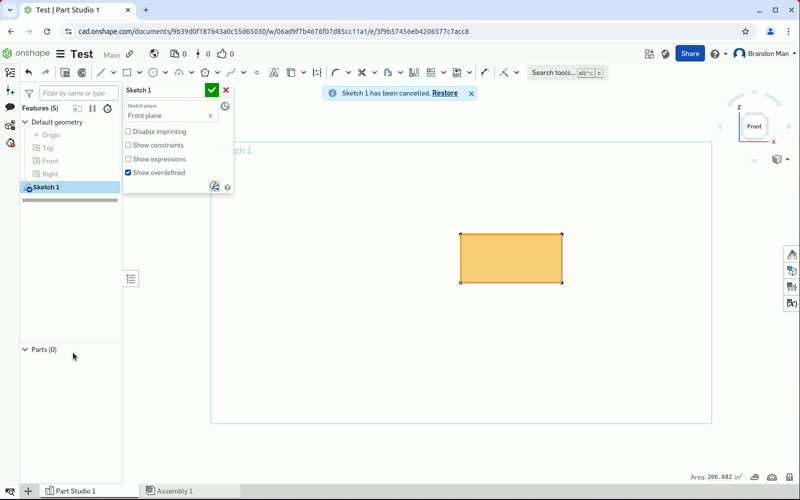
key(shift+e)
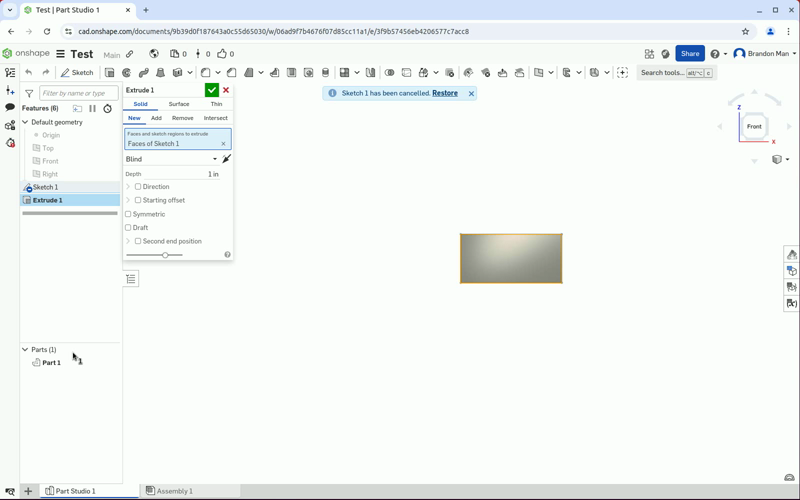
mouse_move(143, 106)
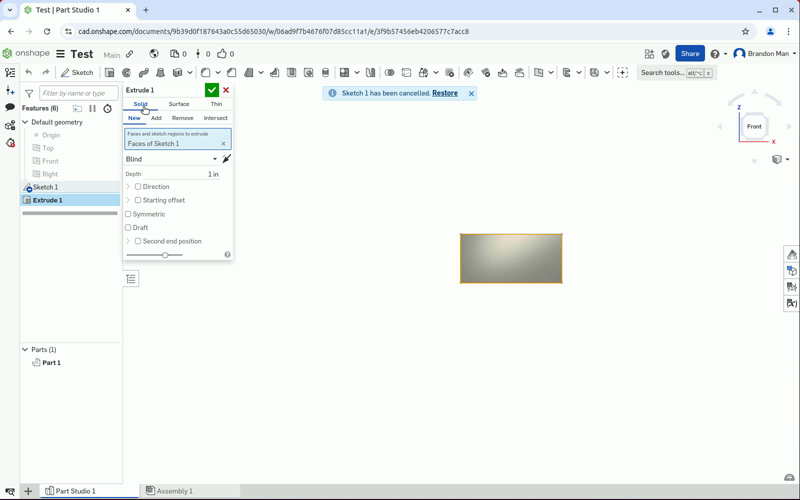
click(143, 106)
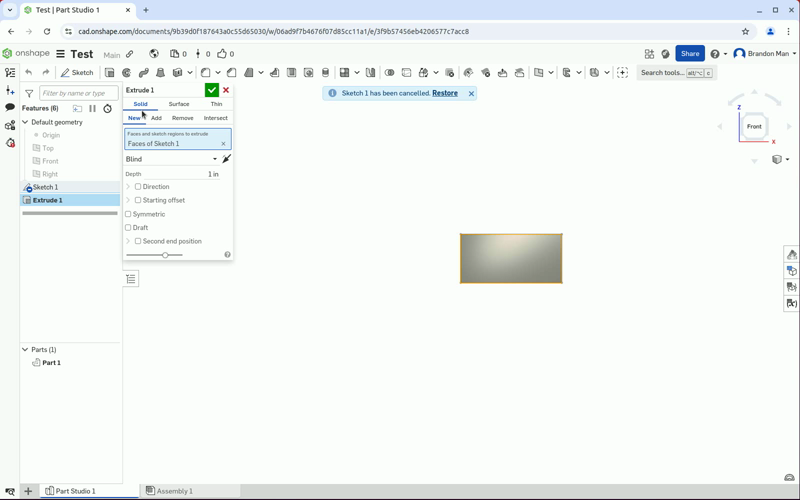
mouse_move(137, 120)
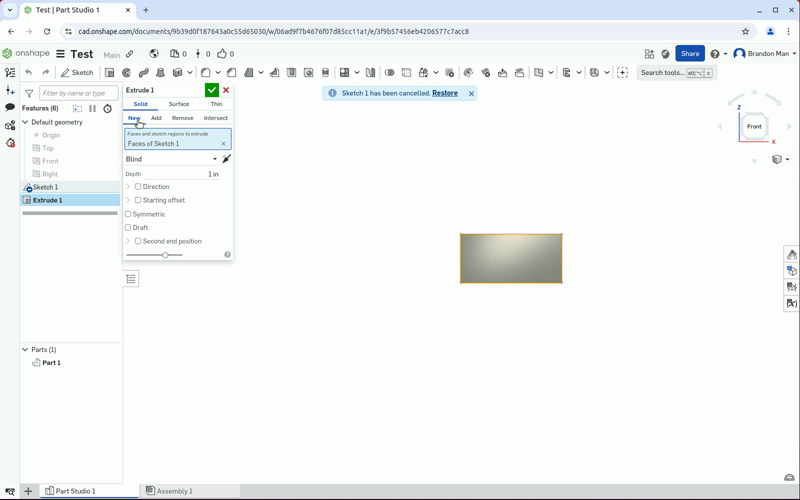
click(137, 120)
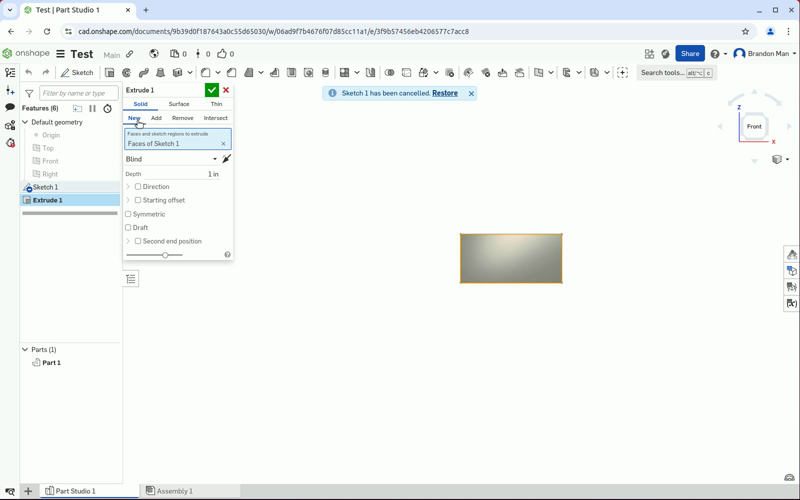
key(tab, 4)
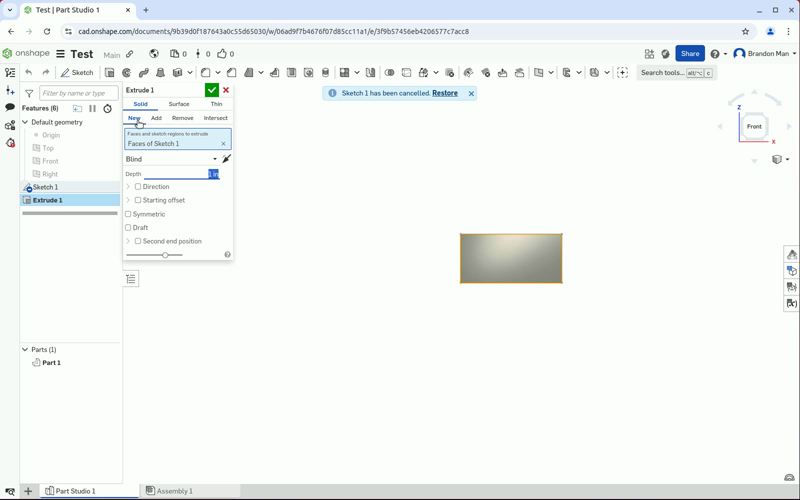
text(23.108)
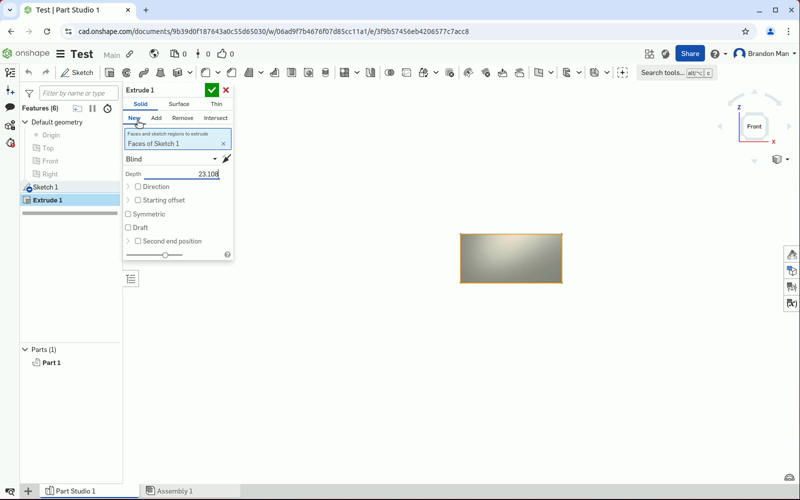
key(enter)
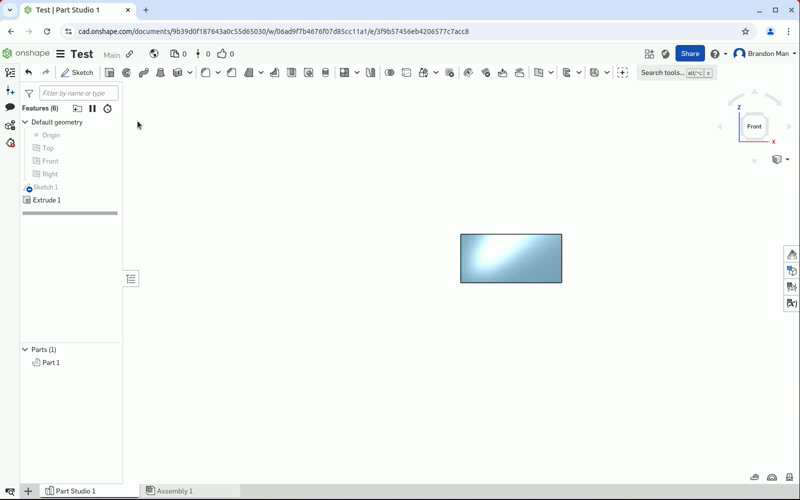
key(shift+h)
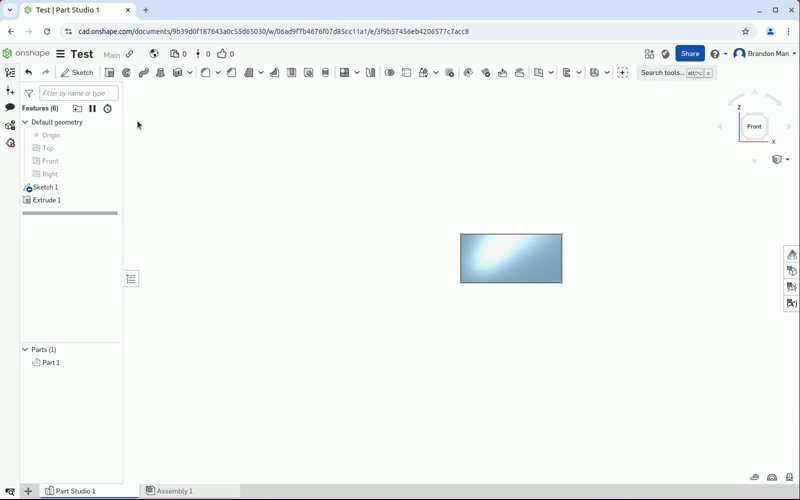
key(shift+h)
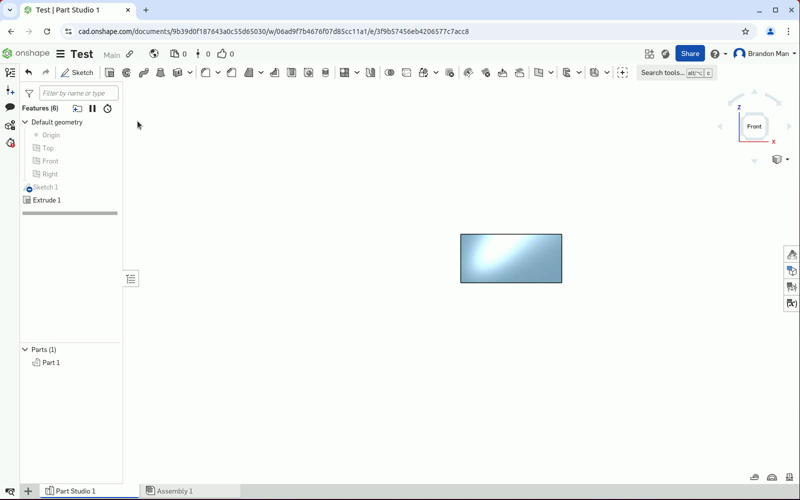
mouse_move(73, 189)
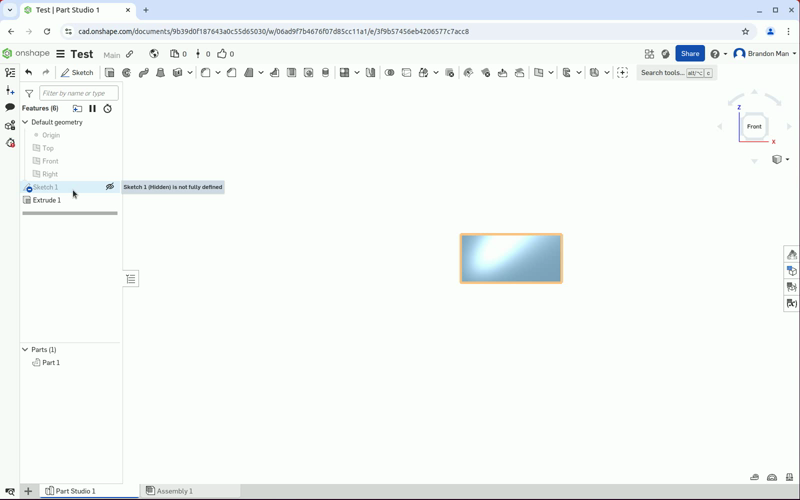
click(73, 189)
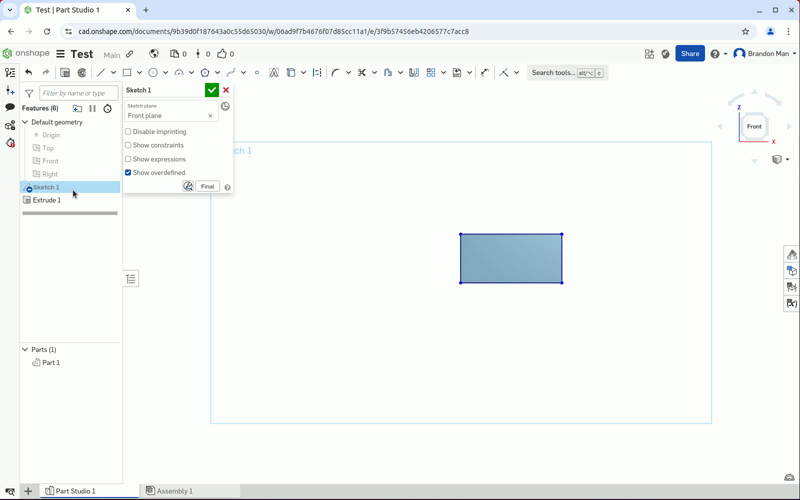
mouse_move(229, 92)
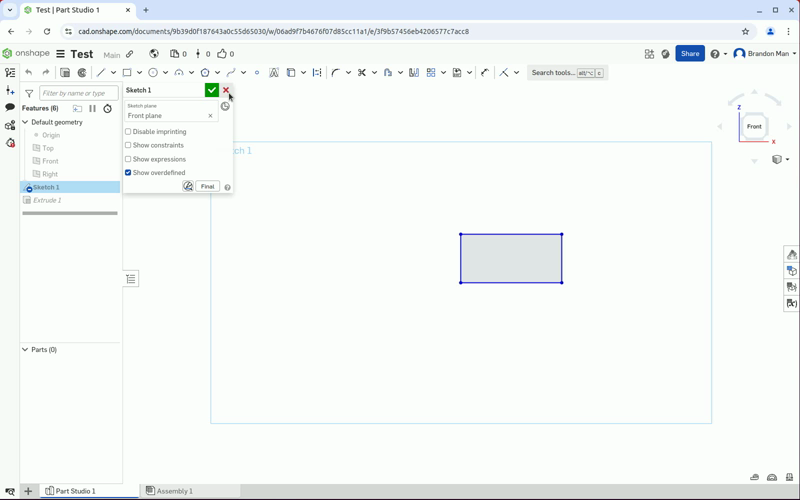
click(229, 92)
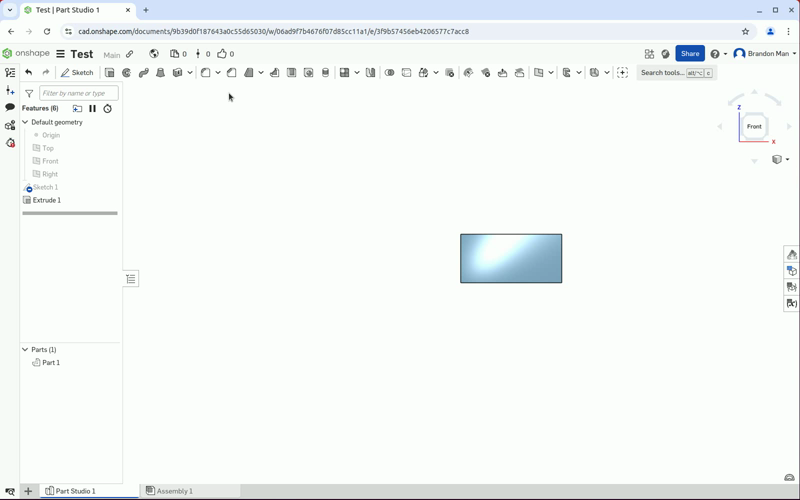
mouse_move(541, 75)
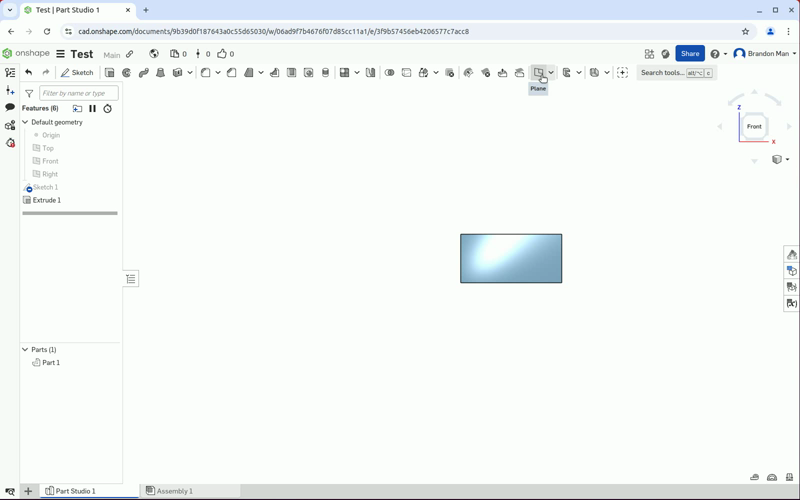
click(541, 75)
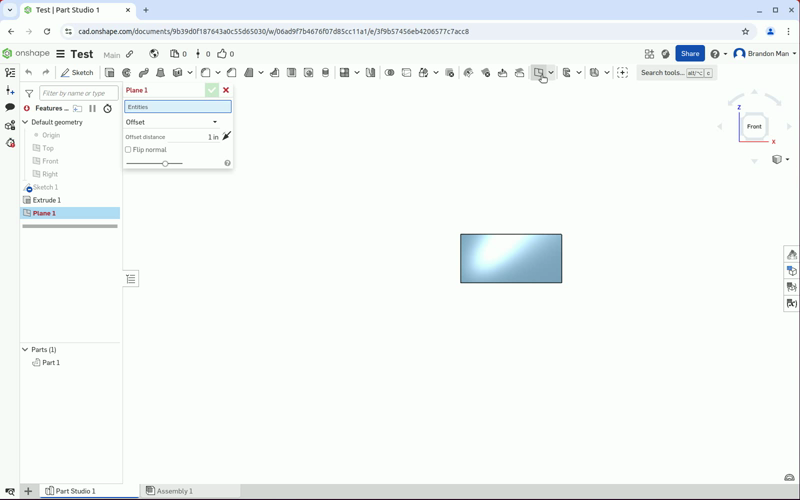
mouse_move(73, 163)
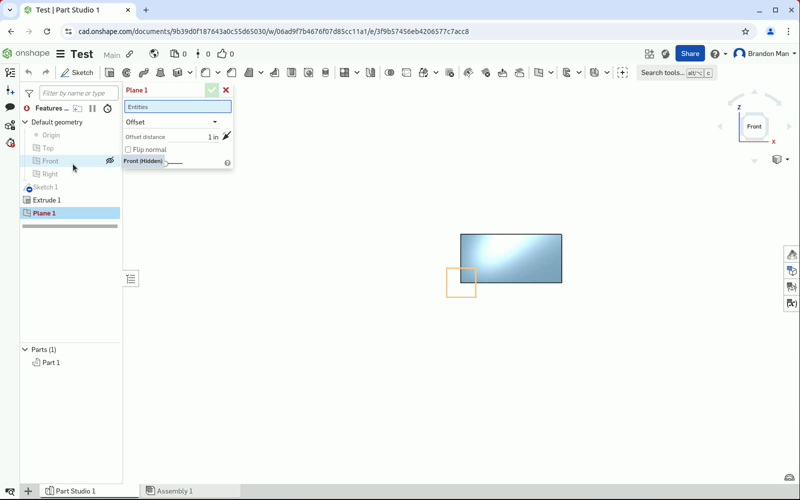
click(73, 163)
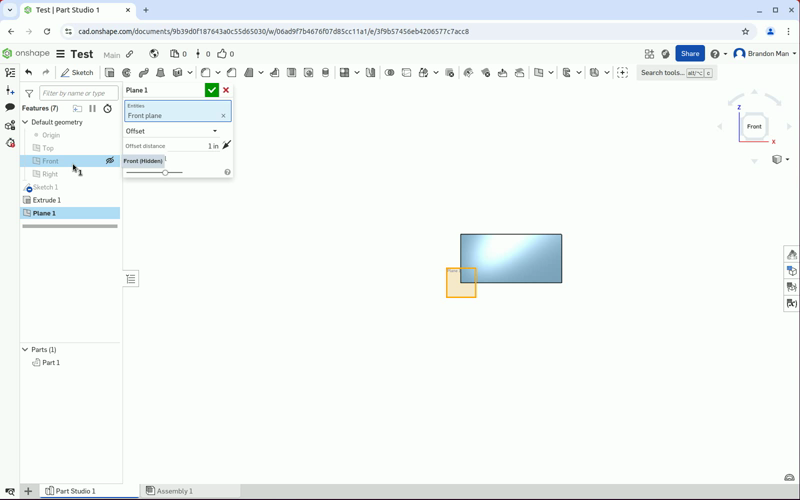
key(tab, 2)
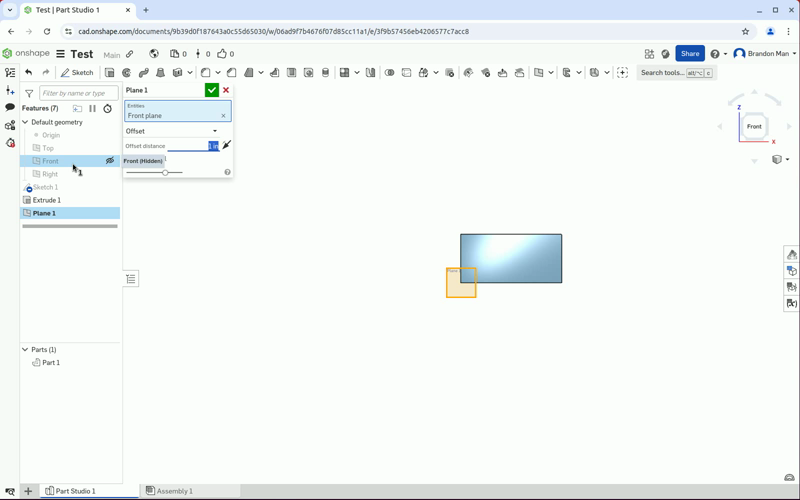
text(23.108)
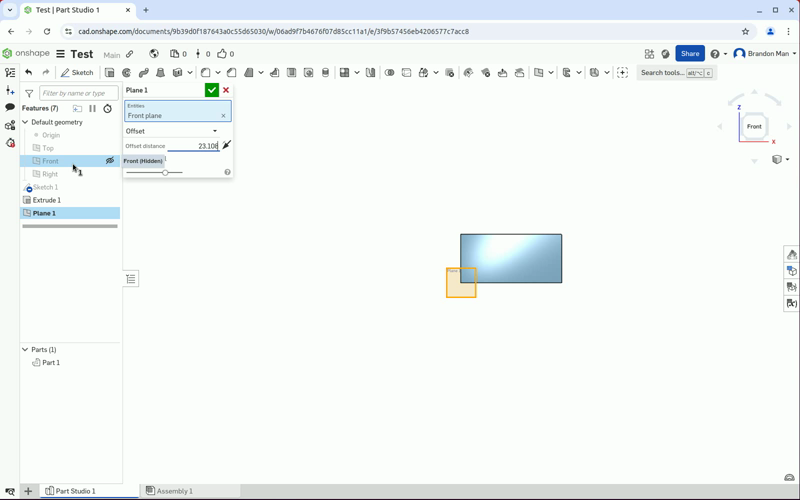
key(enter, 2)
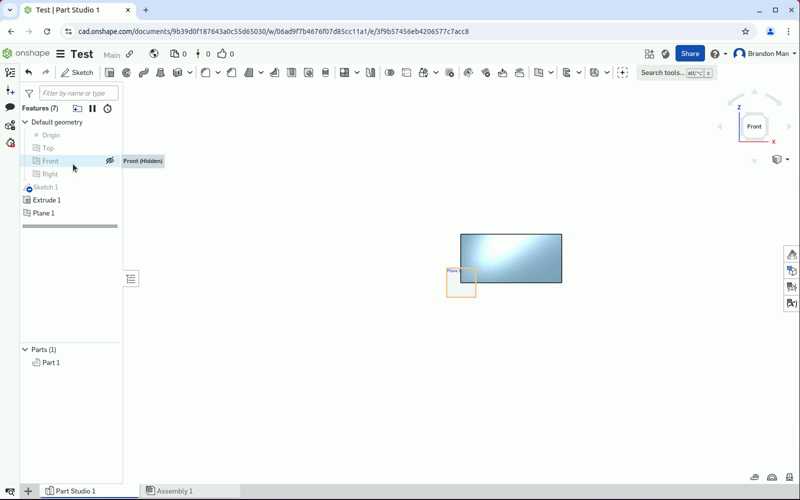
key(shift+s)
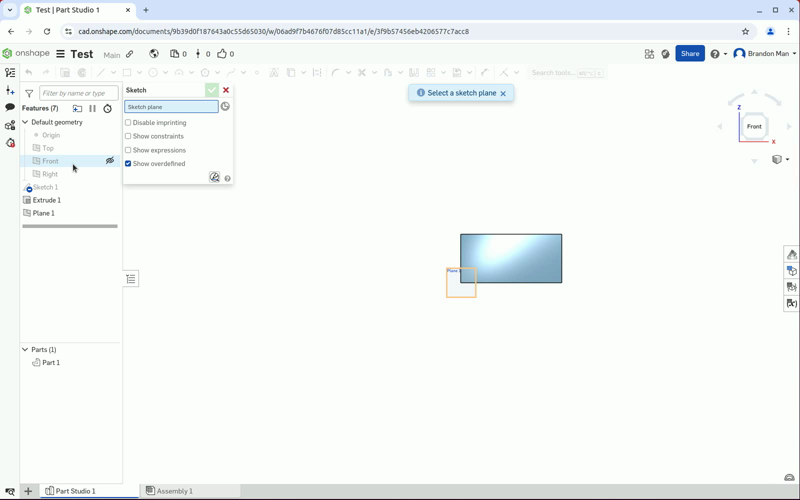
mouse_move(73, 215)
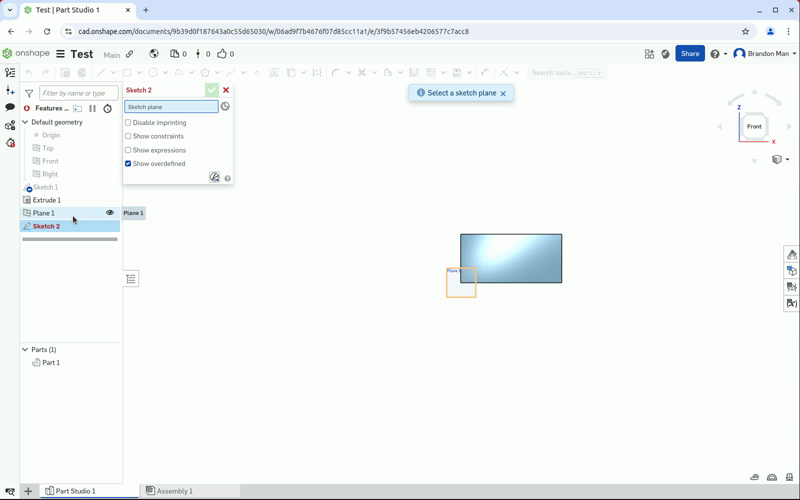
click(73, 215)
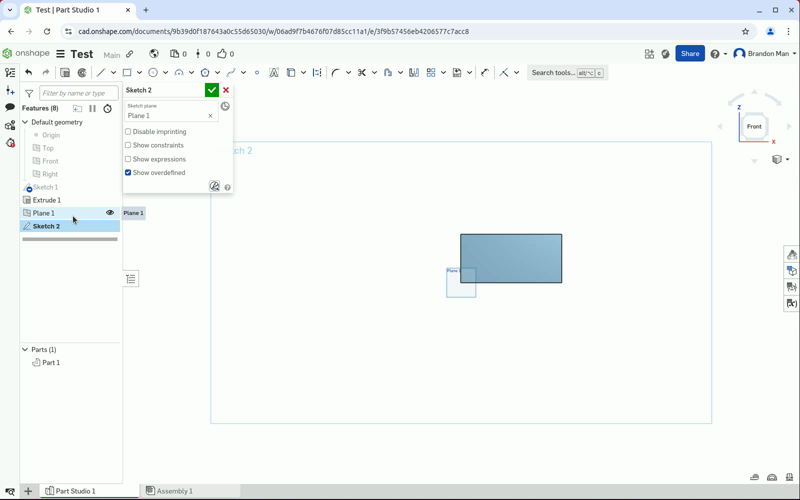
mouse_move(73, 352)
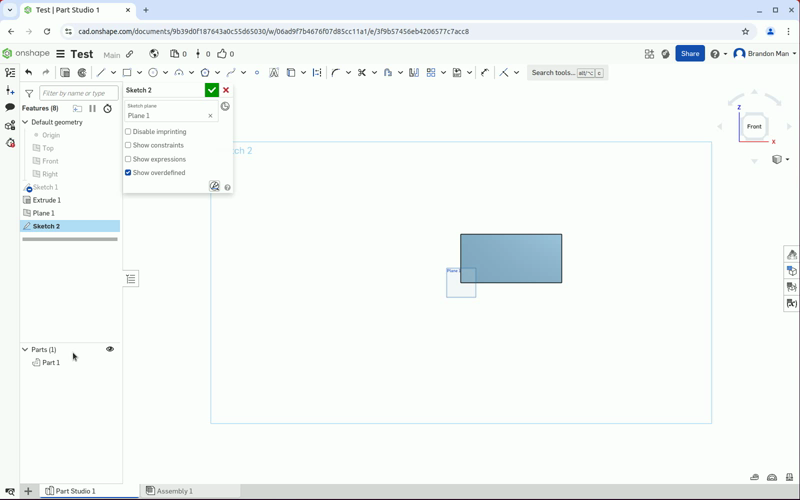
key(y)
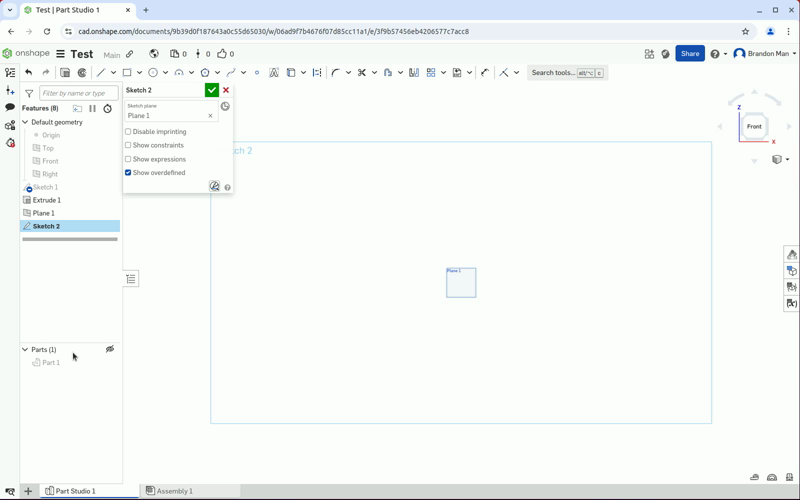
key(l)
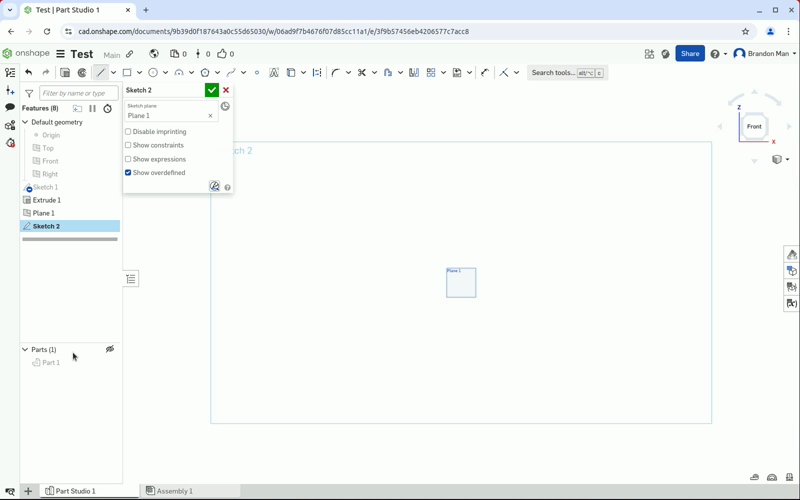
key_down(shift)
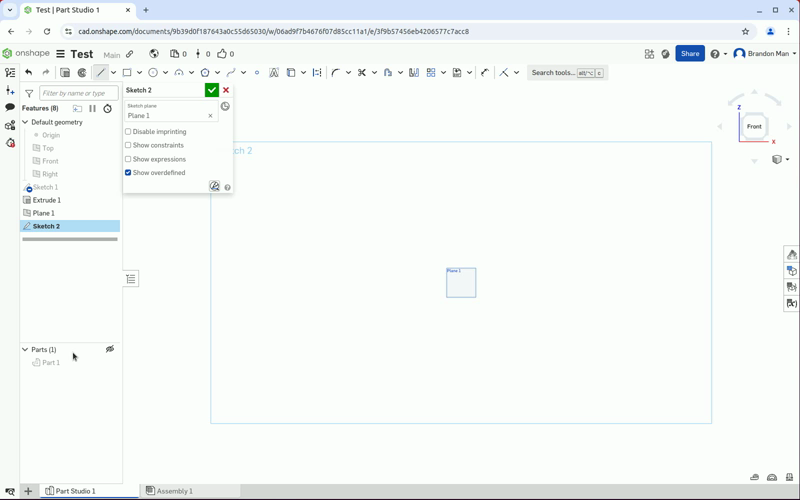
mouse_move(468, 282)
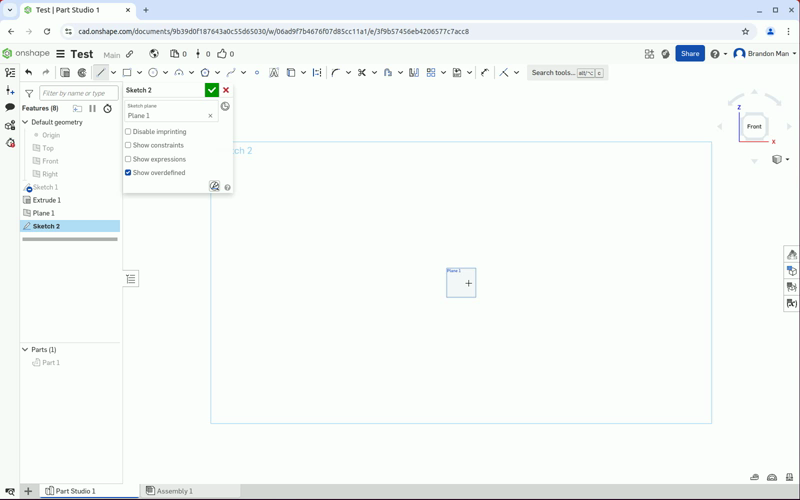
click(468, 282)
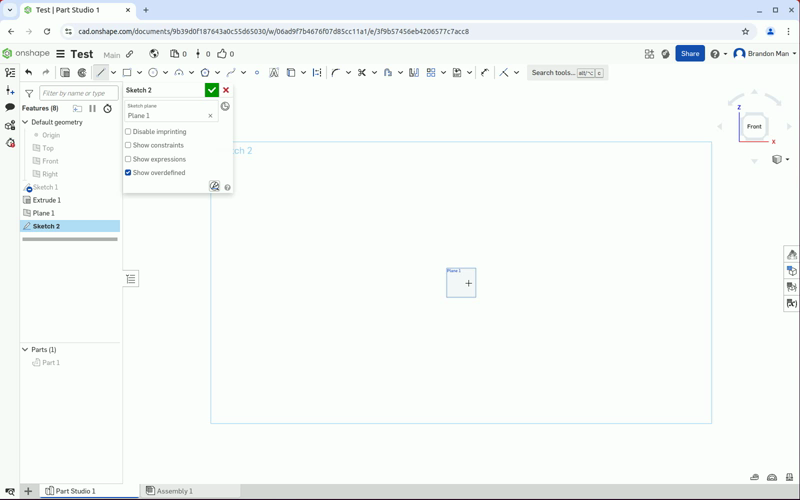
key_up(shift)
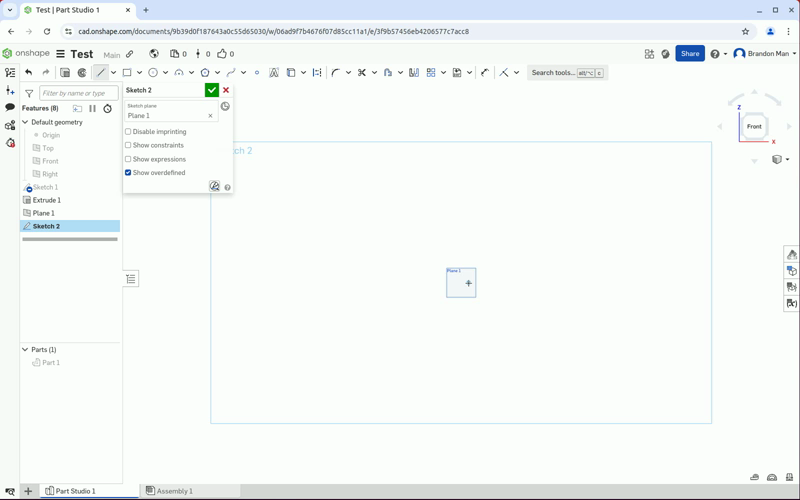
key_down(shift)
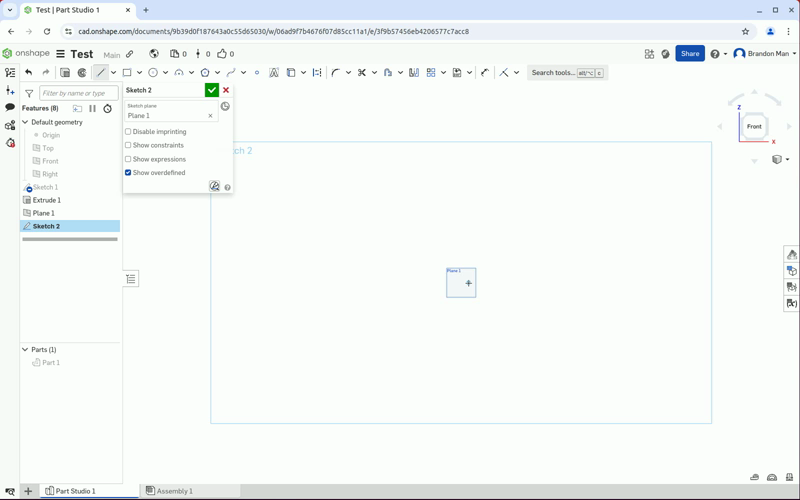
mouse_move(553, 282)
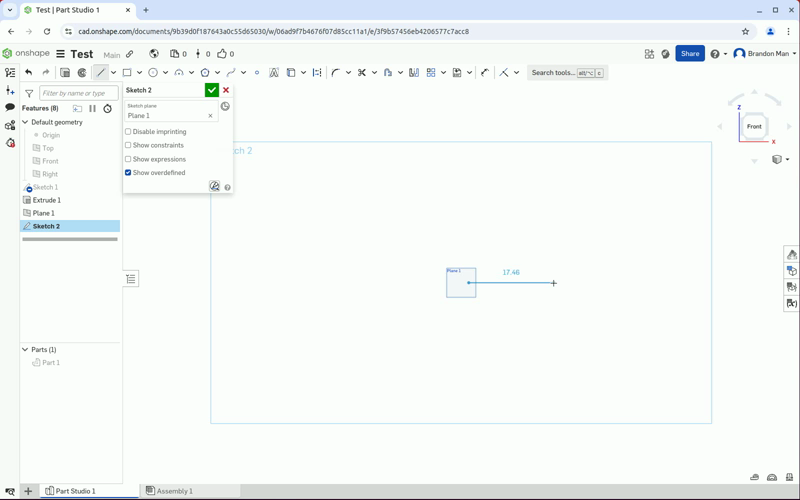
click(553, 282)
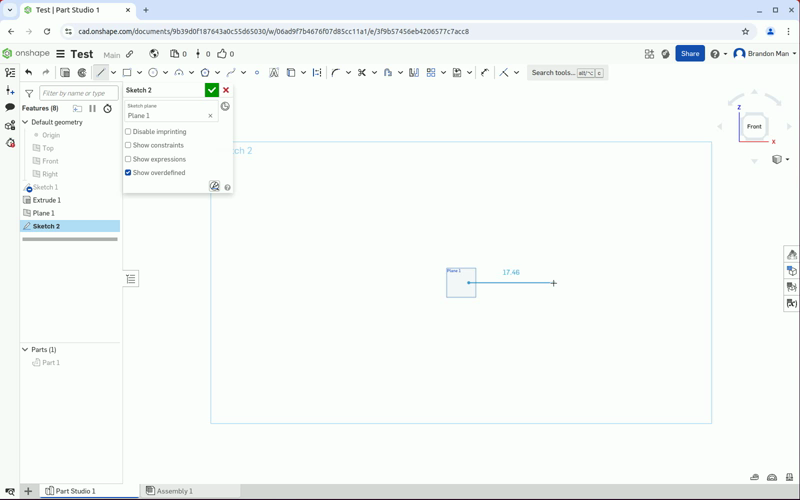
key_up(shift)
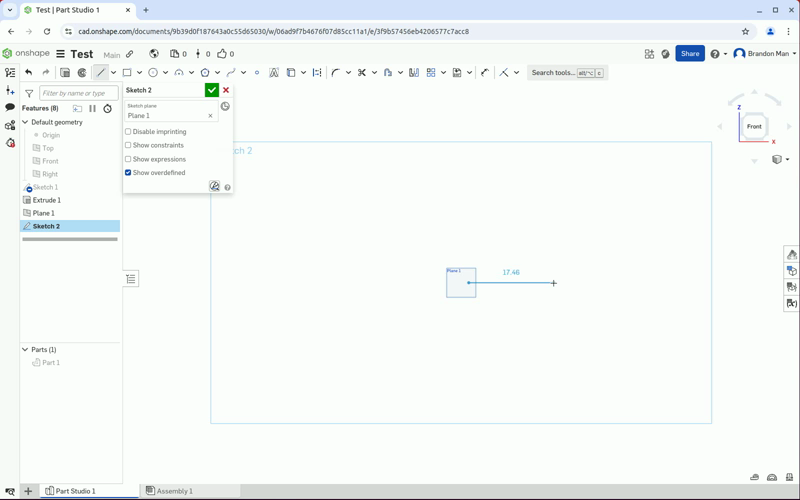
key_down(shift)
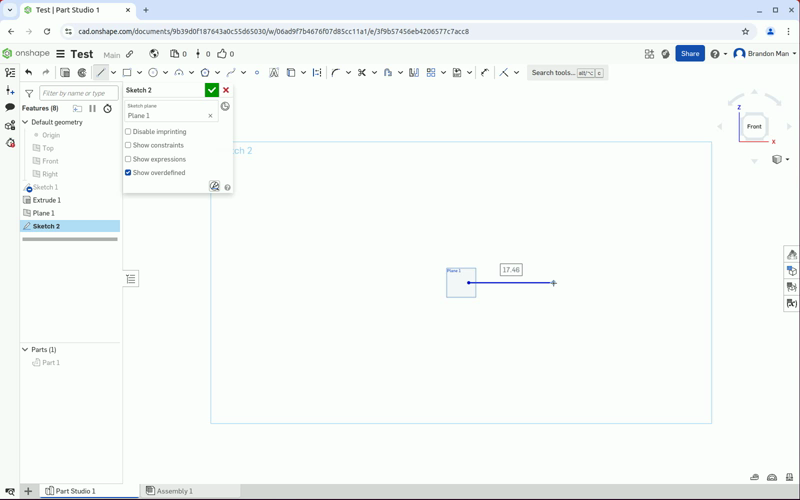
mouse_move(583, 282)
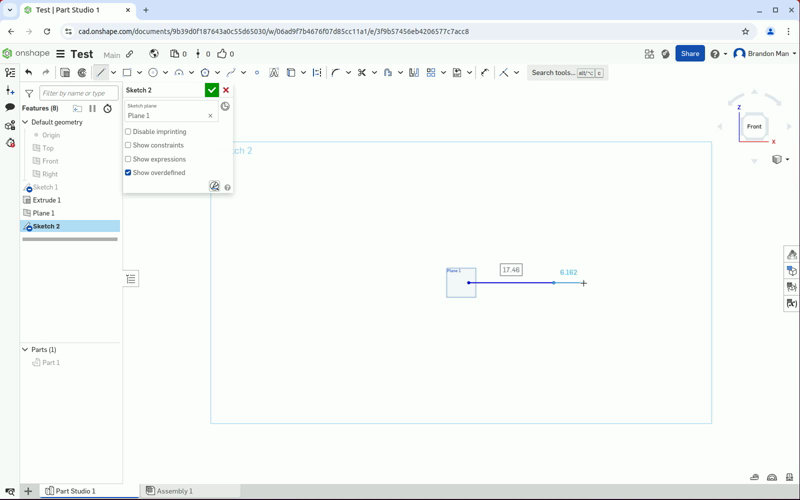
mouse_move(553, 234)
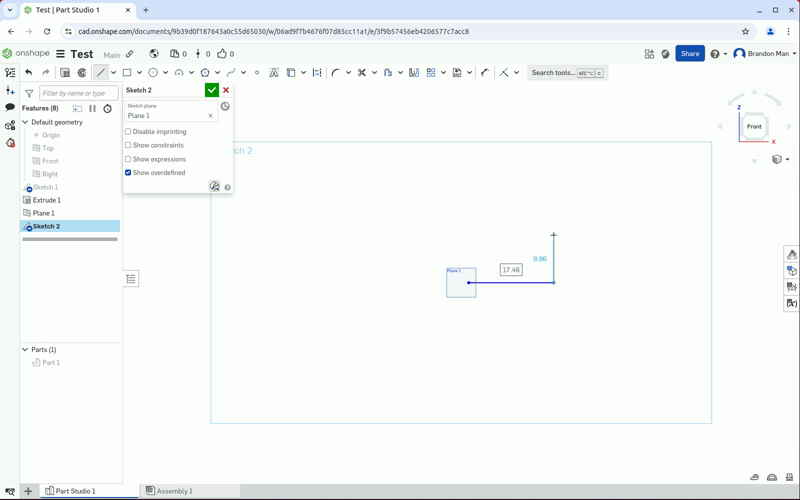
click(553, 234)
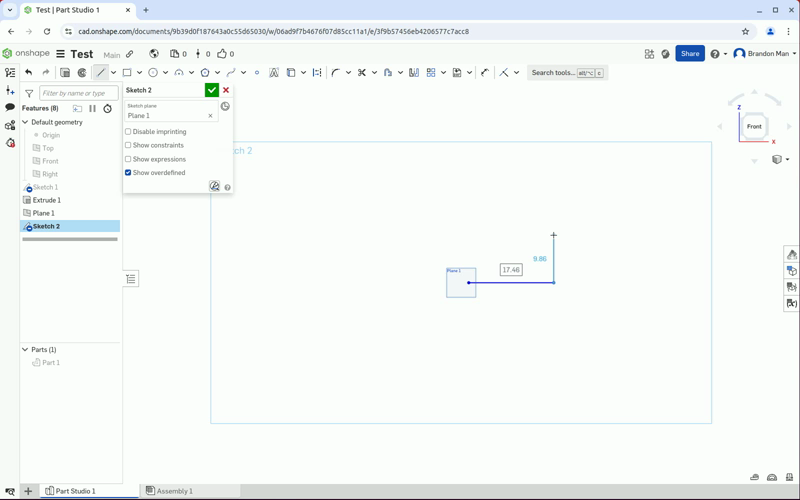
key_up(shift)
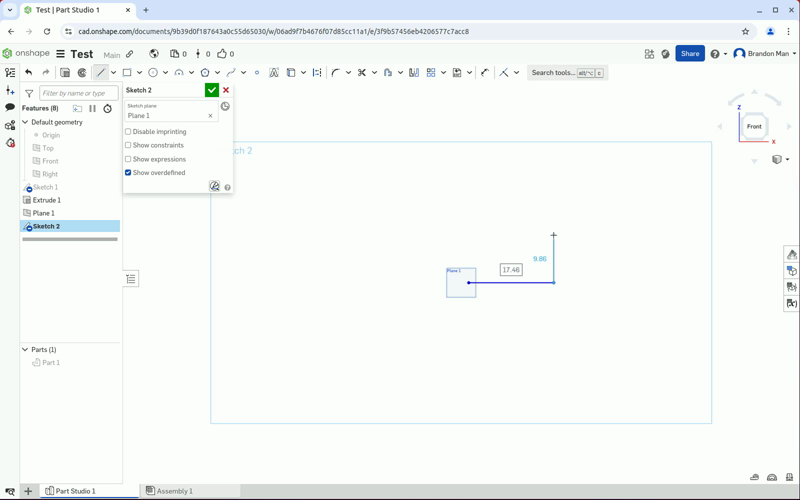
key_down(shift)
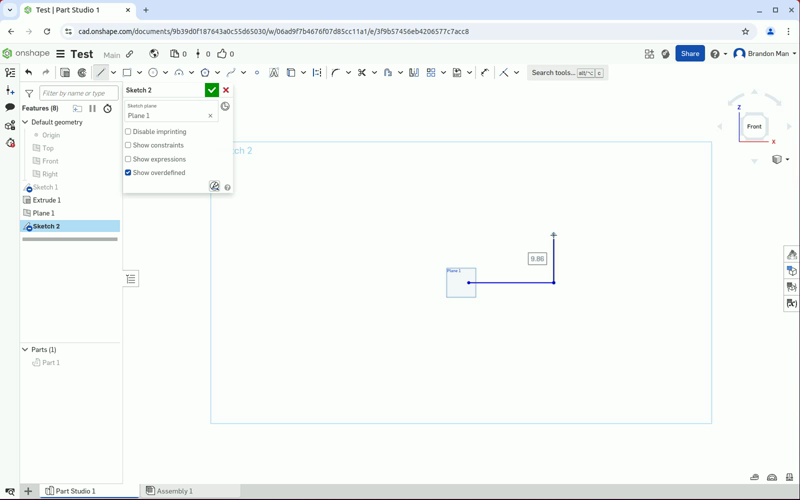
mouse_move(468, 234)
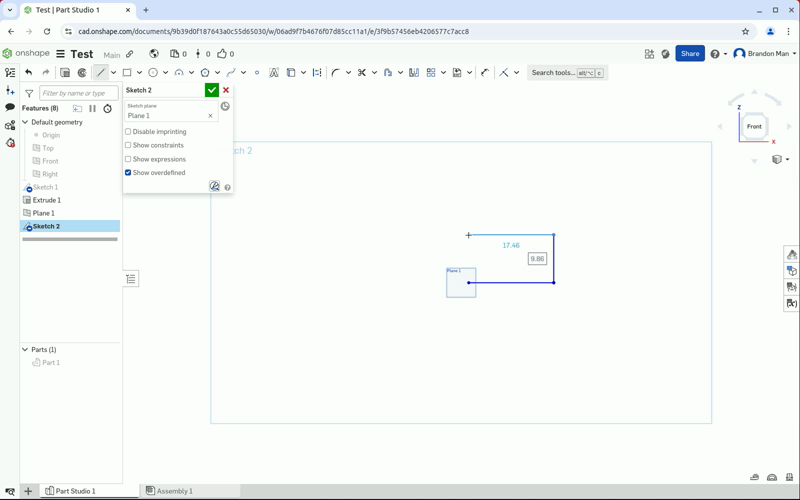
click(468, 234)
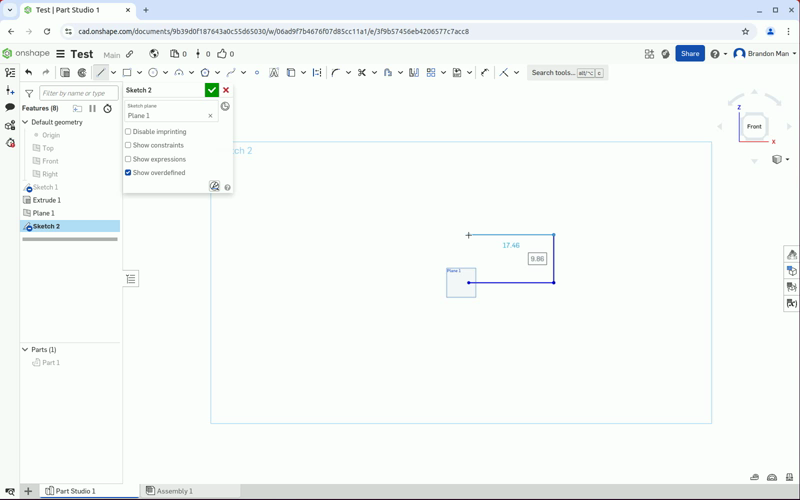
key_up(shift)
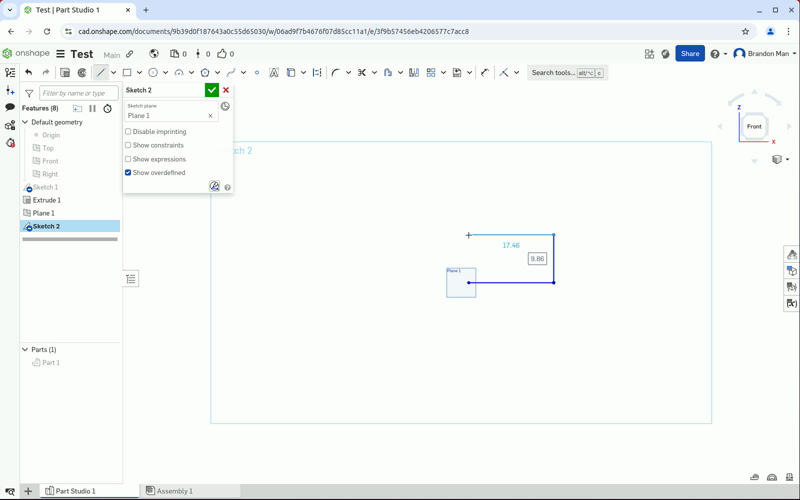
mouse_move(498, 234)
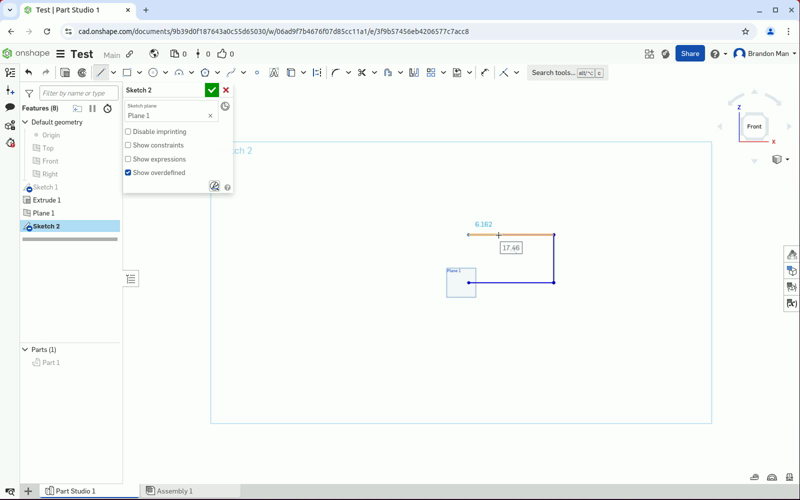
key_down(shift)
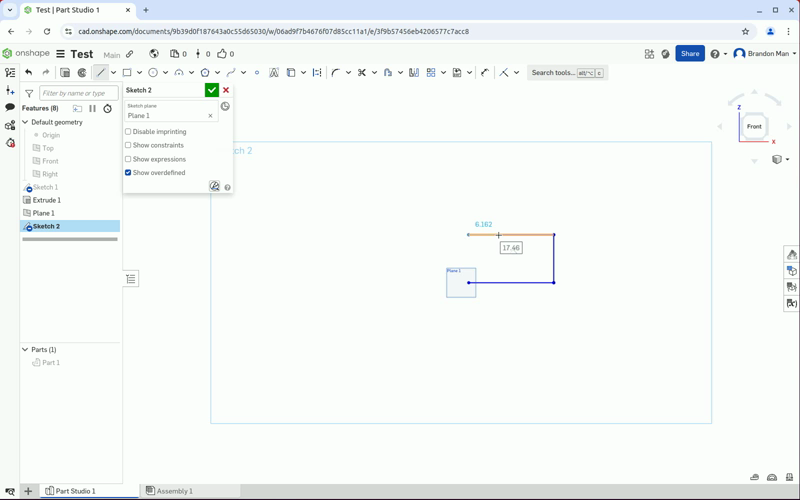
mouse_move(468, 282)
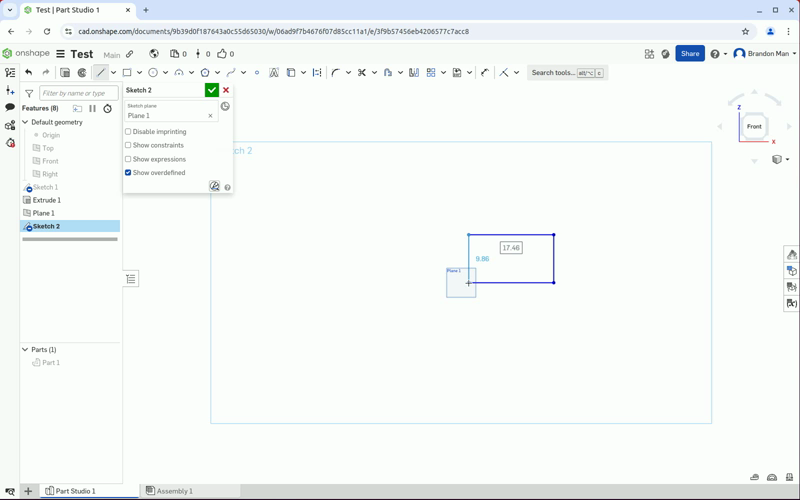
key_up(shift)
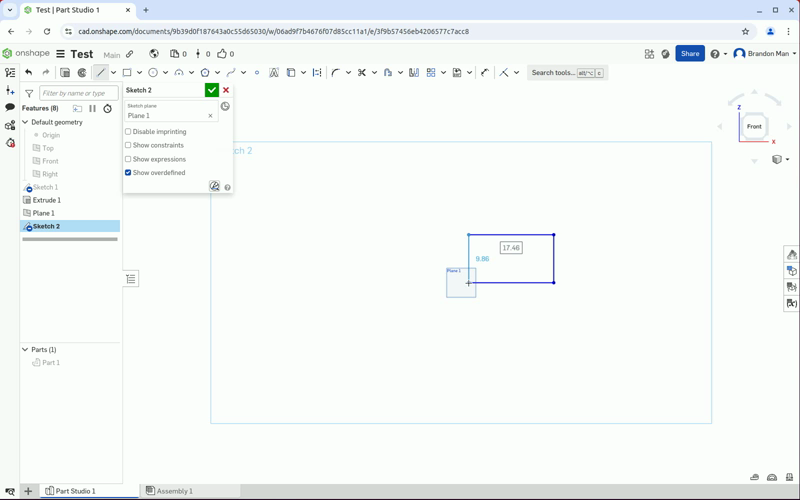
click(468, 282)
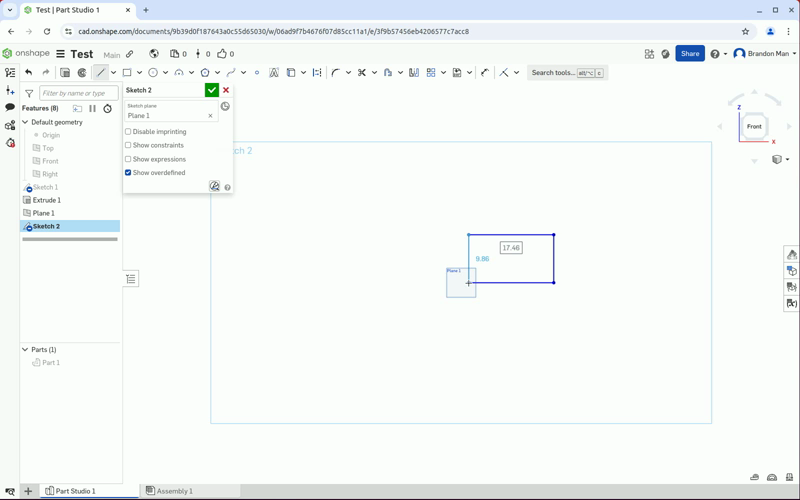
key(esc)
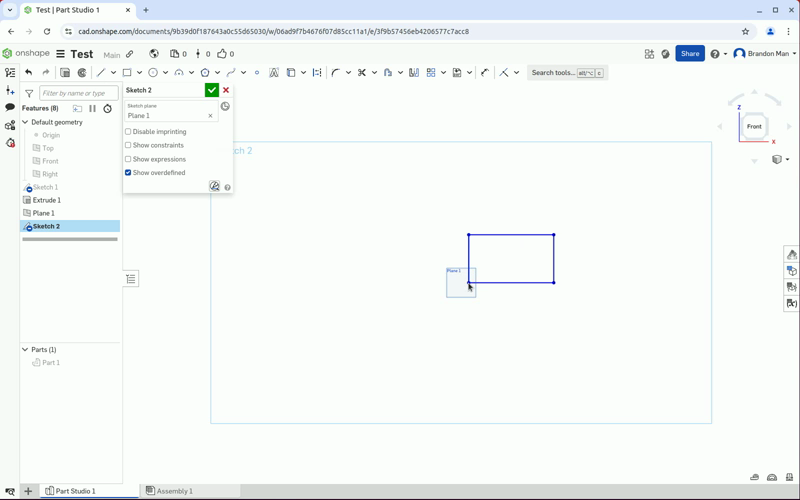
mouse_move(547, 246)
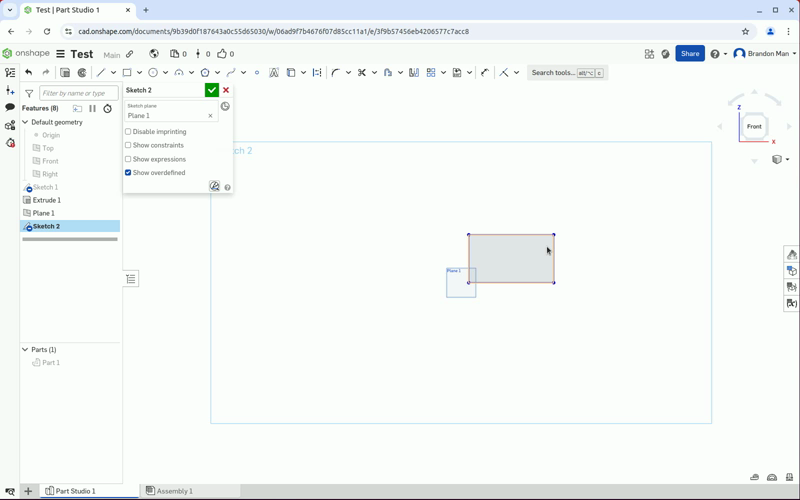
click(547, 246)
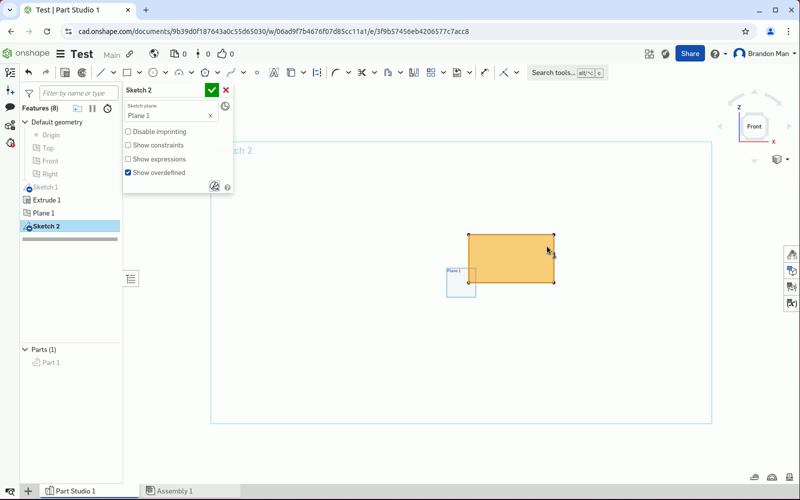
mouse_move(73, 352)
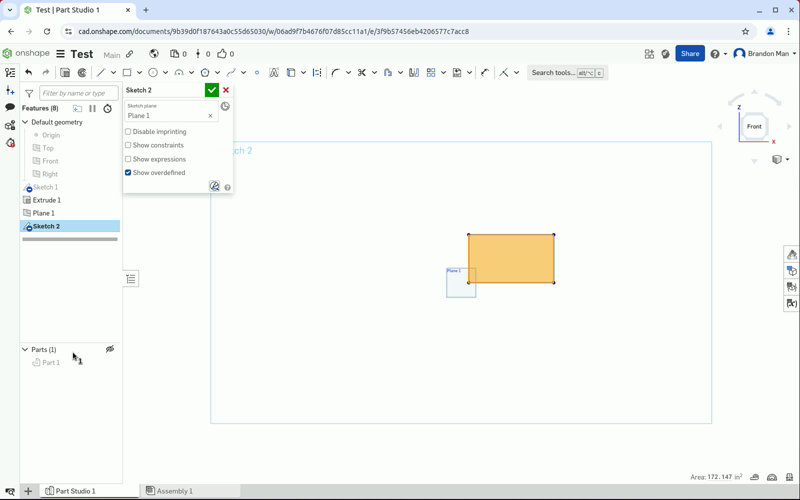
key(shift+y)
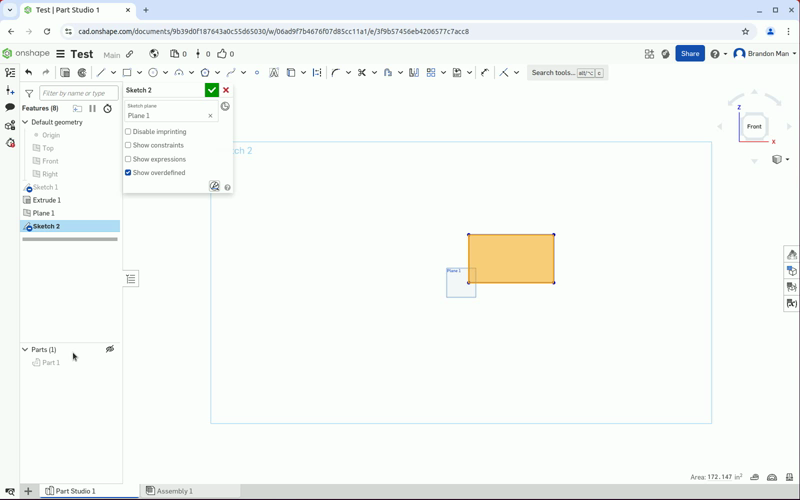
key(shift+e)
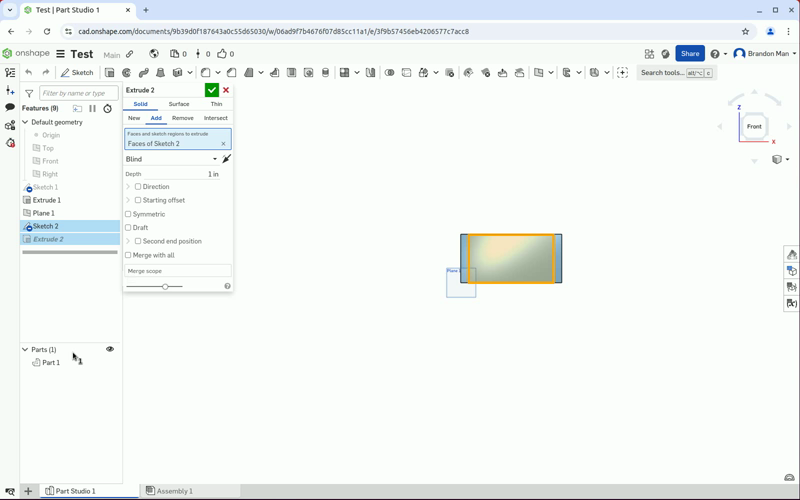
mouse_move(143, 106)
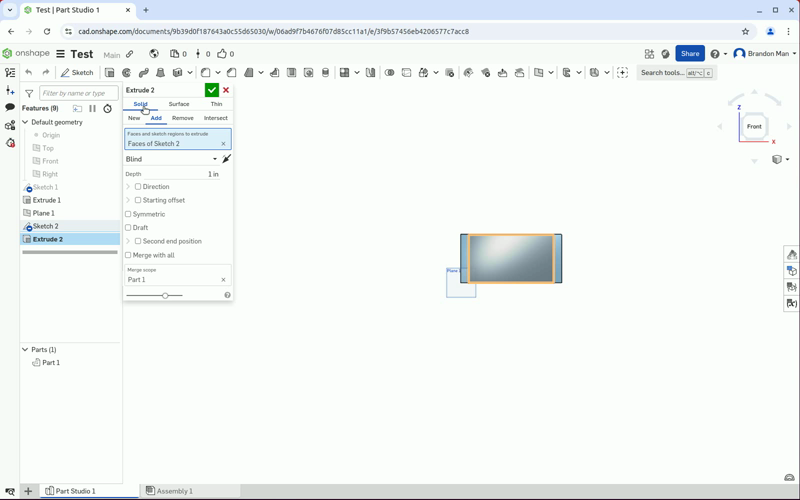
click(143, 106)
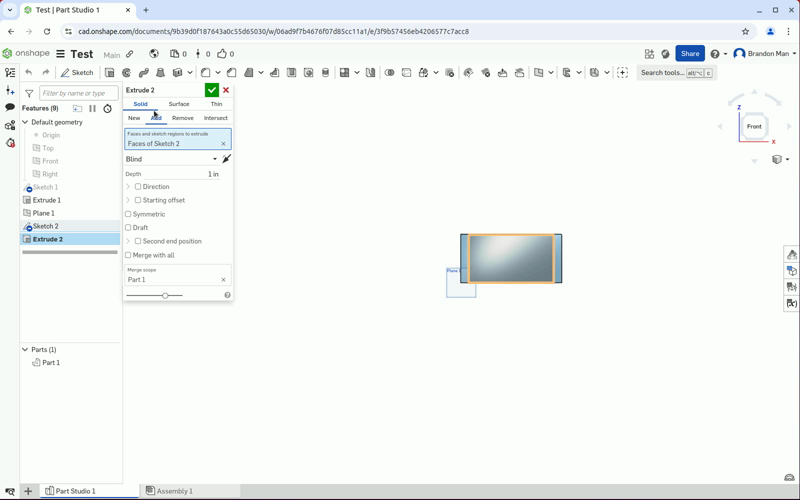
mouse_move(186, 120)
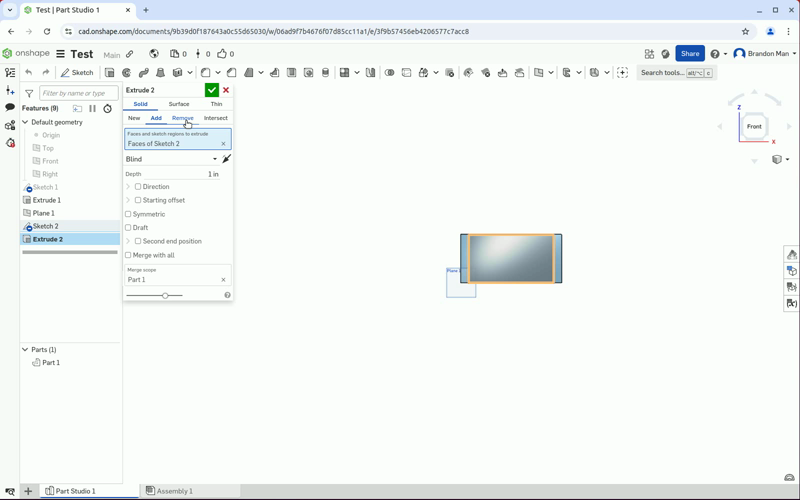
click(186, 120)
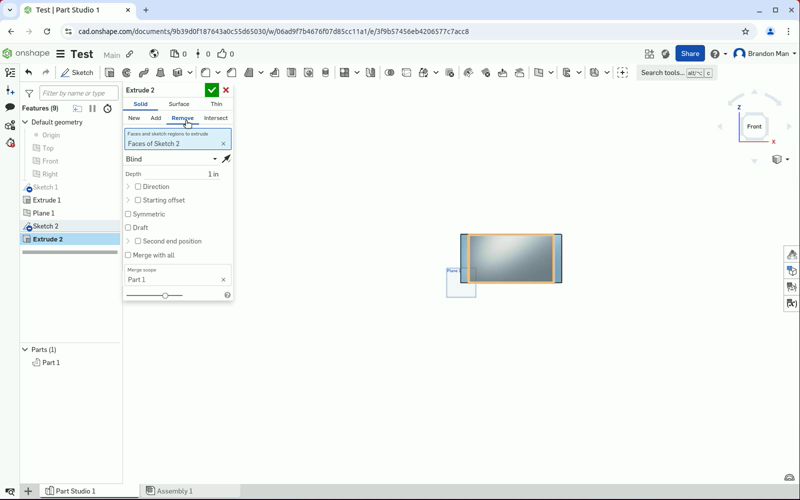
key(tab, 4)
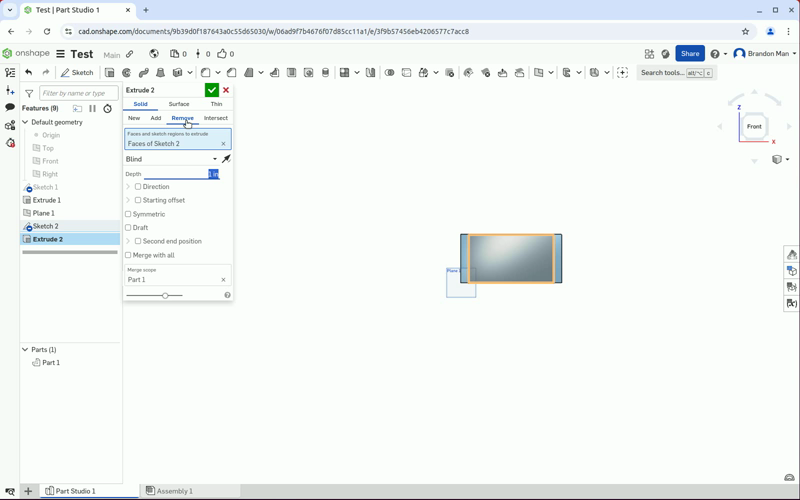
text(13.239)
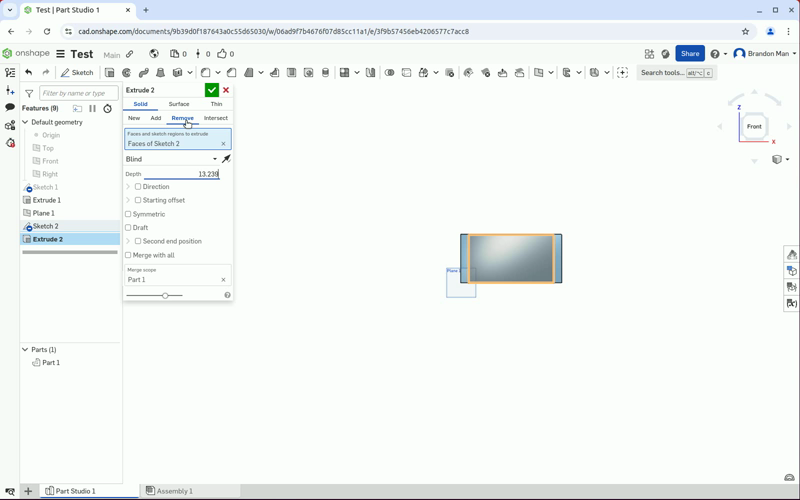
key(tab, 6)
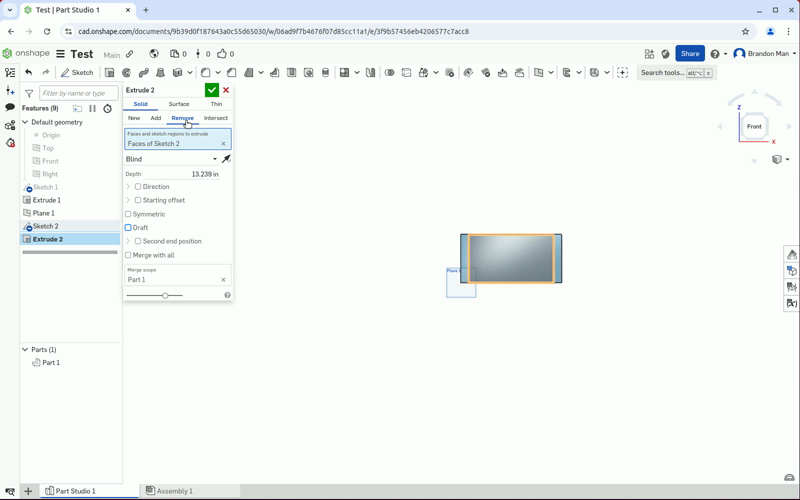
key(space)
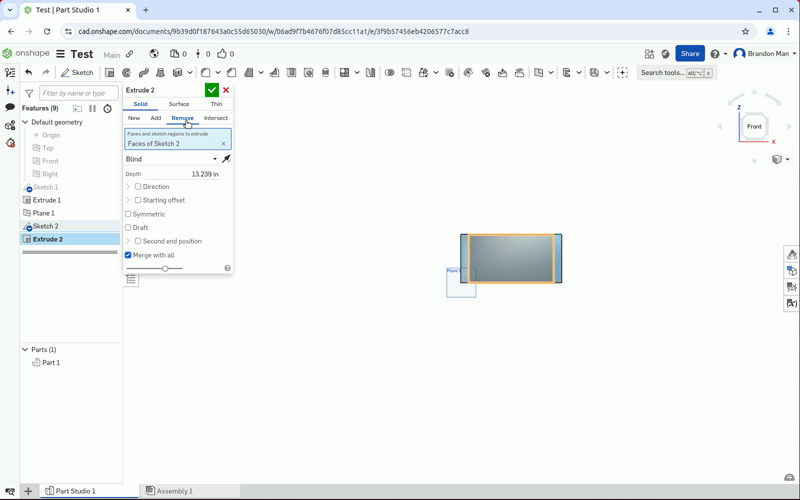
key(enter)
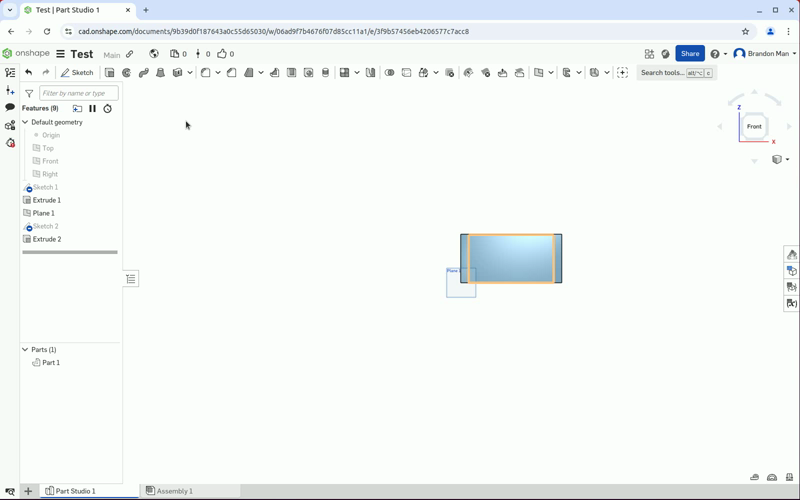
key(shift+h)
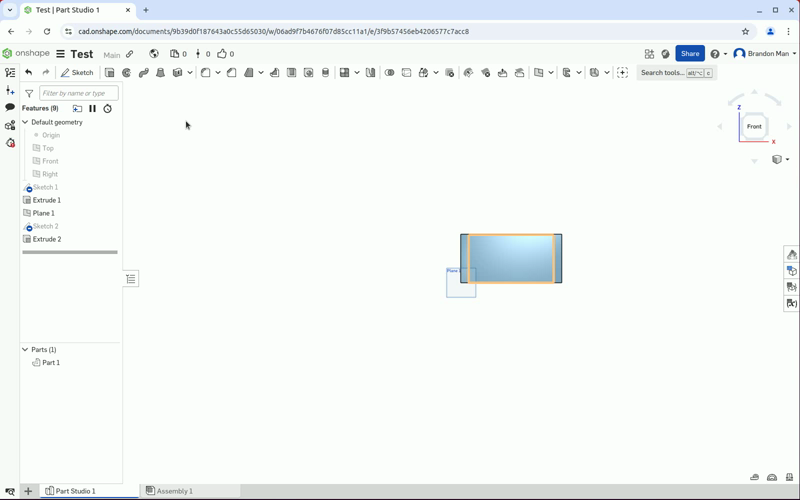
key(shift+h)
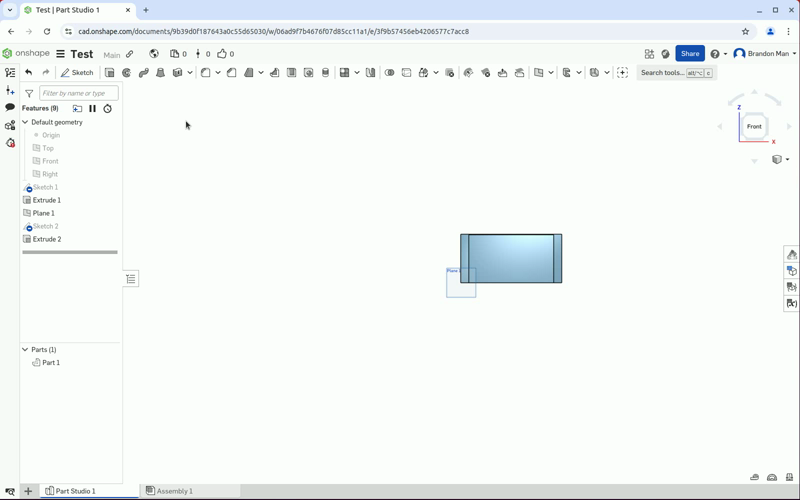
mouse_move(73, 189)
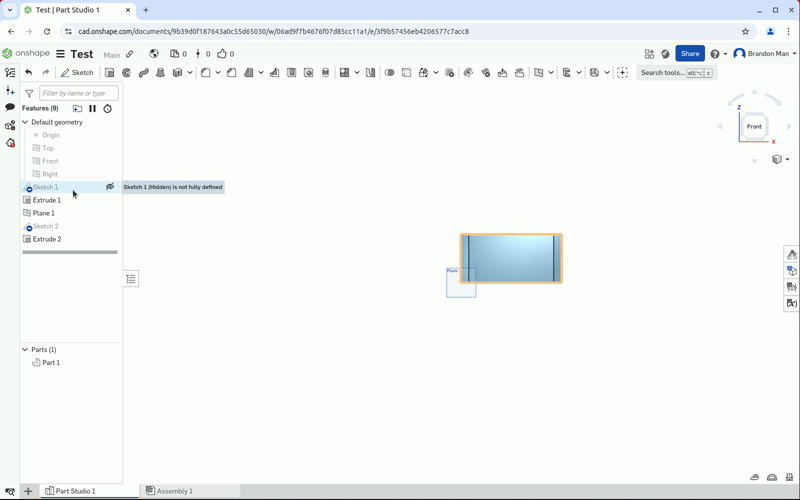
click(73, 189)
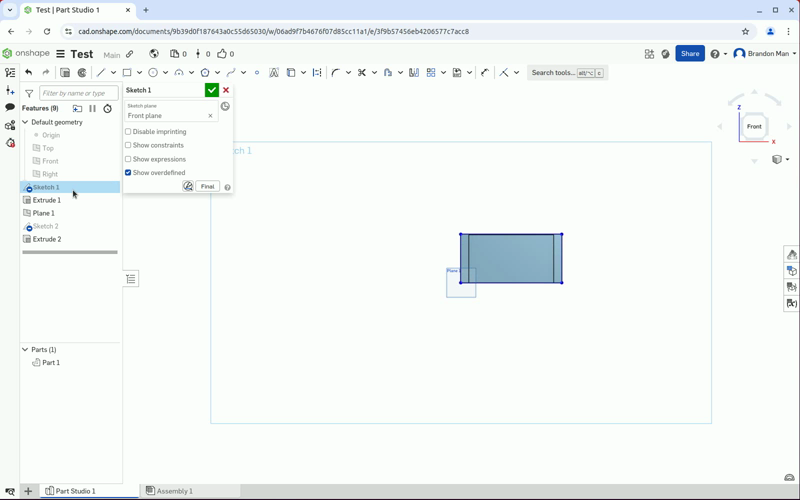
mouse_move(229, 92)
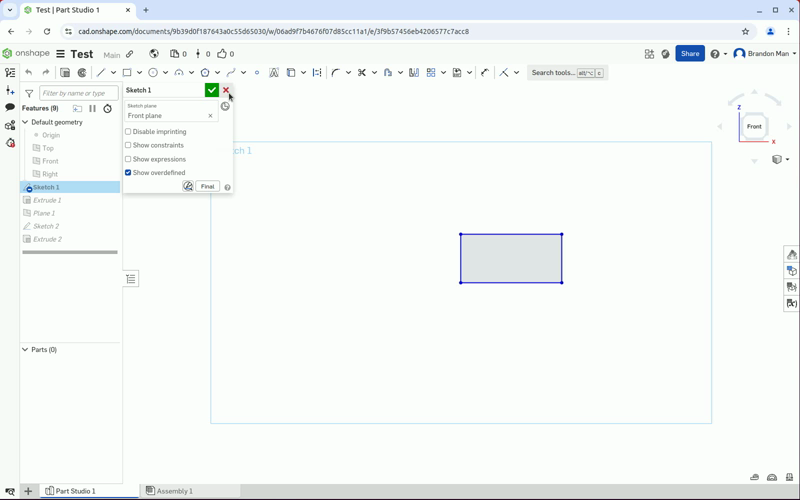
click(229, 92)
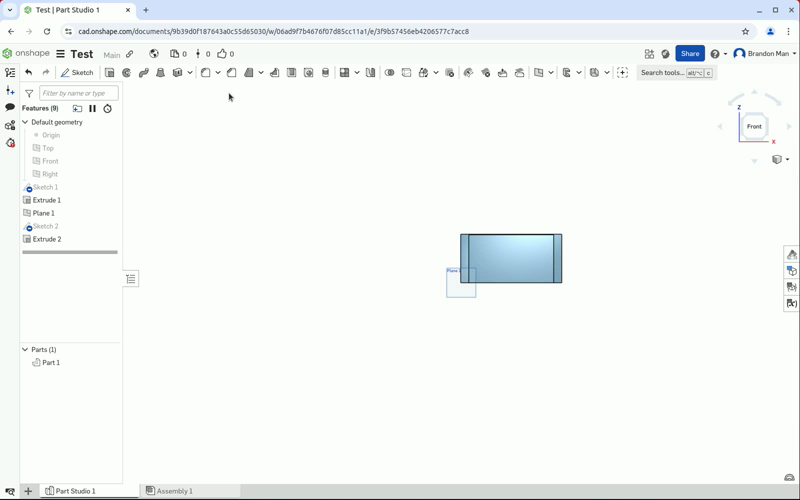
mouse_move(73, 352)
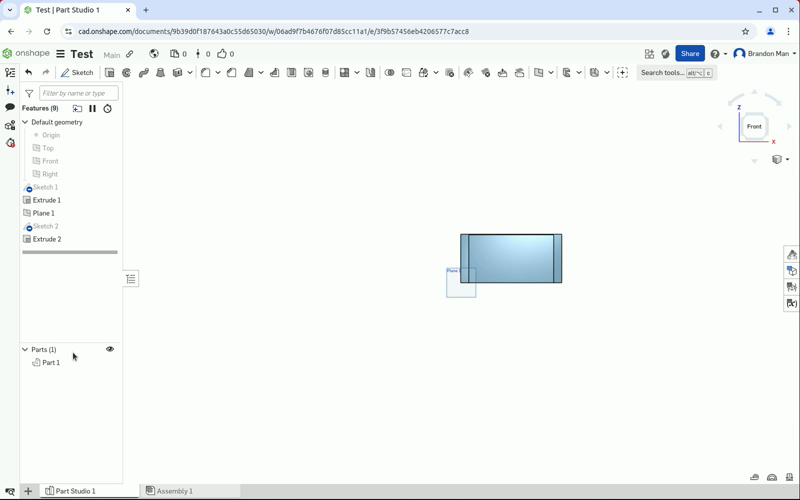
key(y)
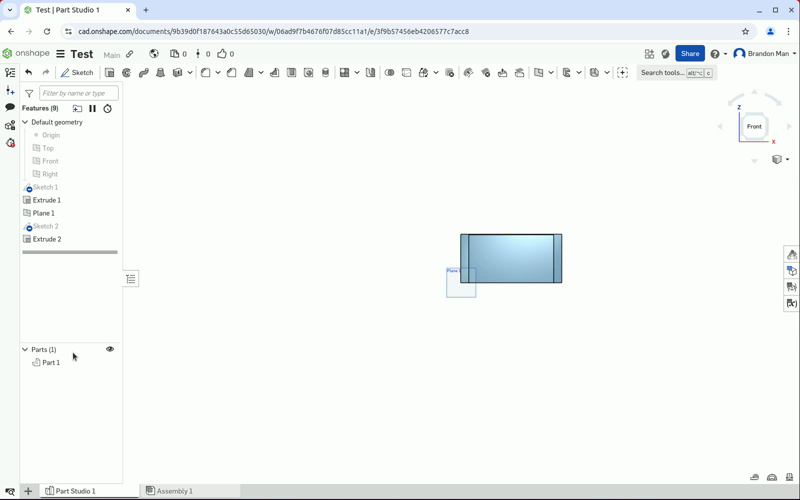
key(shift+p)
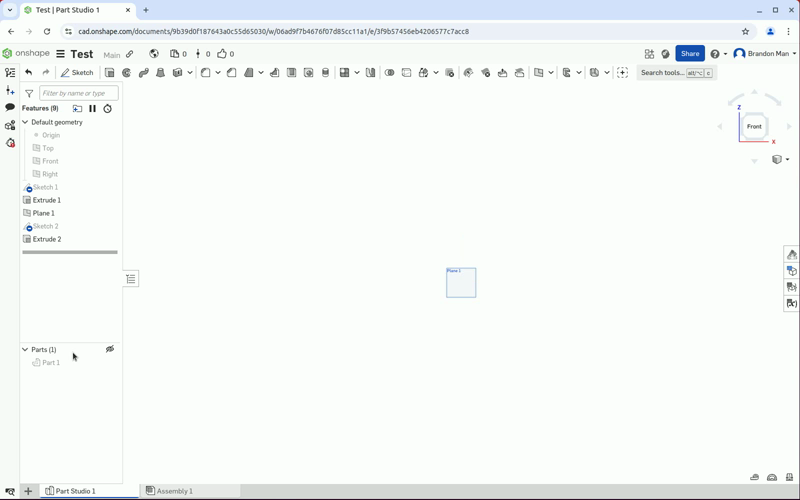
key(space)
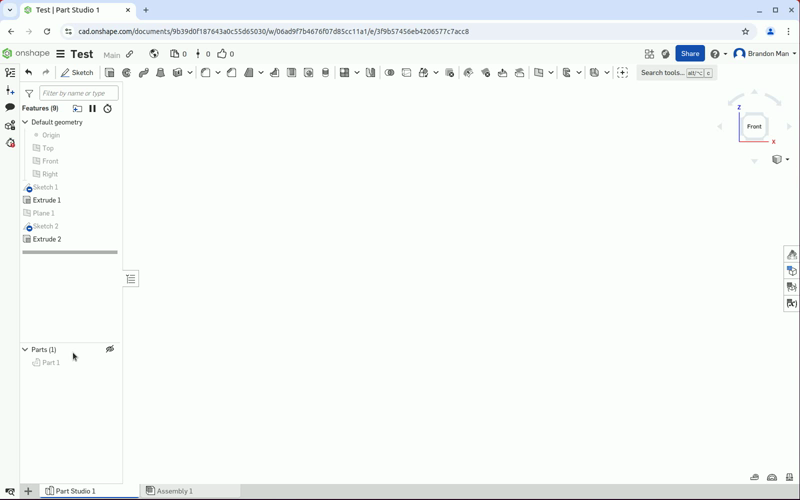
key_down(shift)
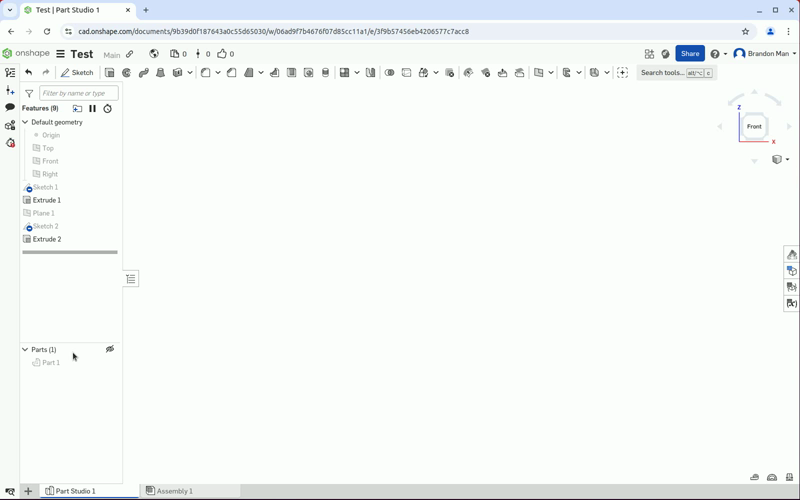
key(left)
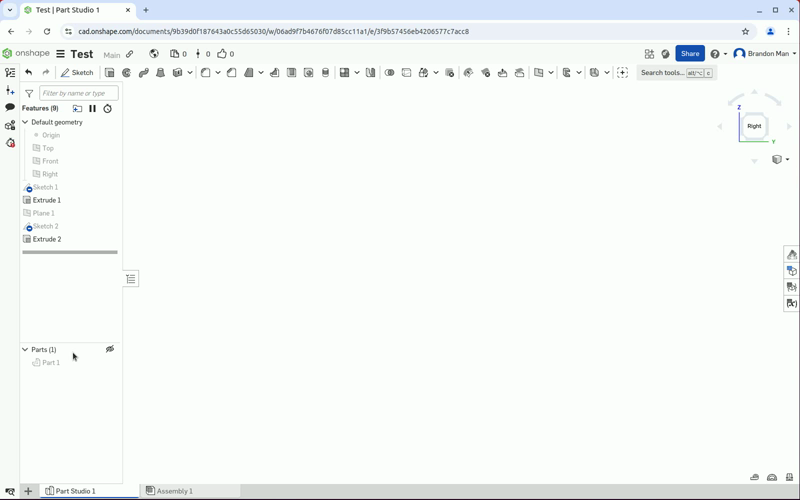
key_up(shift)
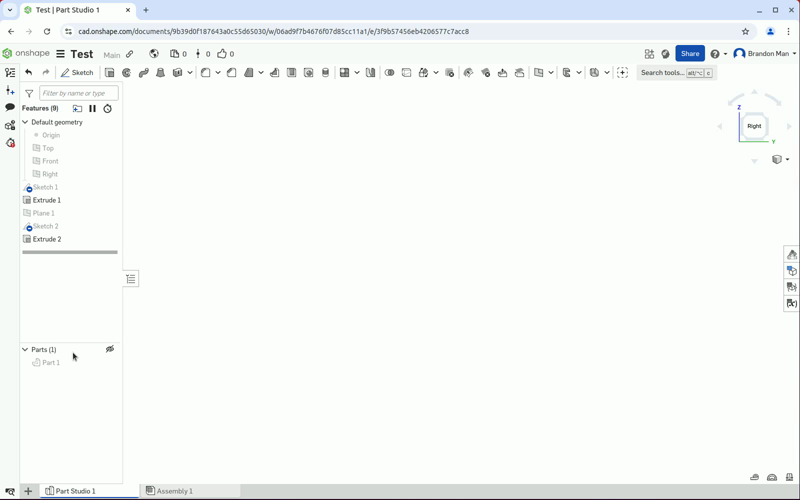
mouse_move(73, 352)
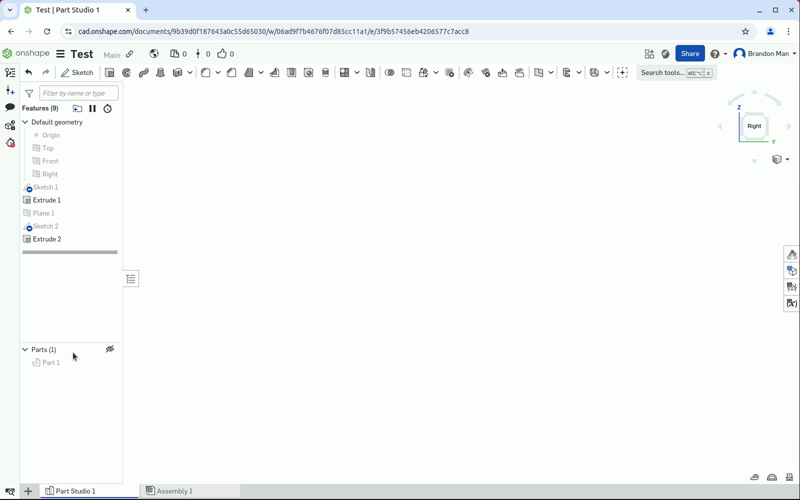
key(shift+y)
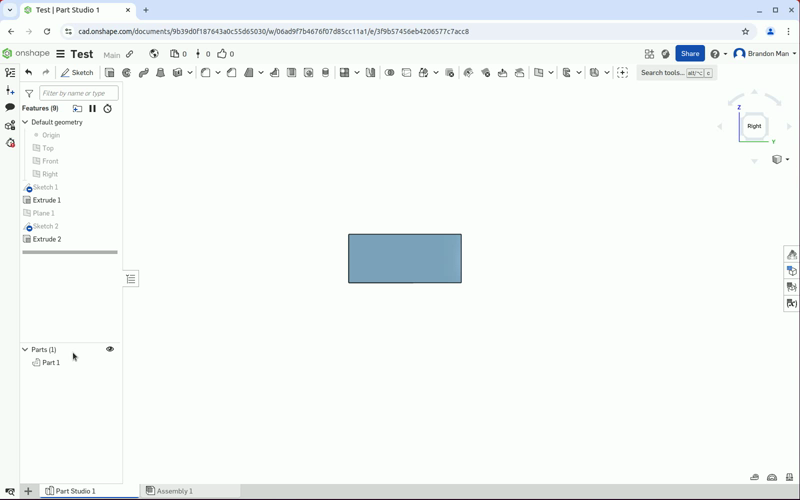
mouse_move(541, 75)
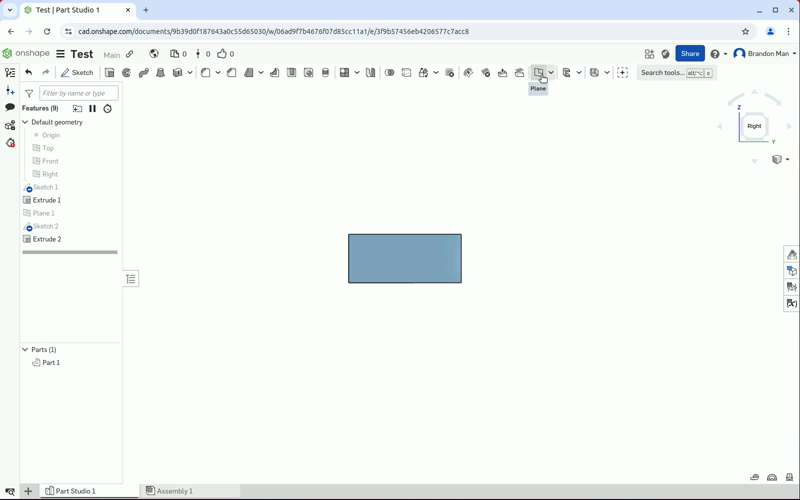
click(541, 75)
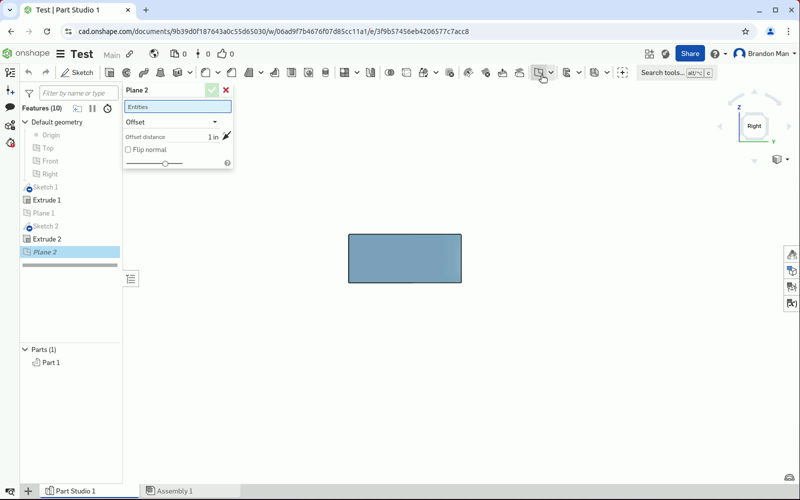
mouse_move(73, 176)
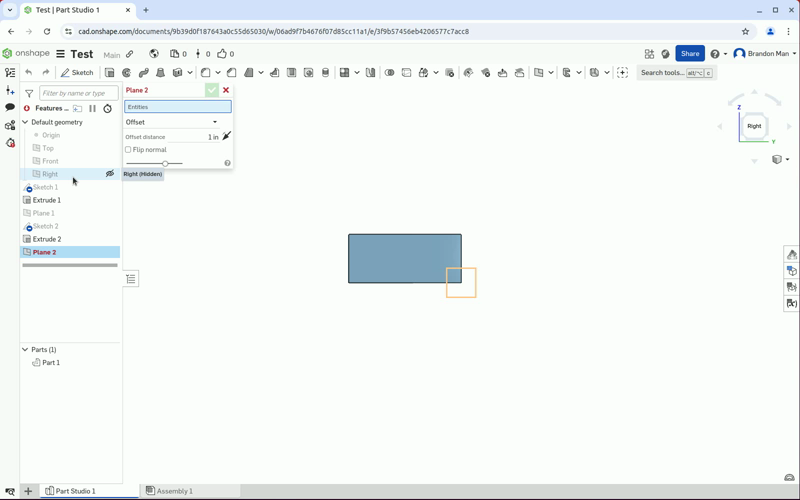
click(73, 176)
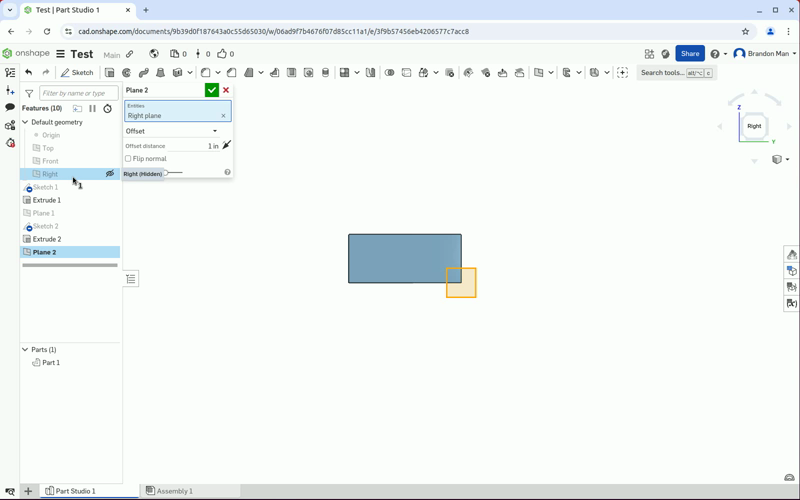
key(tab, 2)
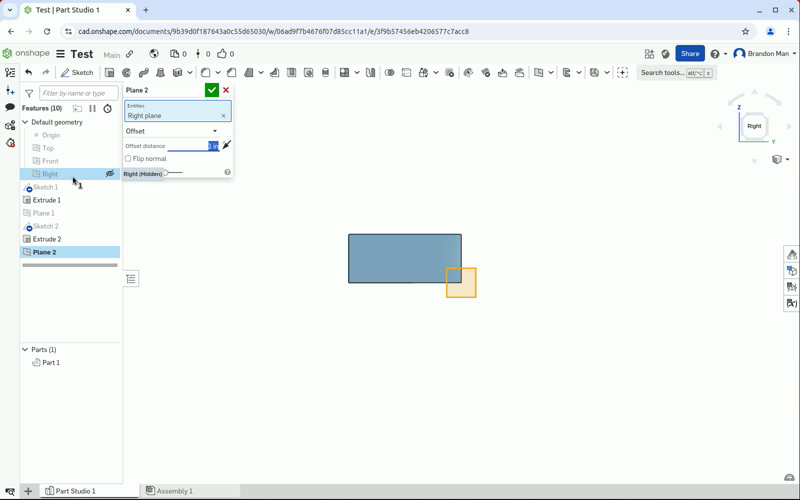
text(20.705)
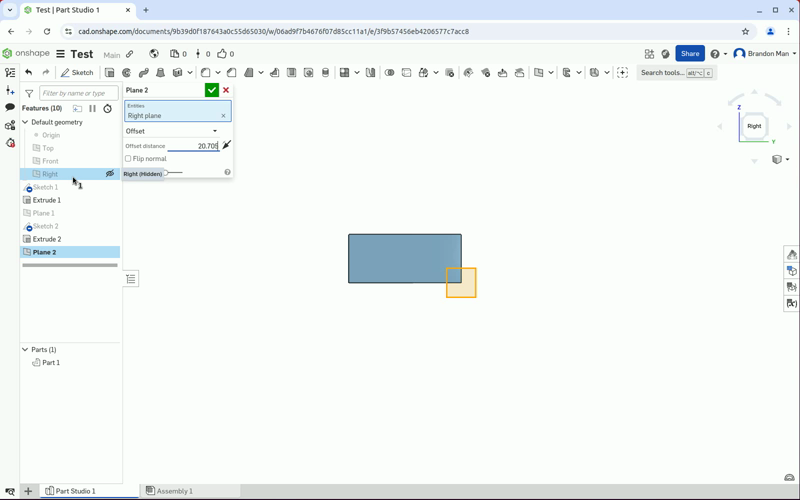
key(enter, 2)
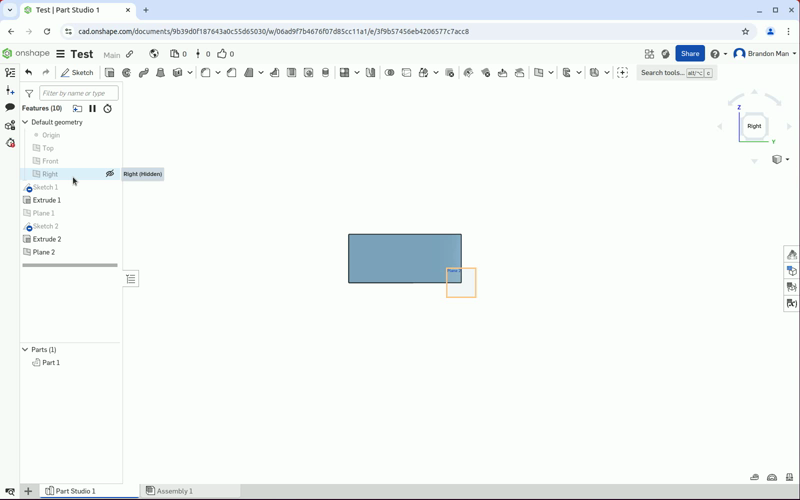
key(shift+s)
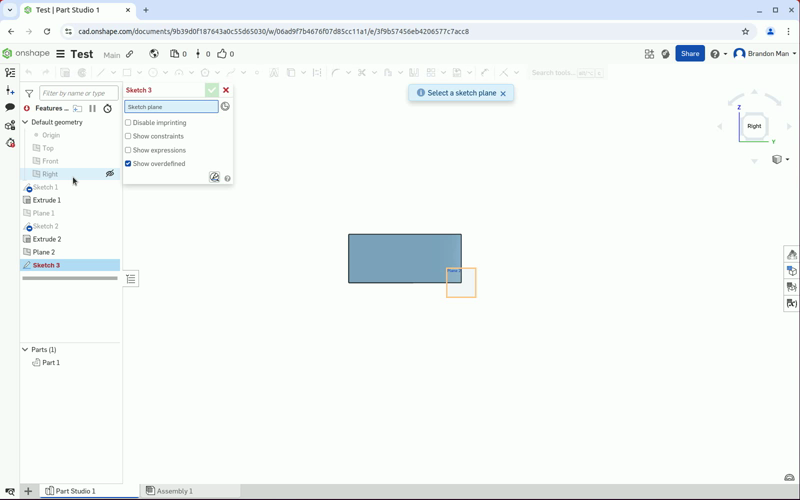
mouse_move(73, 254)
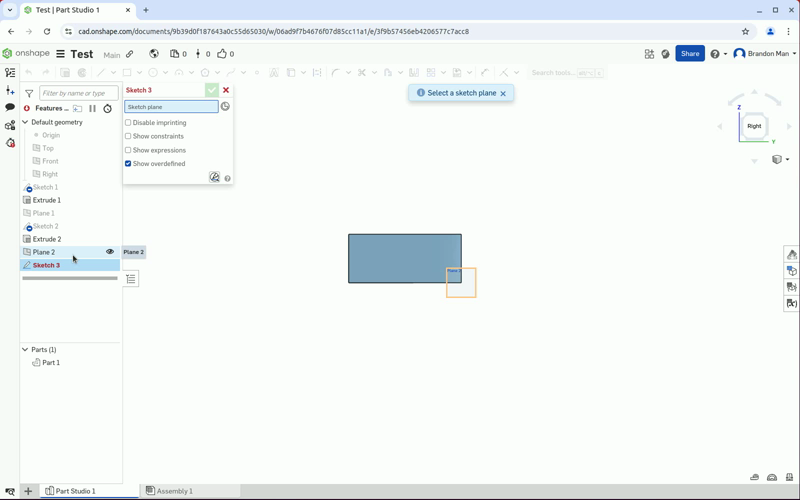
click(73, 254)
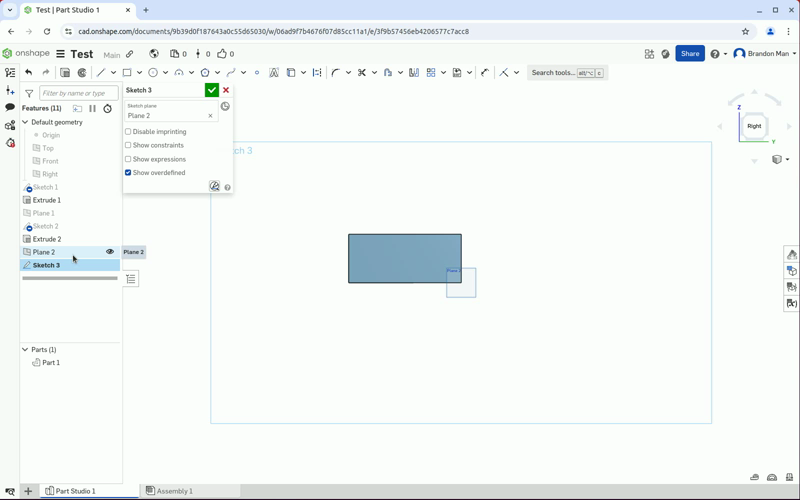
mouse_move(73, 352)
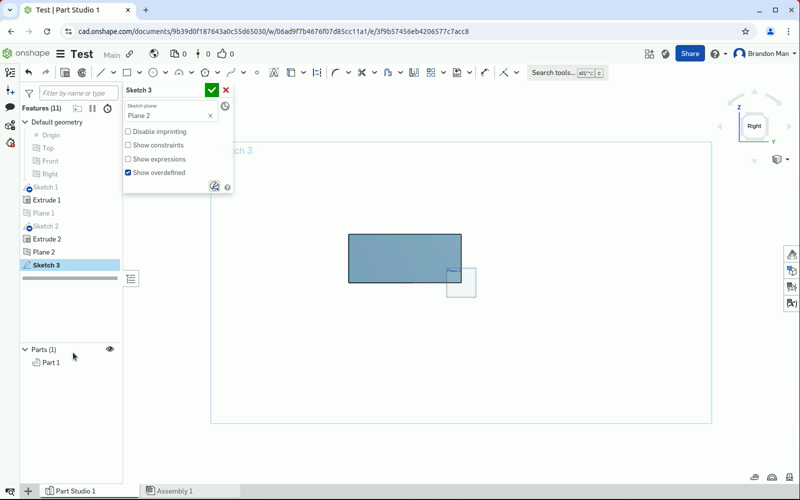
key(y)
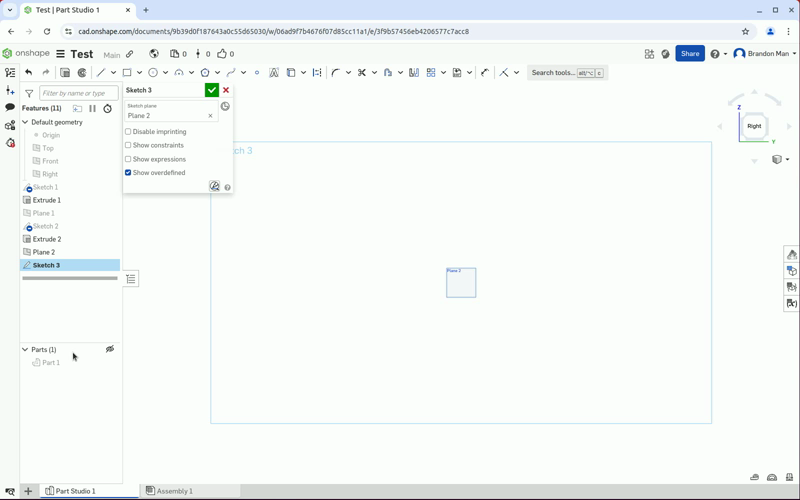
key(c)
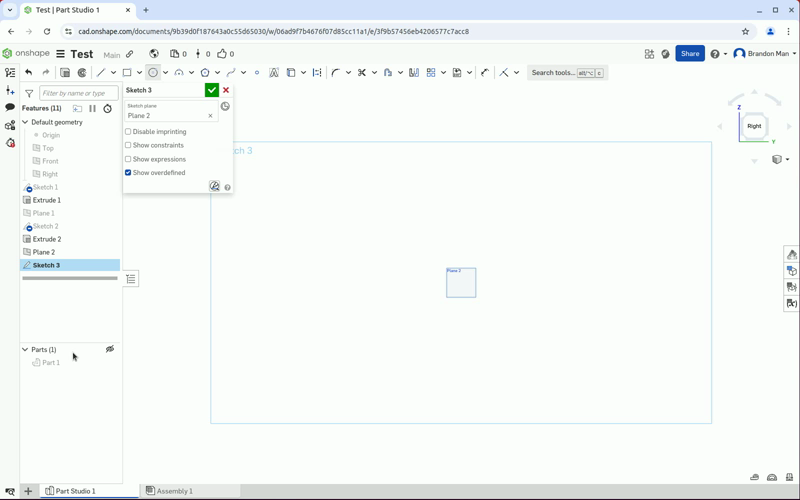
key_down(shift)
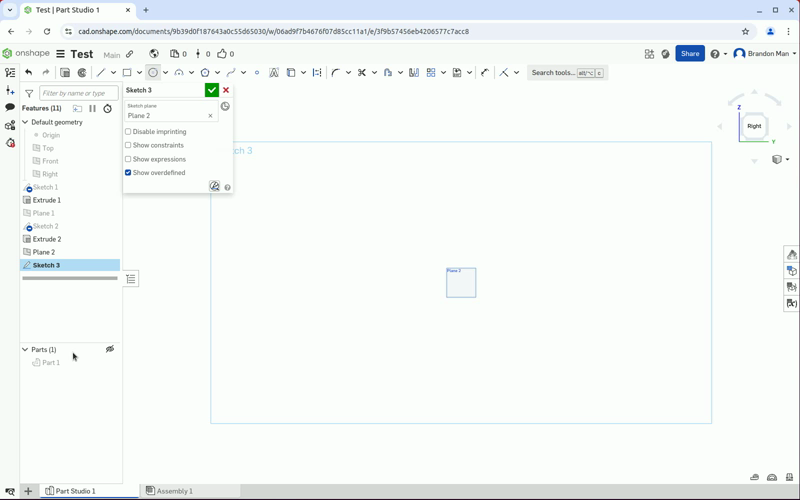
mouse_move(381, 258)
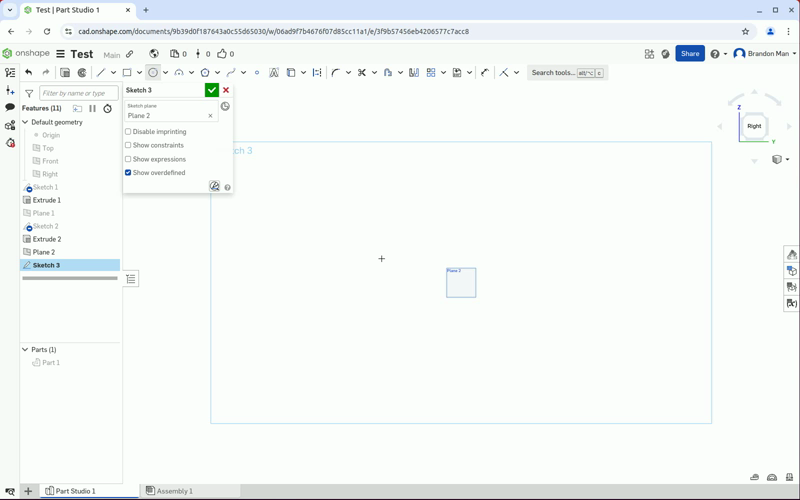
click(381, 258)
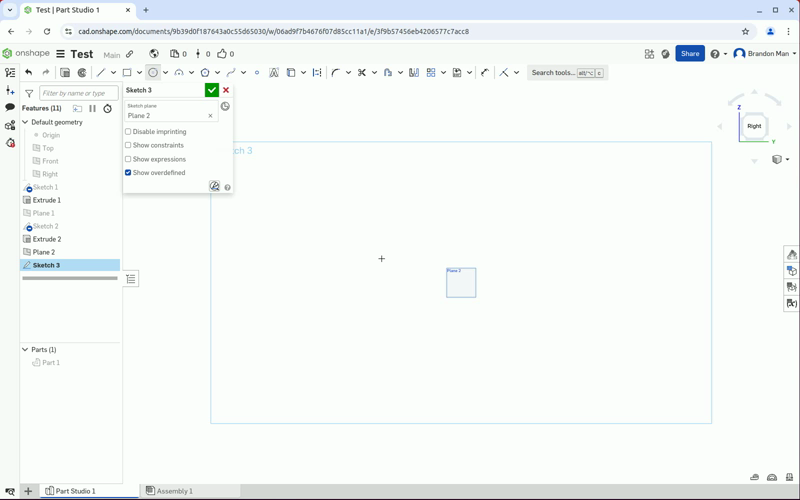
key_up(shift)
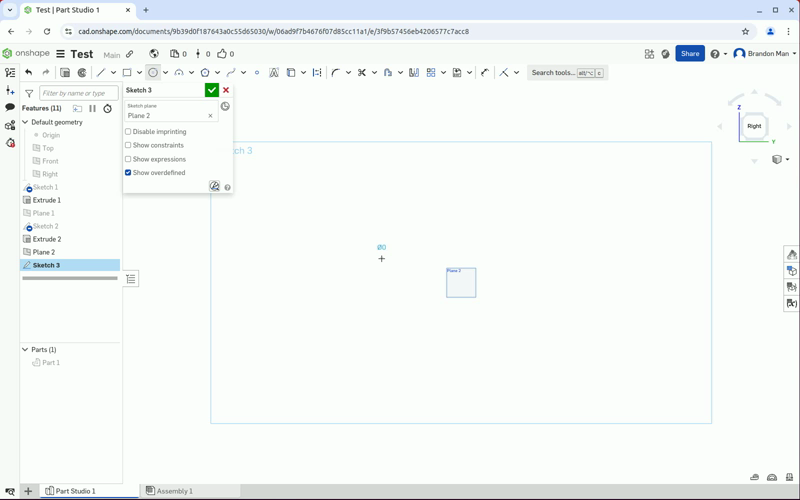
mouse_move(397, 258)
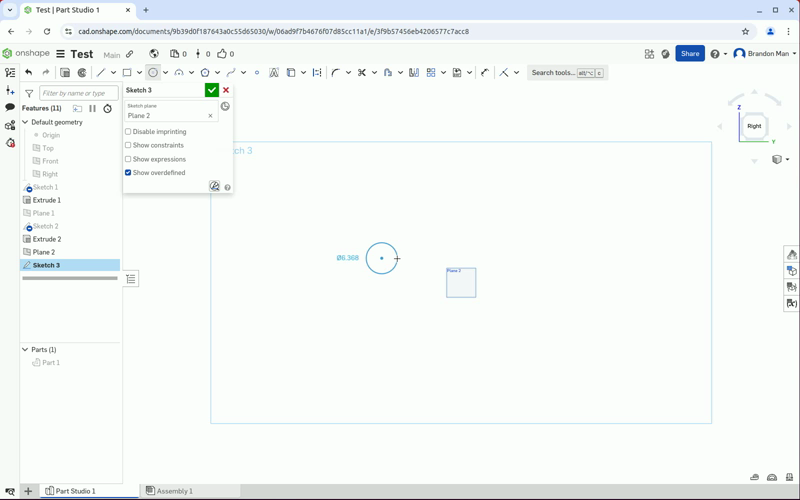
click(397, 258)
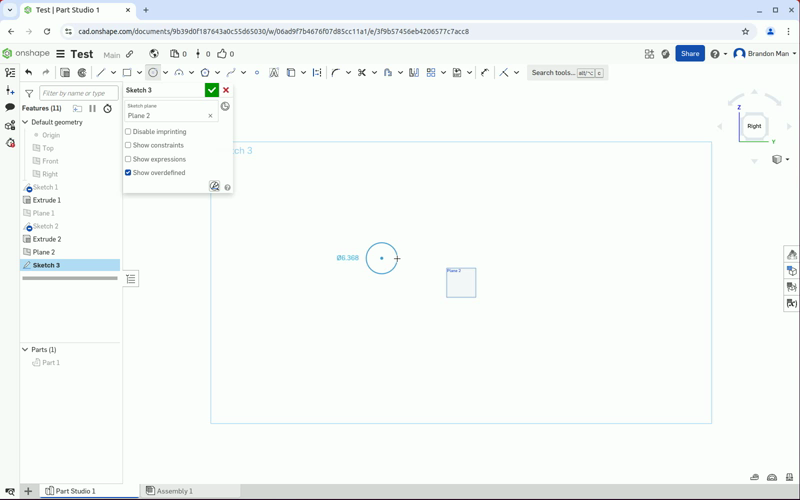
key(esc)
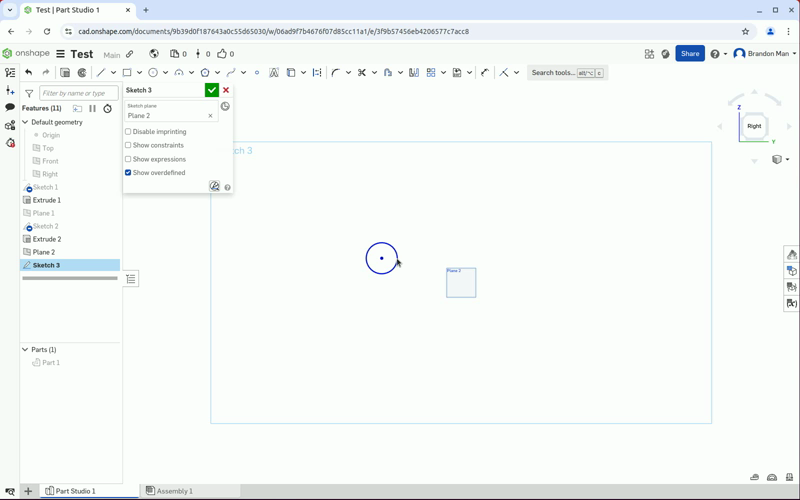
mouse_move(369, 254)
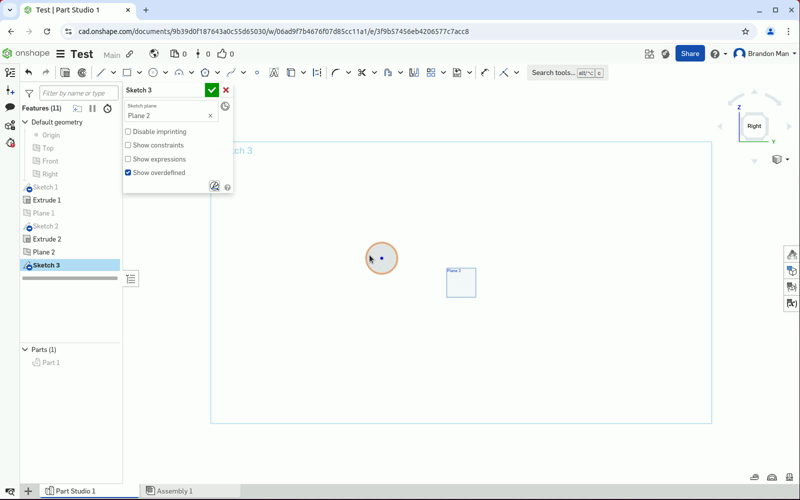
scroll(6)
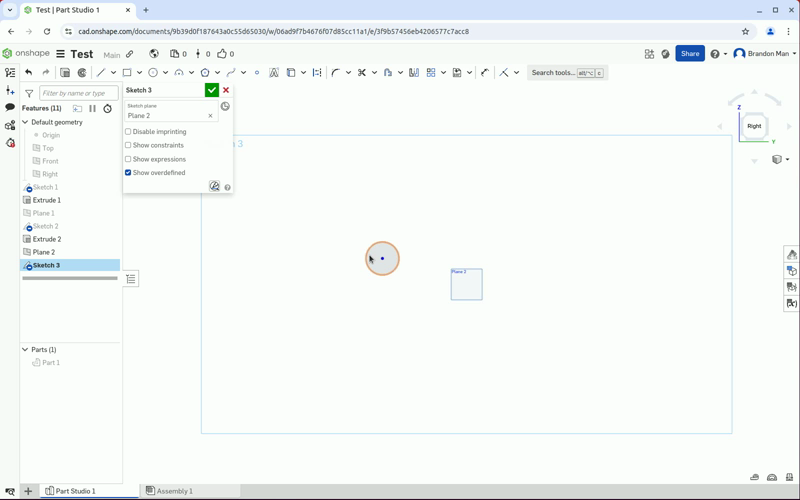
scroll(6)
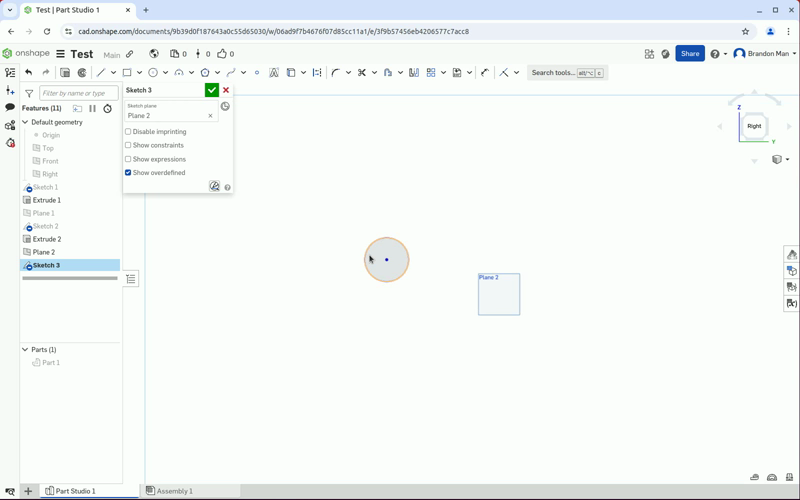
scroll(6)
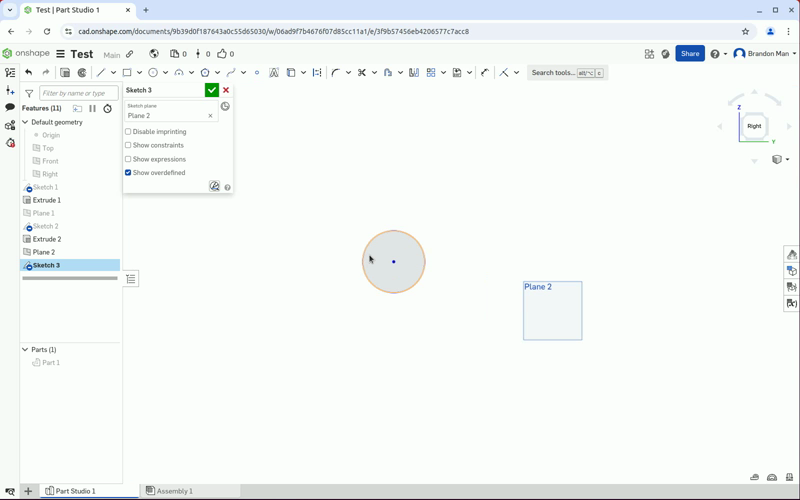
scroll(6)
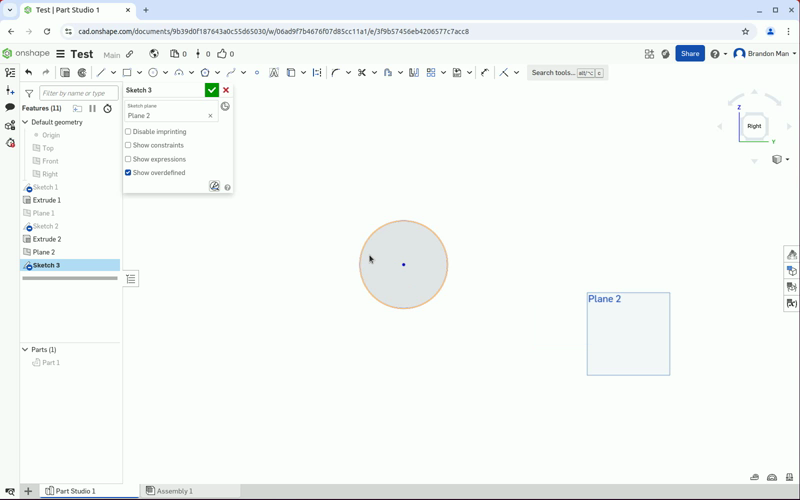
scroll(6)
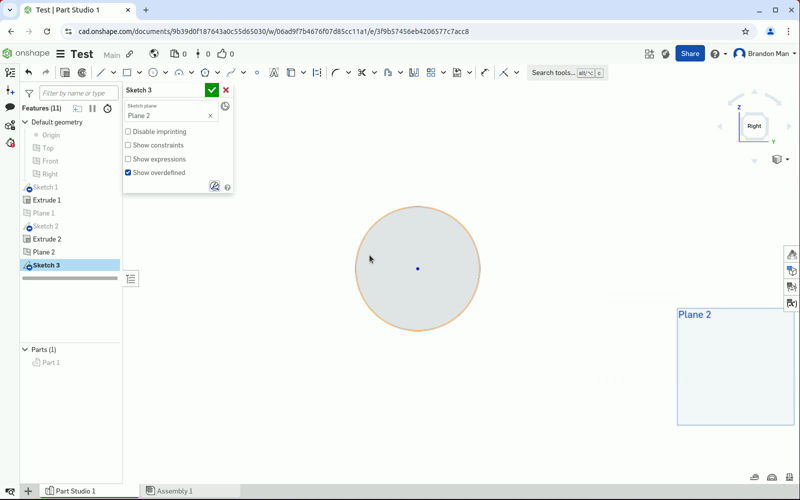
scroll(6)
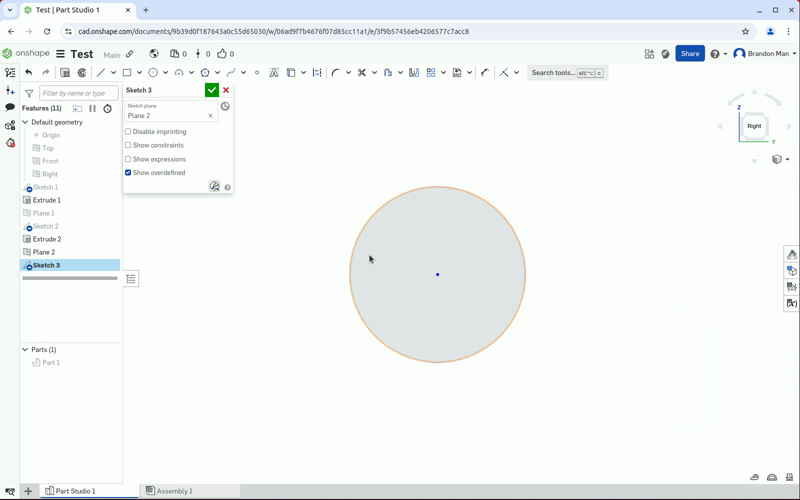
scroll(6)
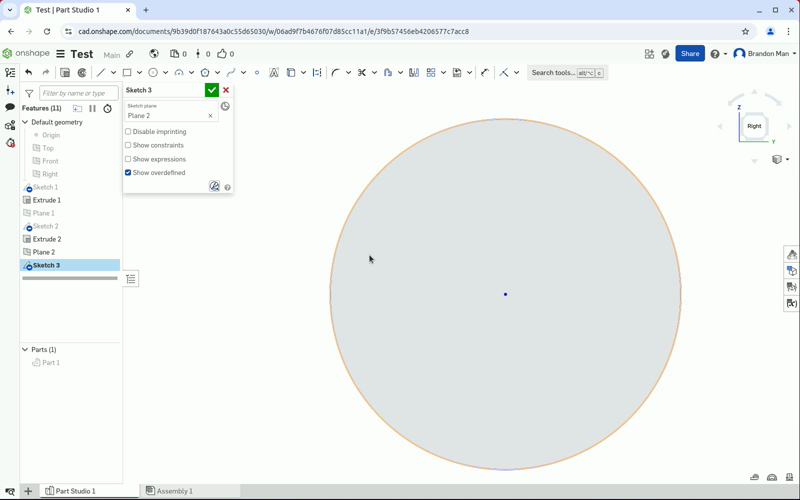
click(369, 254)
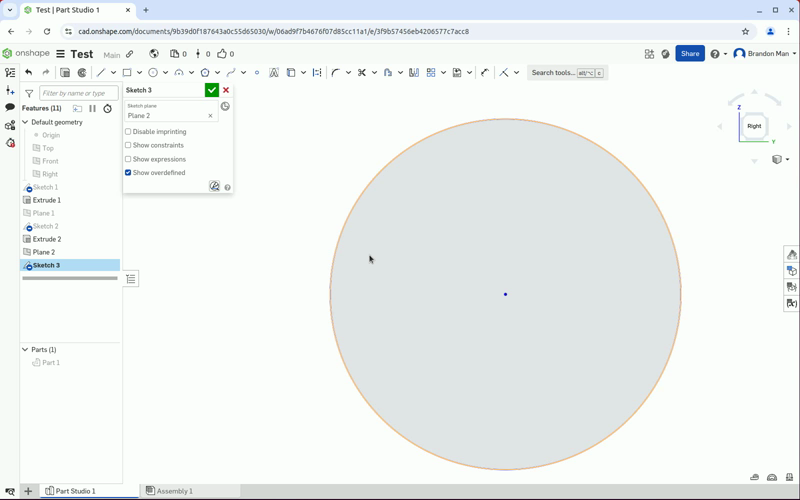
scroll(-6)
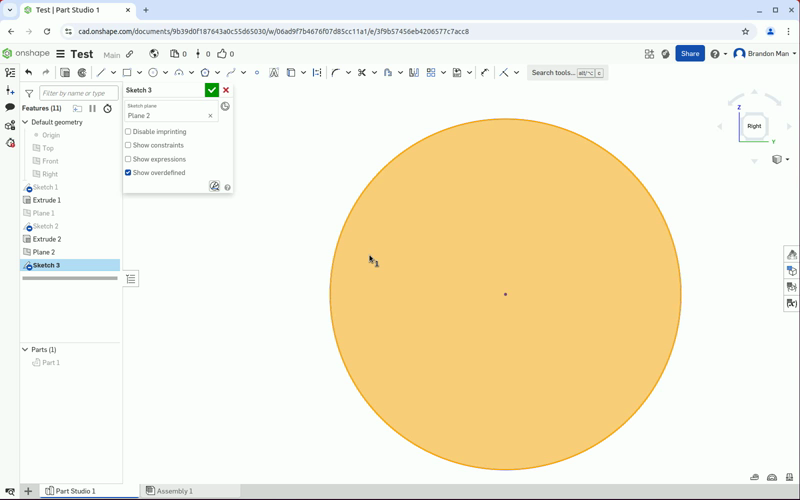
scroll(-6)
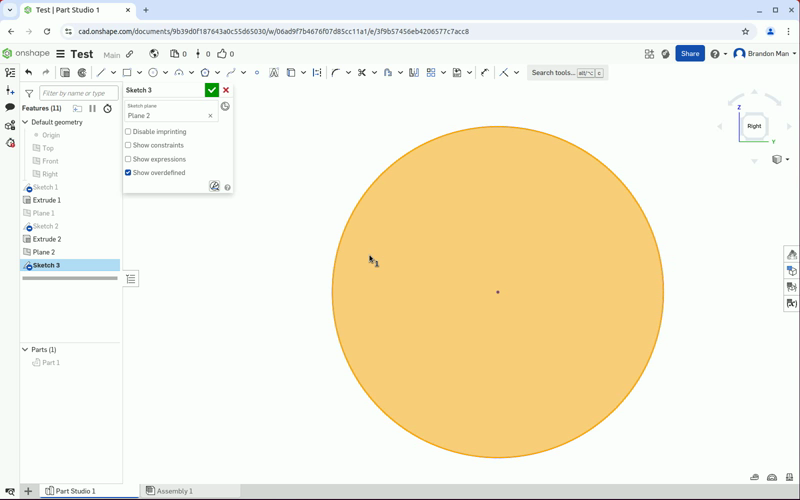
scroll(-6)
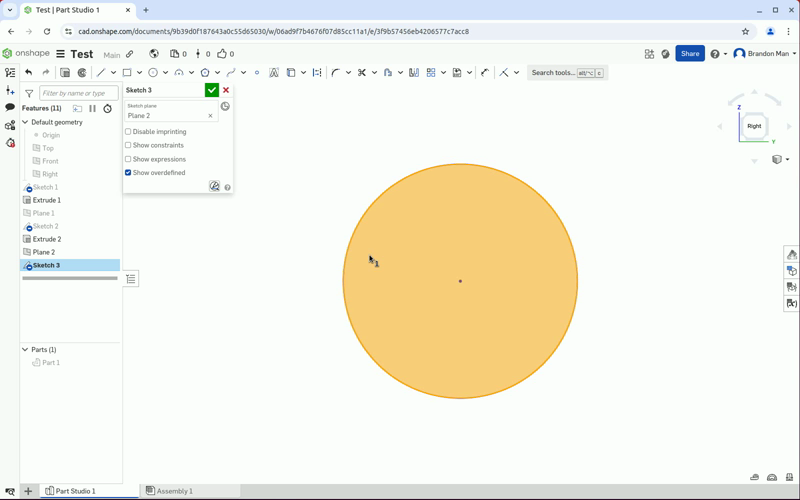
scroll(-6)
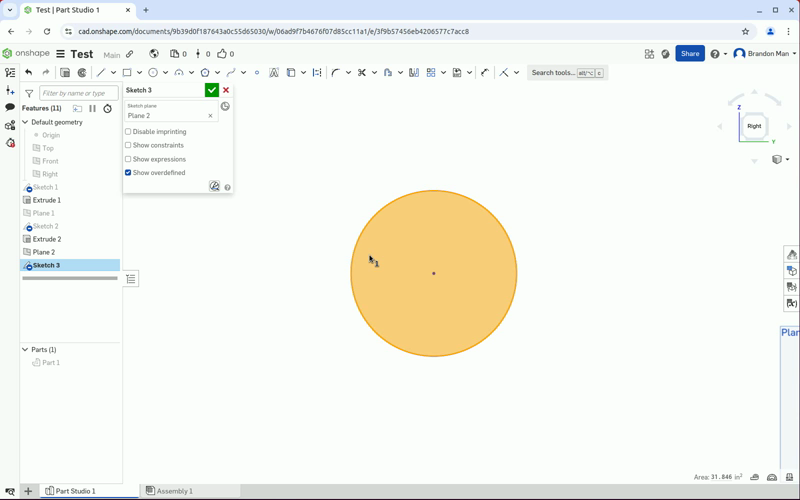
scroll(-6)
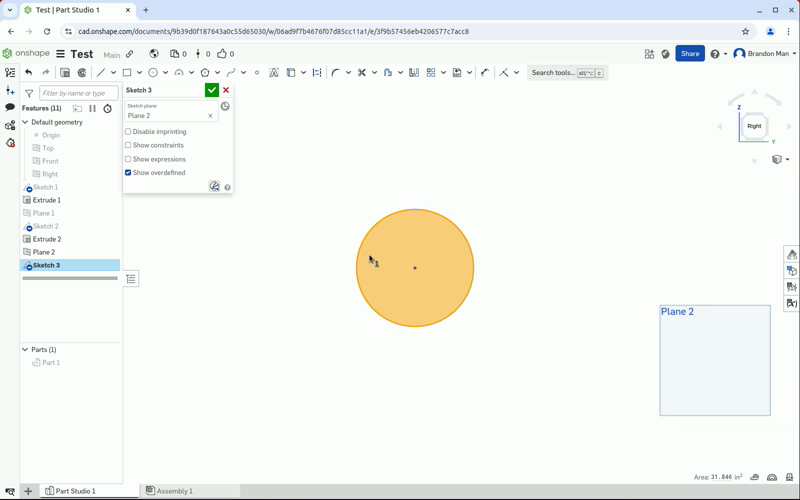
scroll(-6)
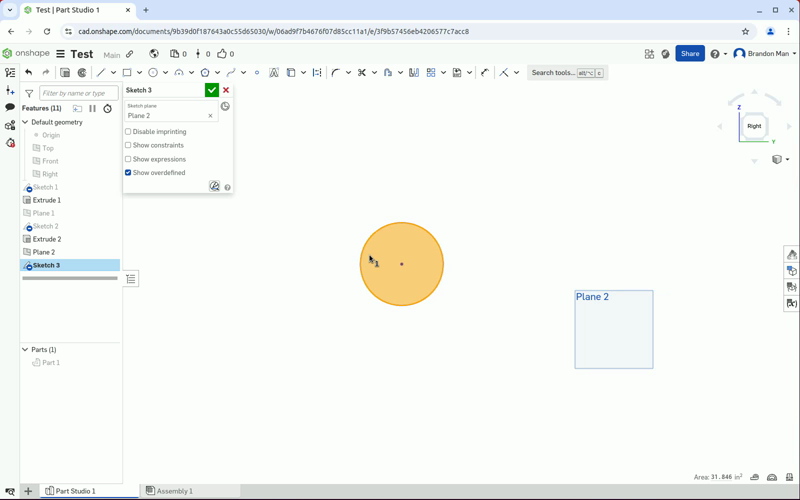
scroll(-6)
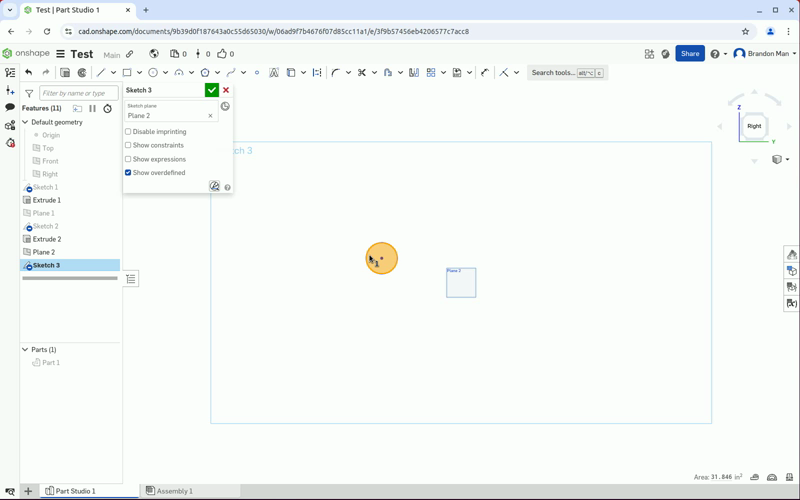
mouse_move(73, 352)
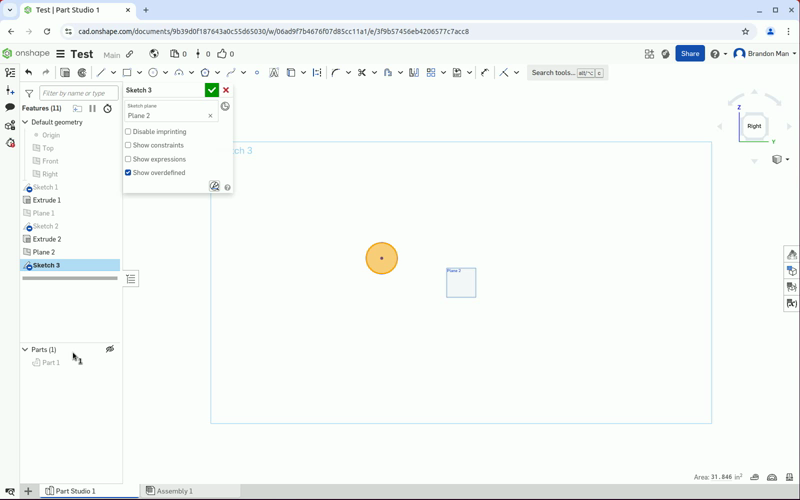
key(shift+y)
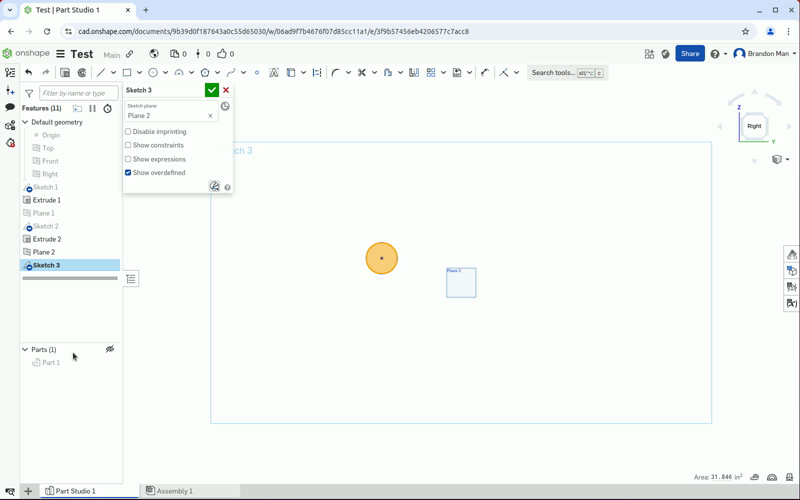
key(shift+e)
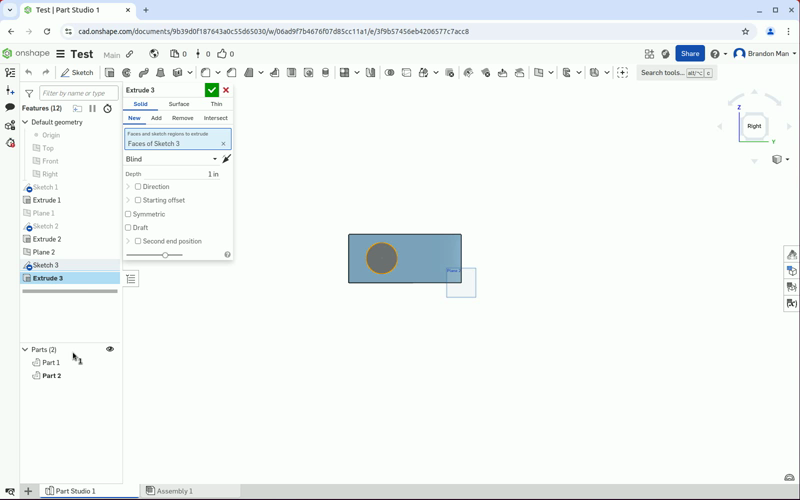
mouse_move(143, 106)
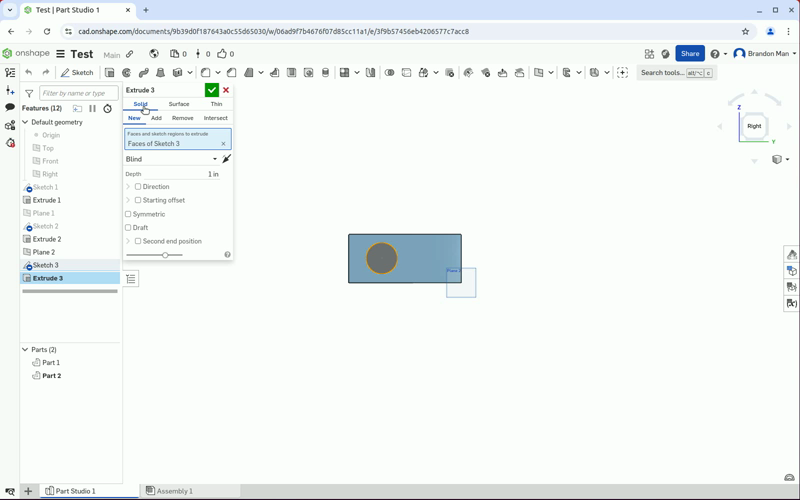
click(143, 106)
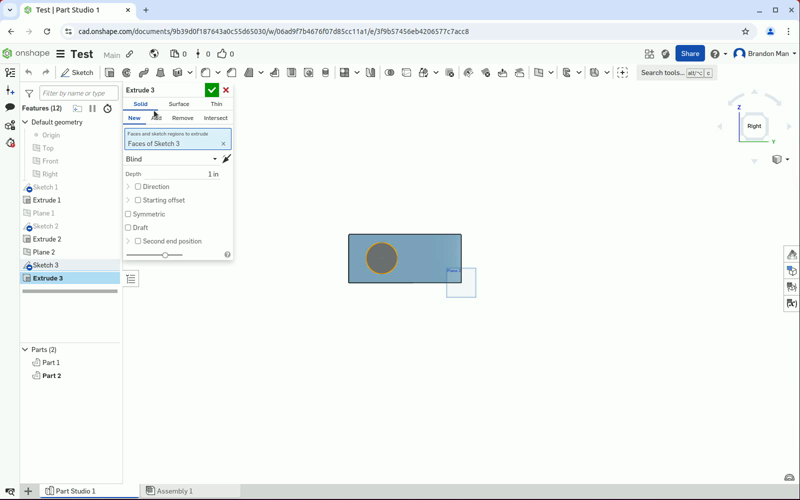
mouse_move(186, 120)
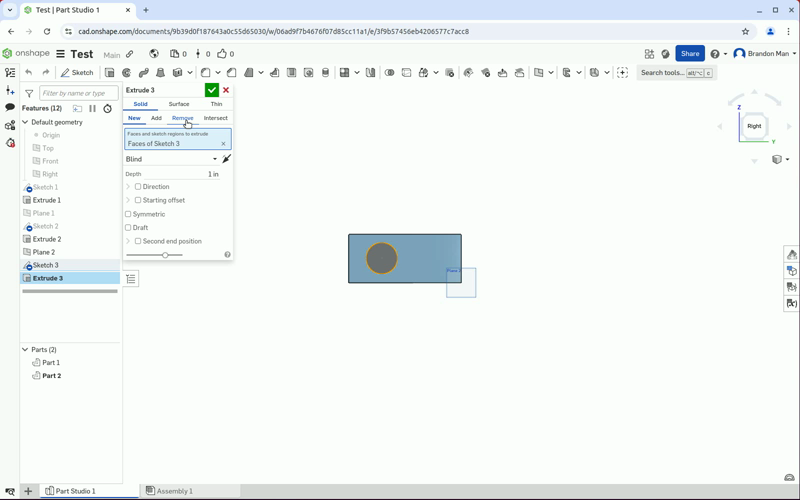
click(186, 120)
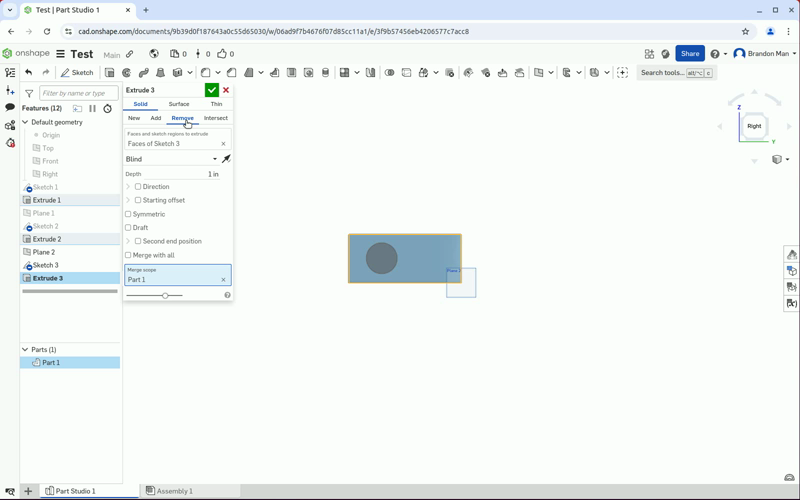
key(tab, 4)
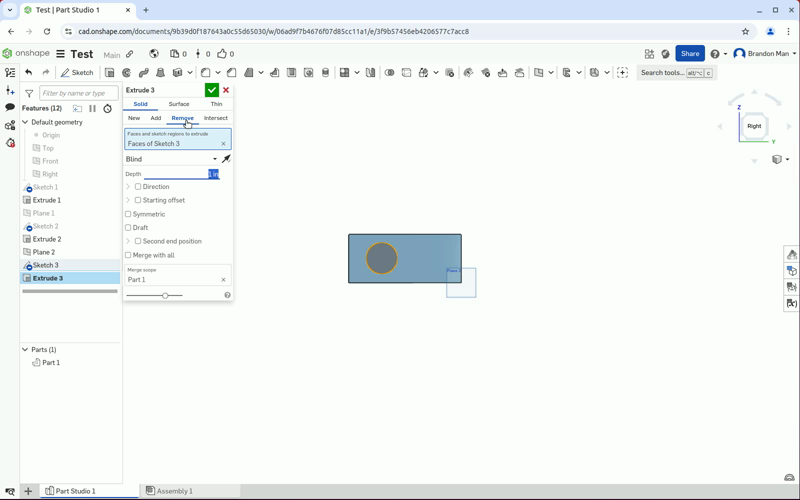
text(20.701)
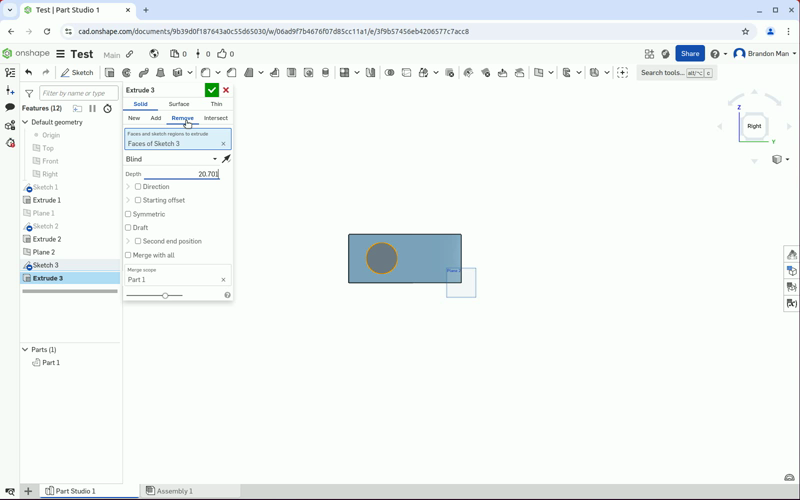
key(tab, 6)
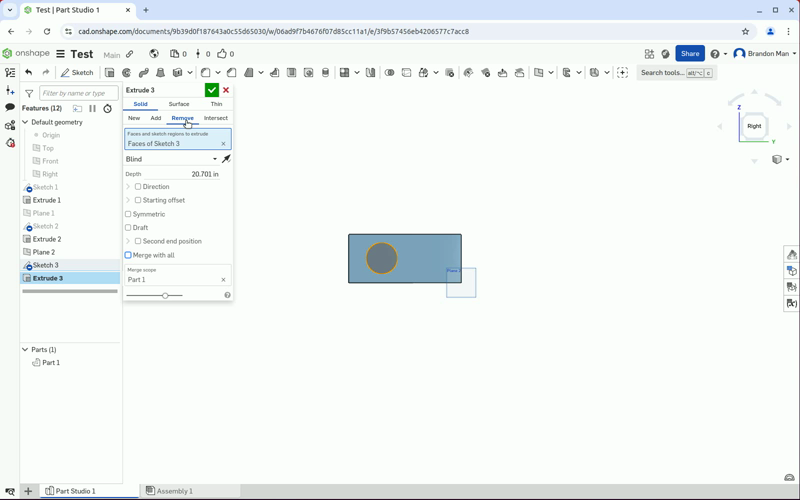
key(space)
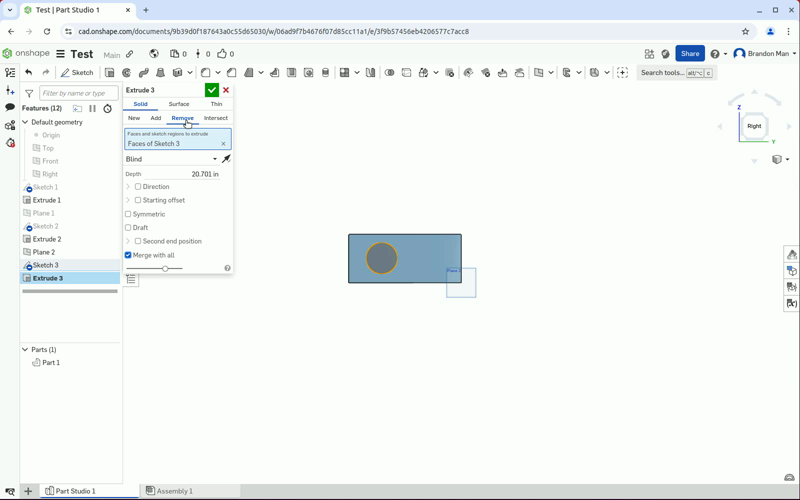
key(enter)
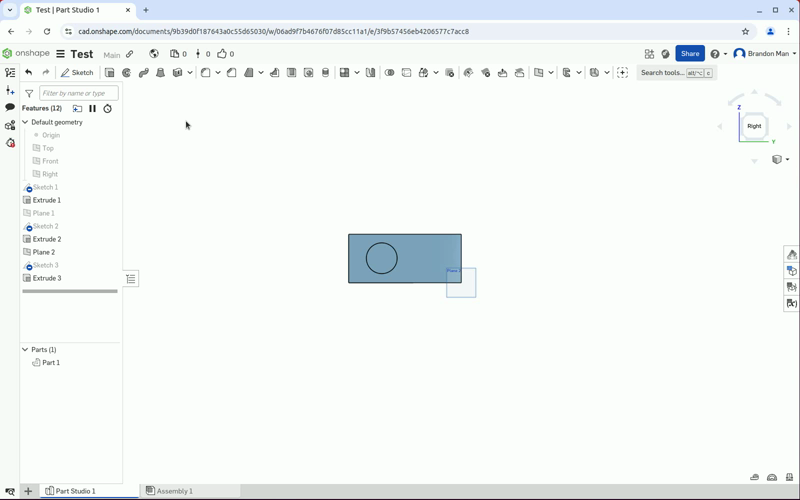
key(shift+h)
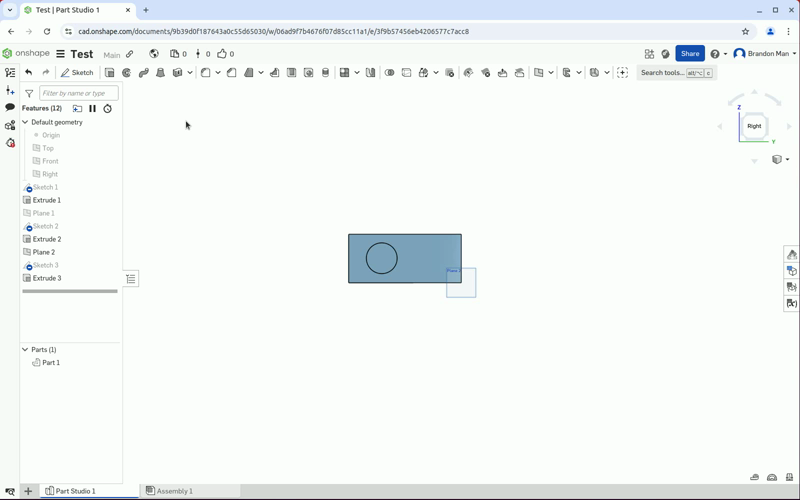
key(shift+h)
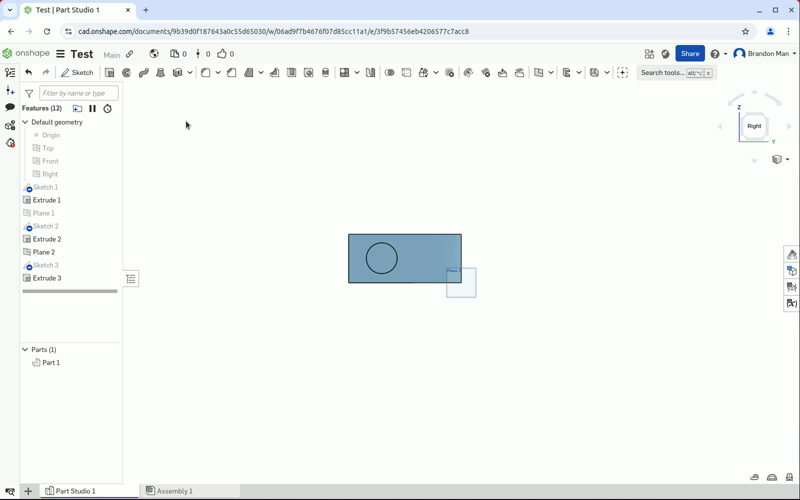
mouse_move(73, 189)
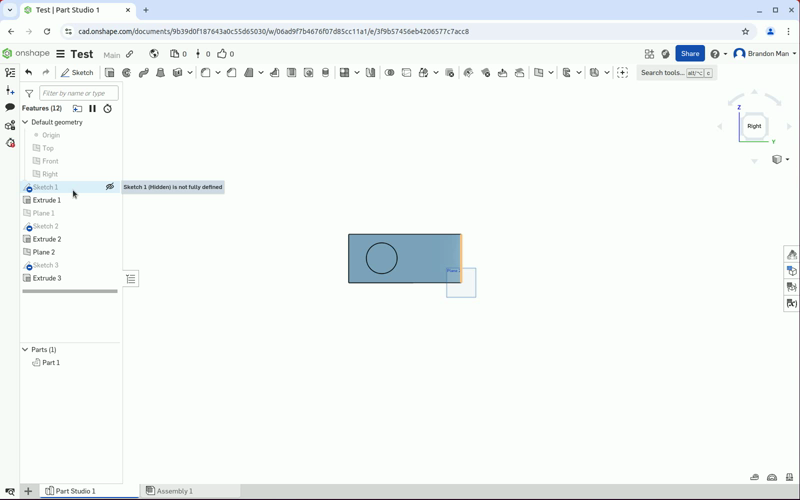
click(73, 189)
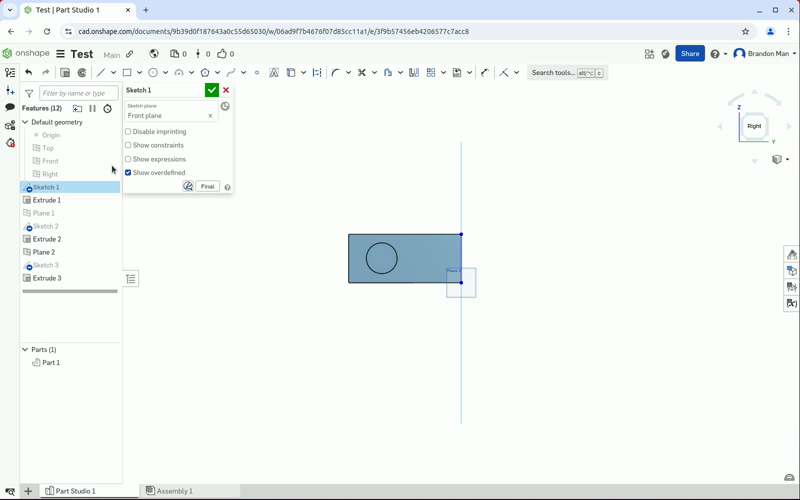
mouse_move(229, 92)
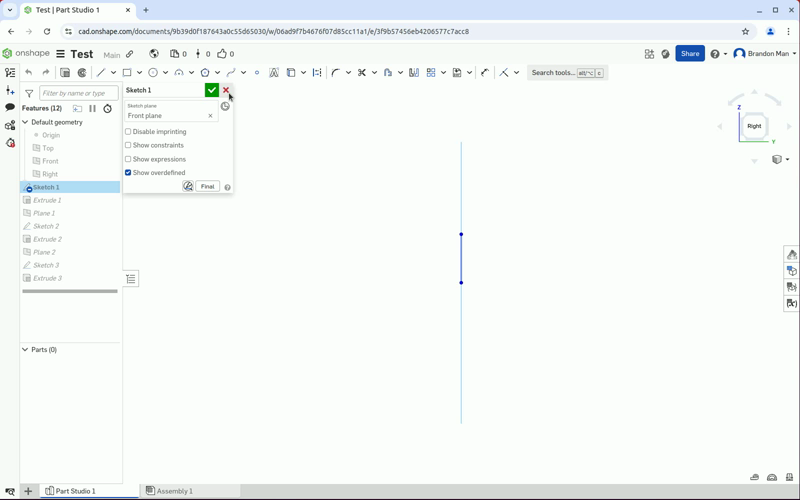
click(229, 92)
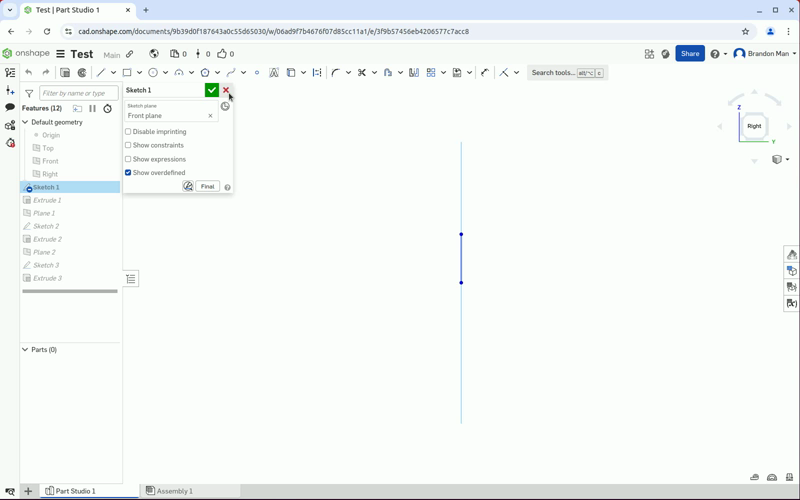
key(shift+s)
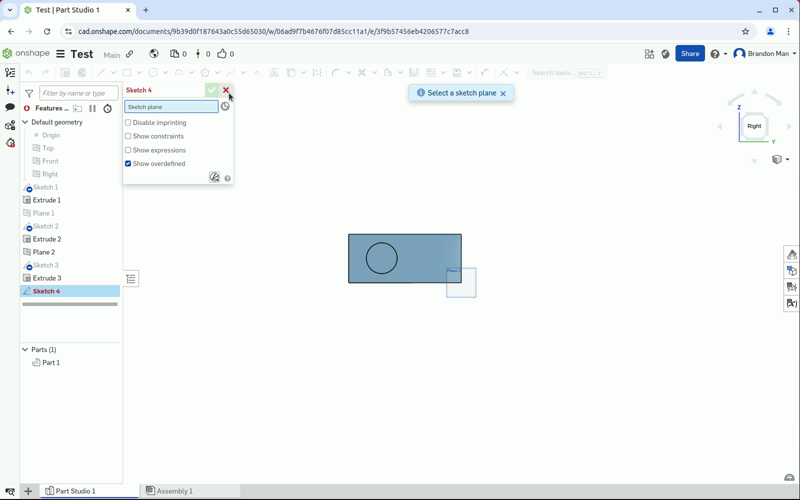
mouse_move(73, 254)
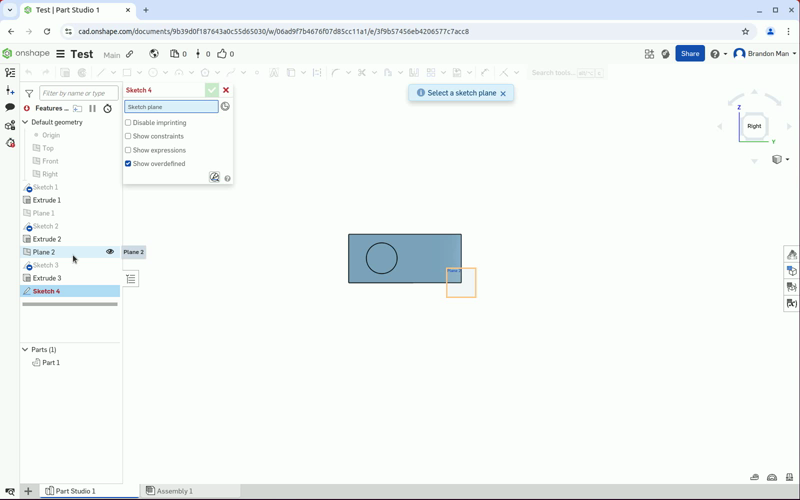
click(73, 254)
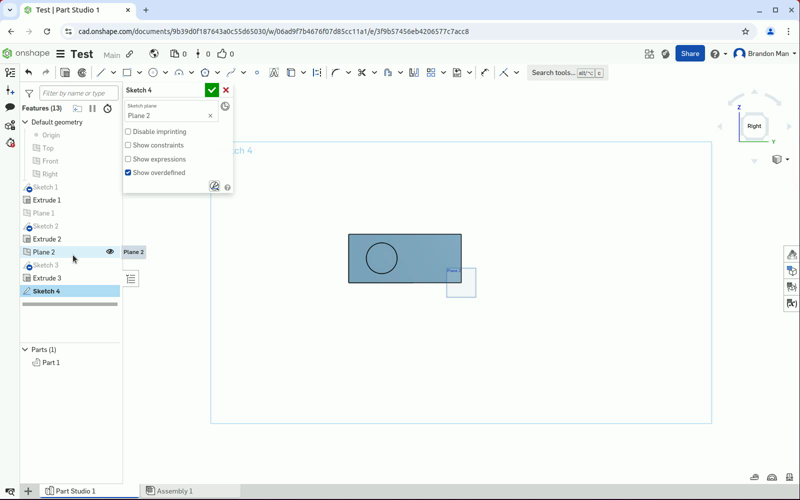
mouse_move(73, 352)
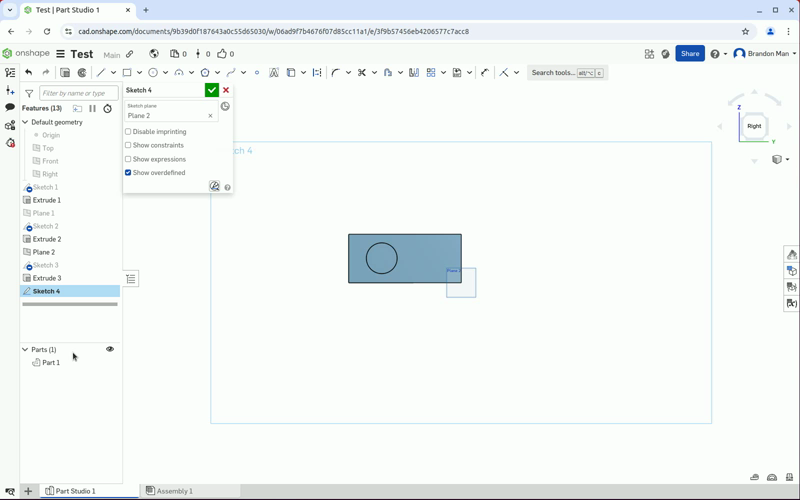
key(y)
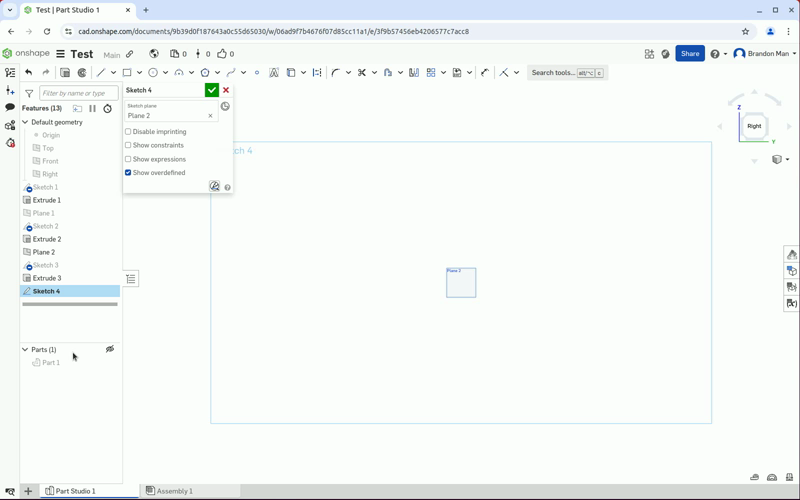
key(l)
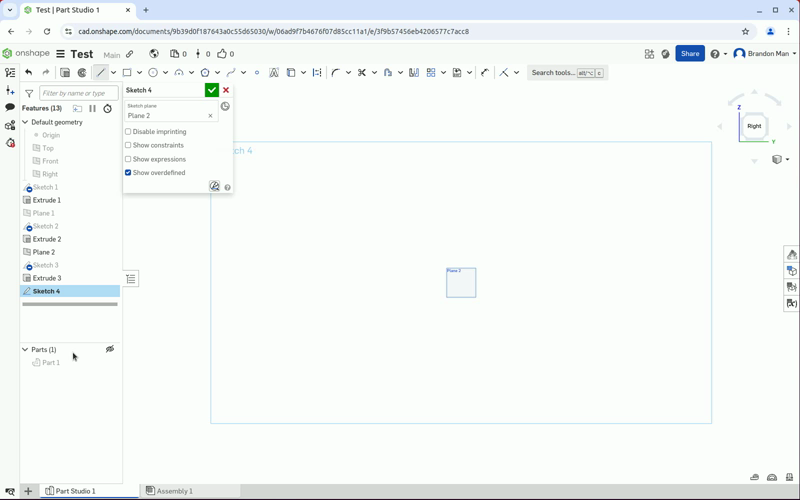
key_down(shift)
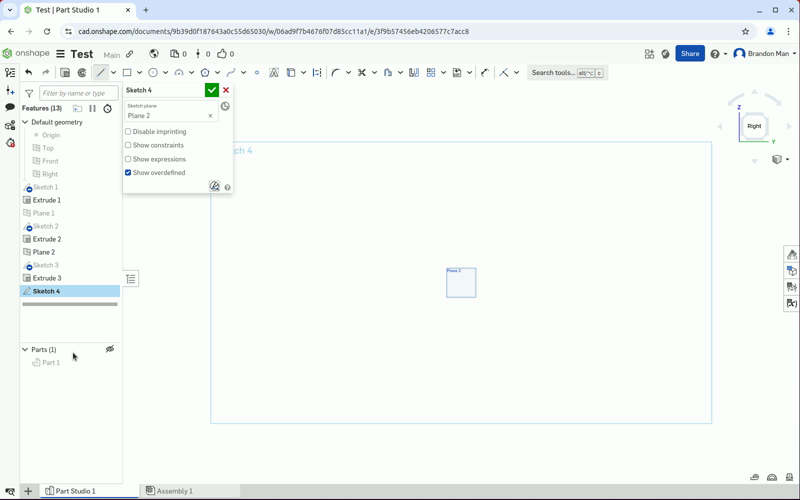
mouse_move(412, 282)
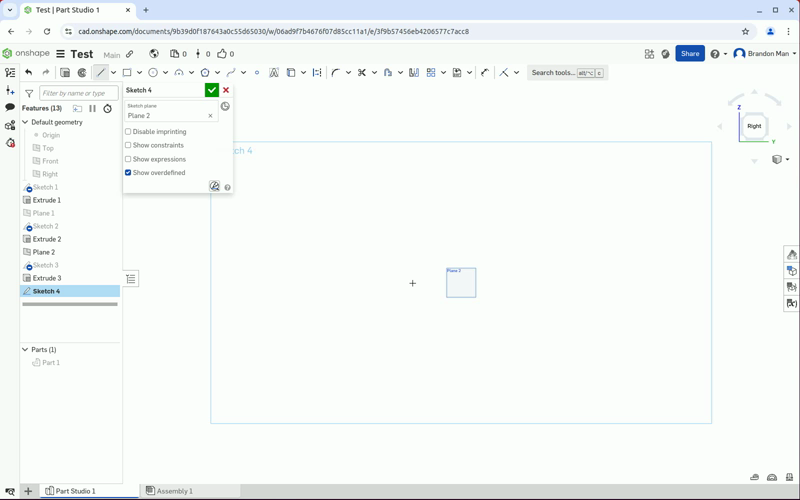
click(412, 282)
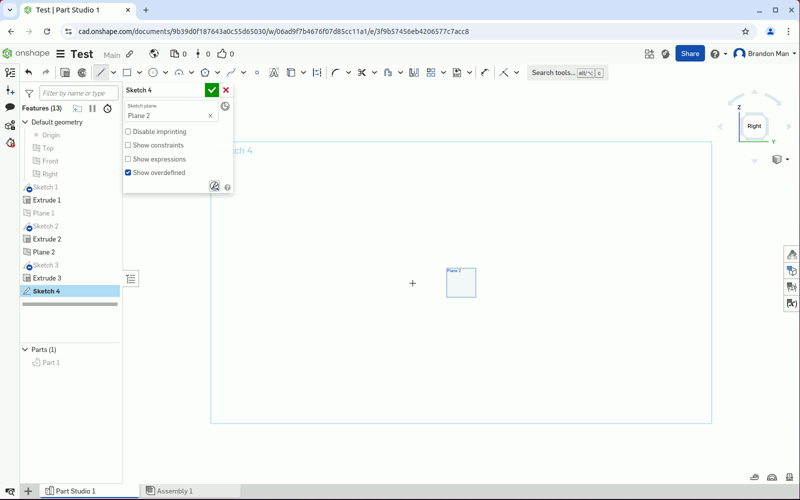
key_up(shift)
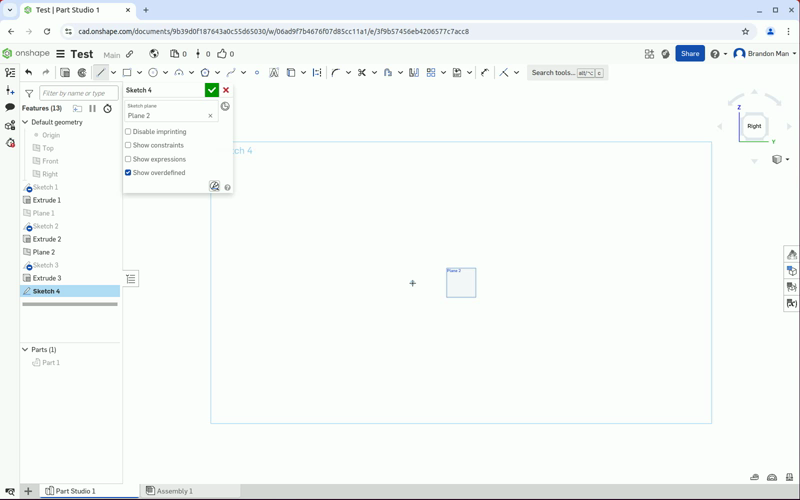
key_down(shift)
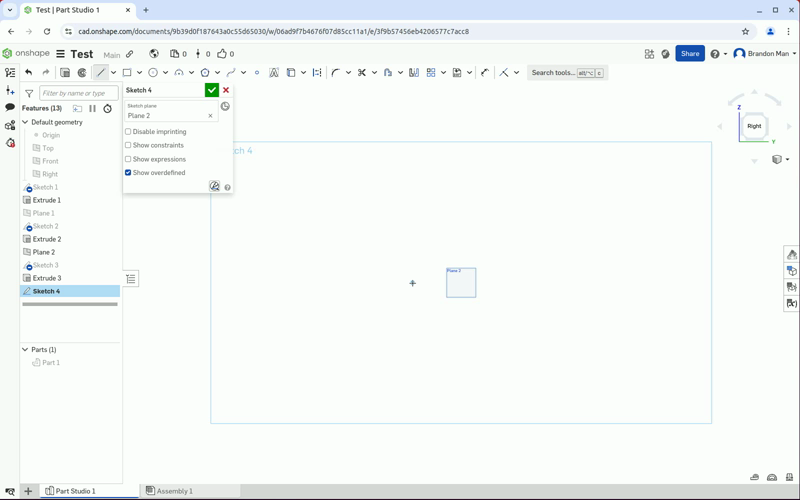
mouse_move(442, 282)
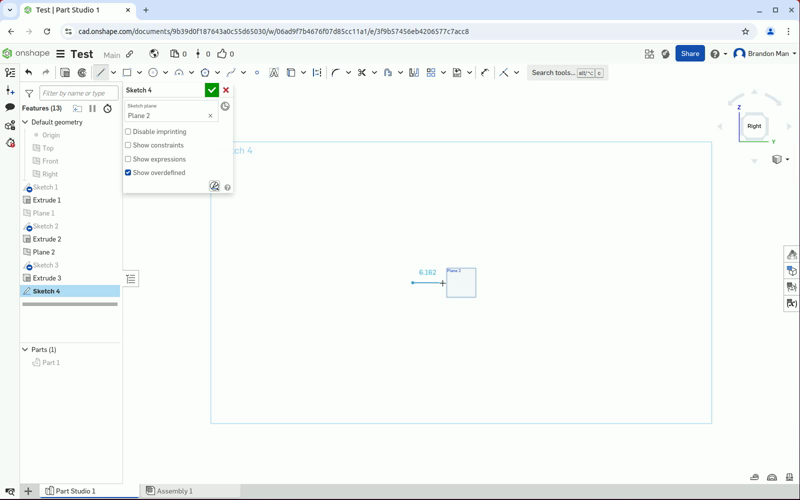
mouse_move(453, 282)
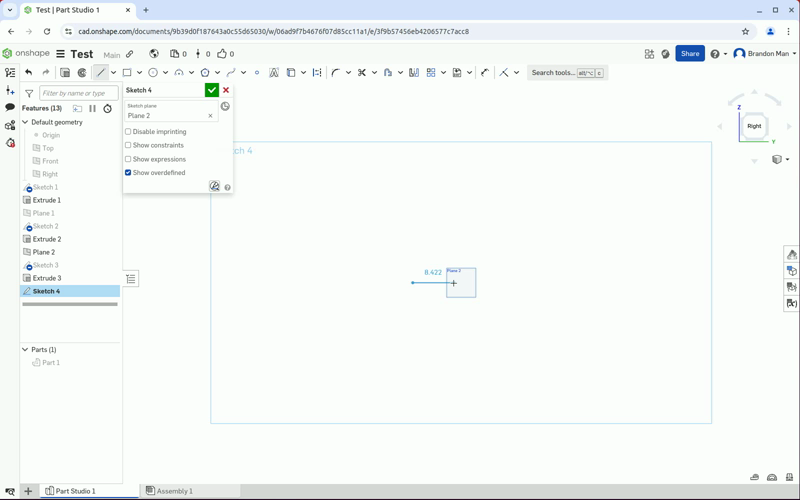
click(453, 282)
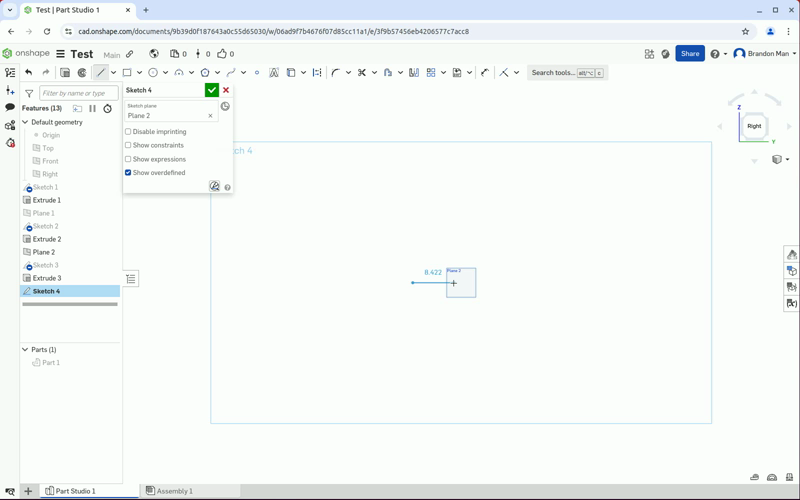
key_up(shift)
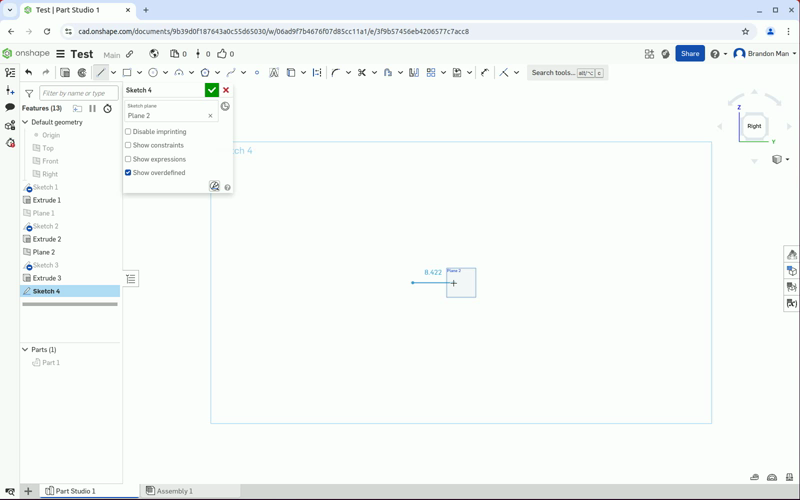
key_down(shift)
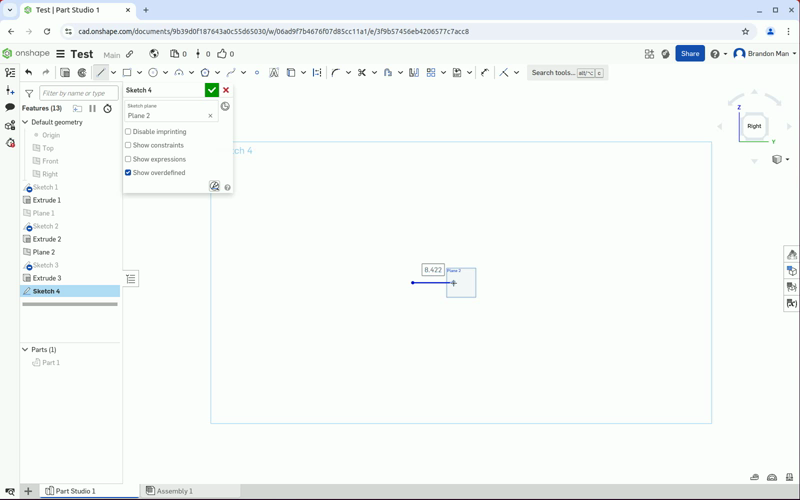
mouse_move(483, 282)
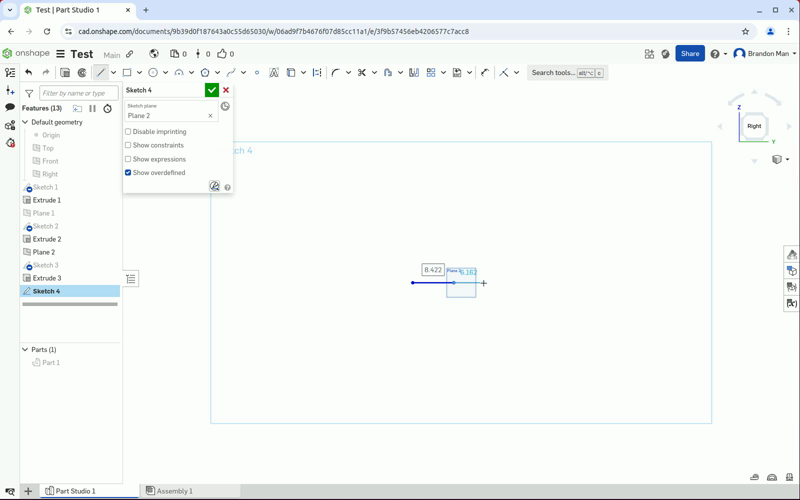
mouse_move(453, 240)
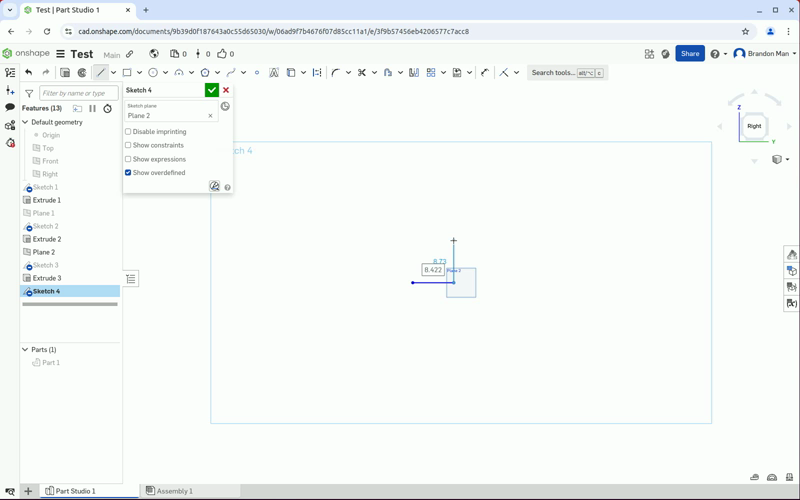
click(453, 240)
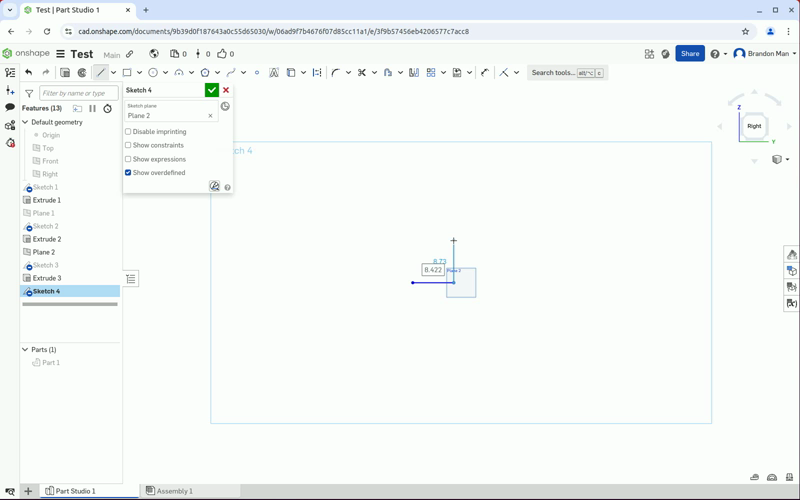
key_up(shift)
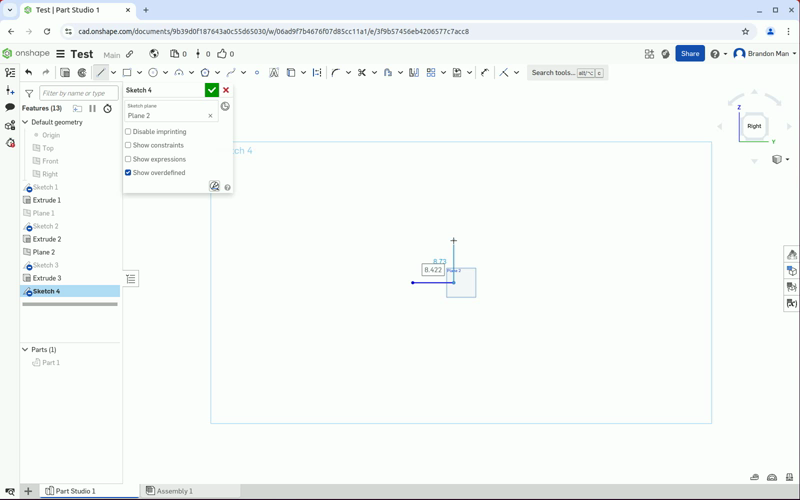
key_down(shift)
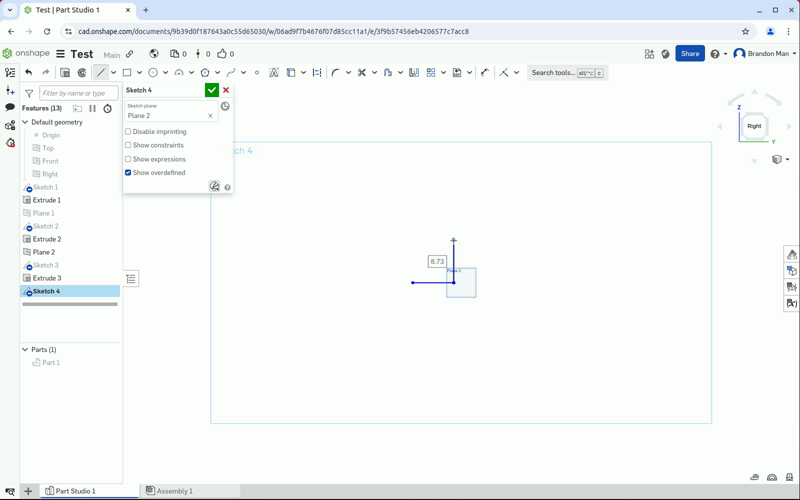
mouse_move(483, 240)
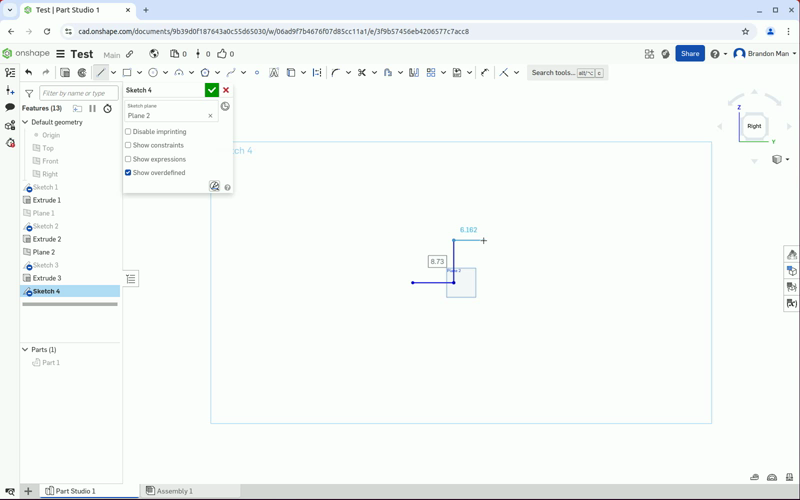
mouse_move(412, 240)
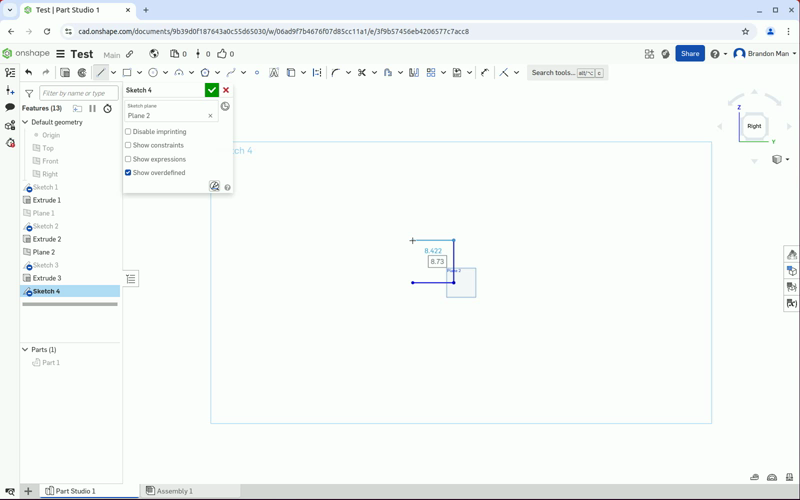
click(412, 240)
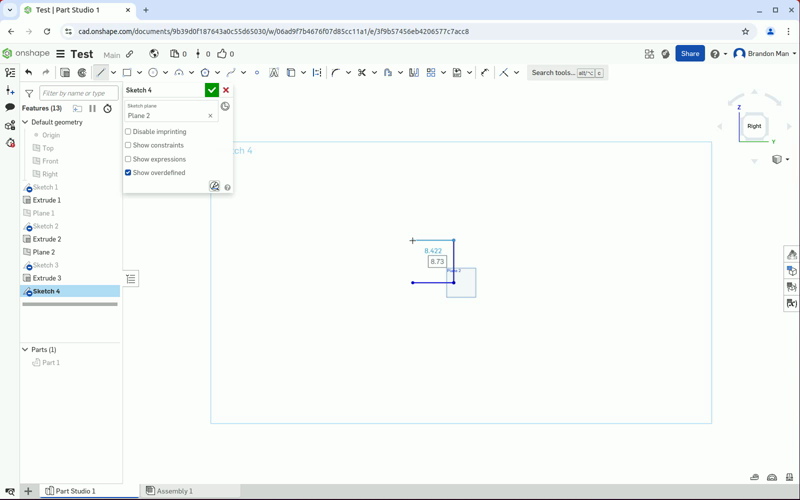
key_up(shift)
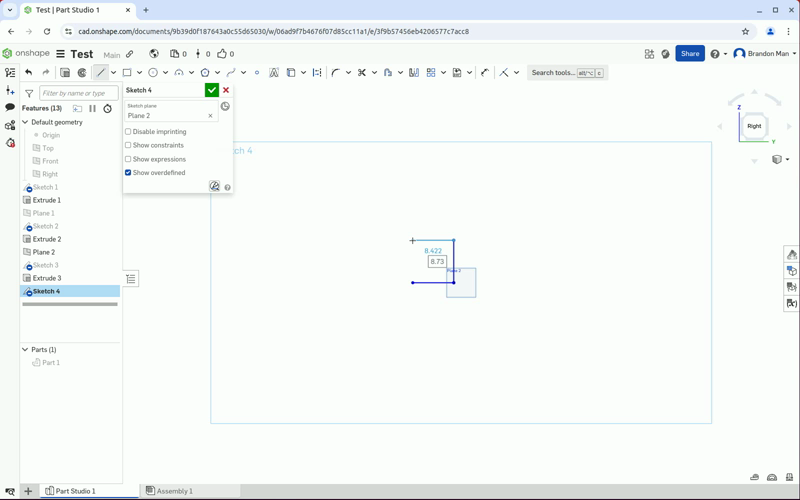
mouse_move(442, 240)
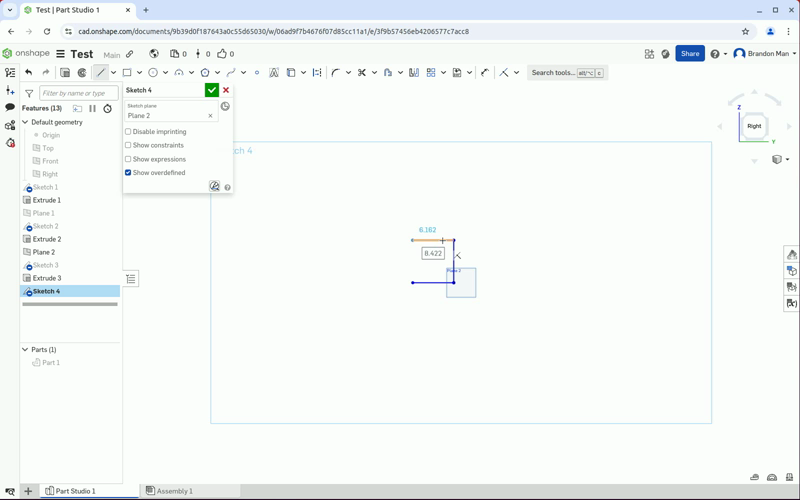
key_down(shift)
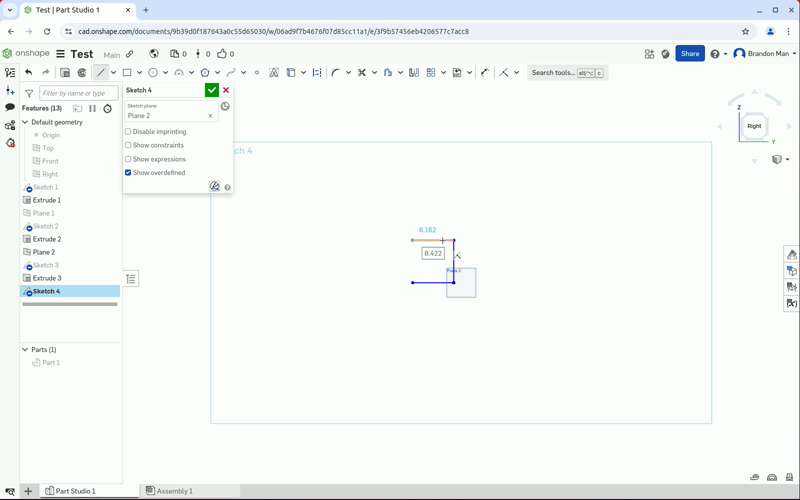
mouse_move(412, 282)
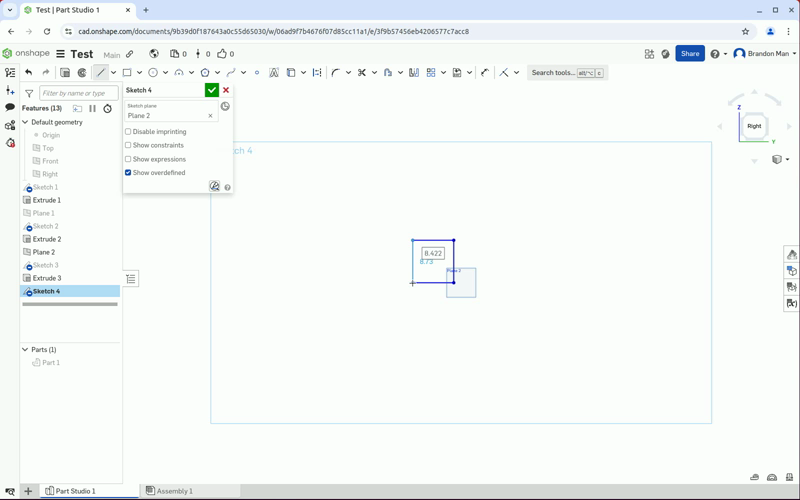
key_up(shift)
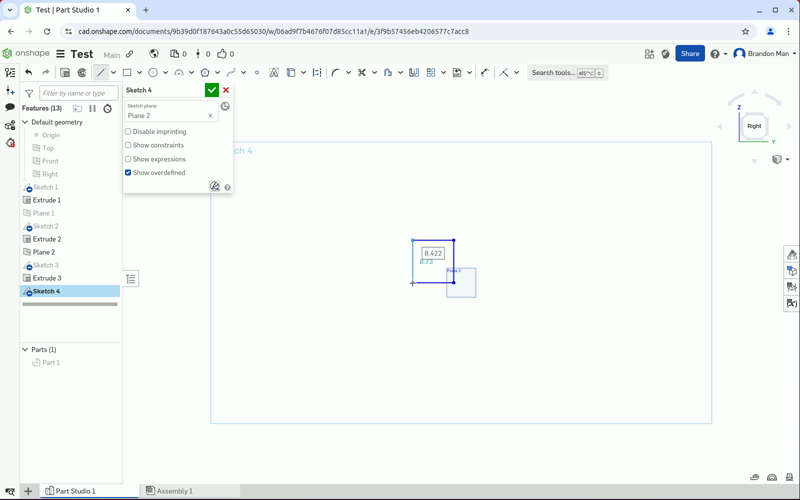
click(412, 282)
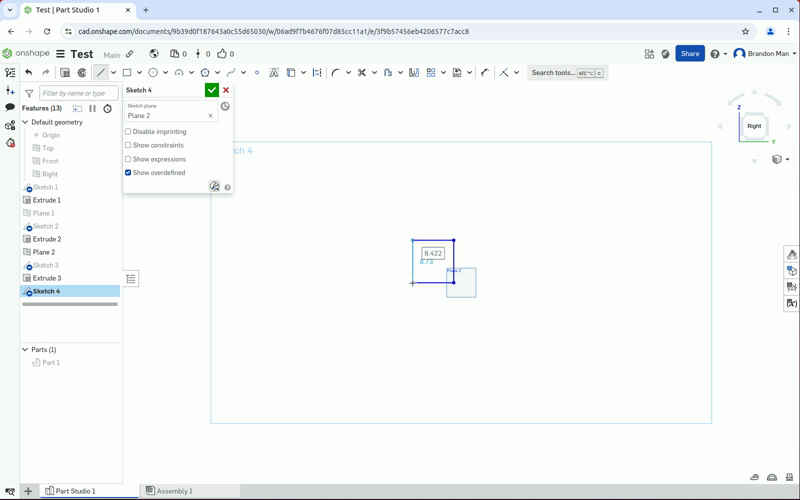
key(esc)
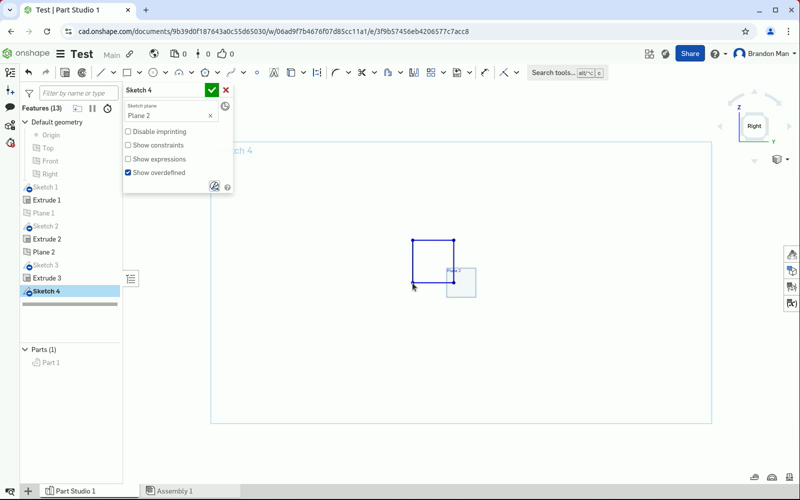
mouse_move(450, 258)
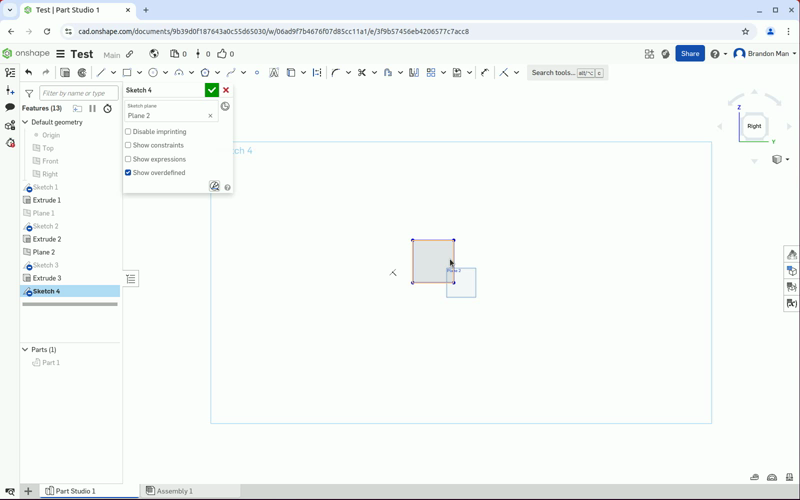
scroll(6)
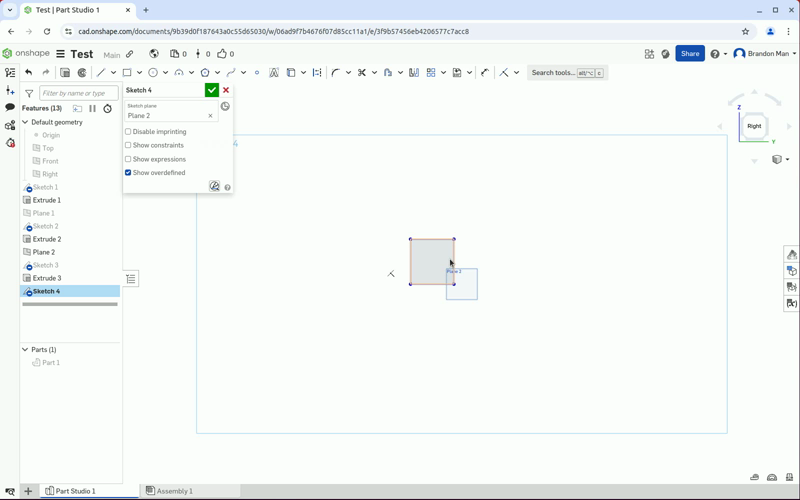
scroll(6)
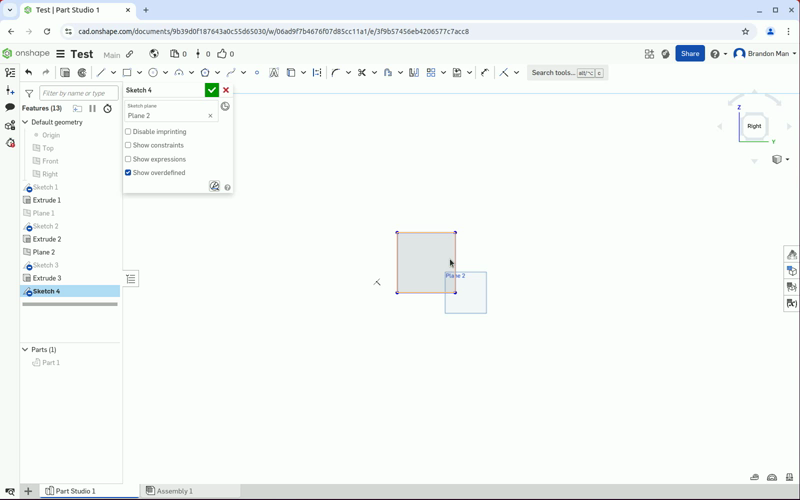
scroll(6)
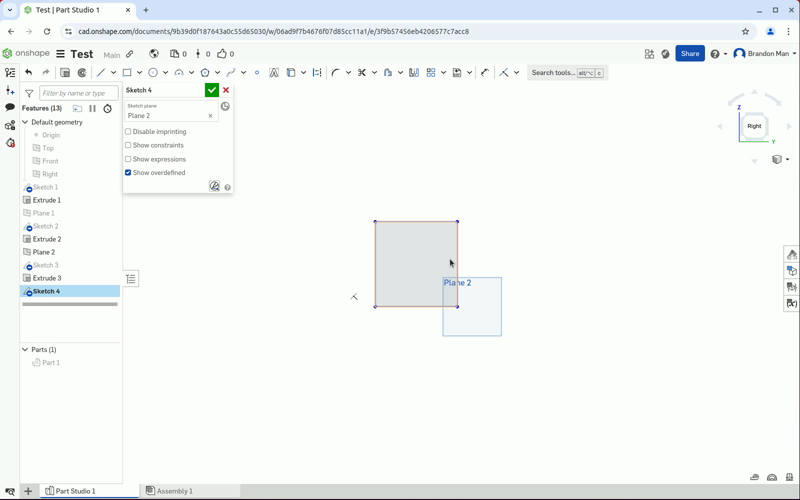
scroll(6)
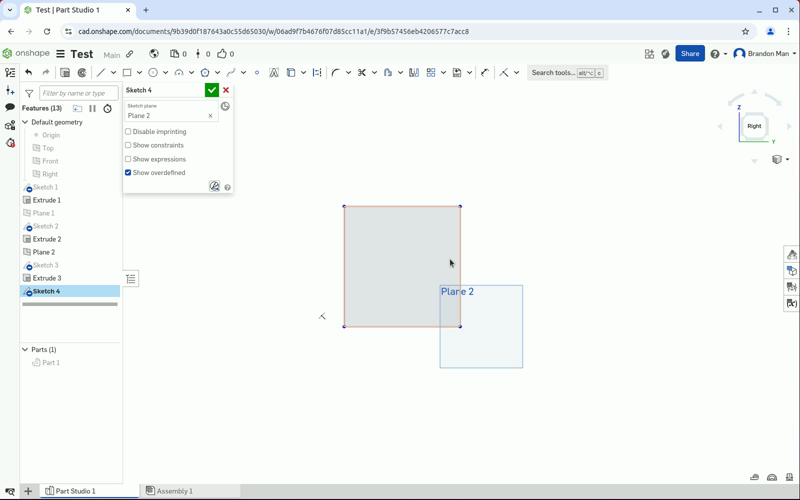
scroll(6)
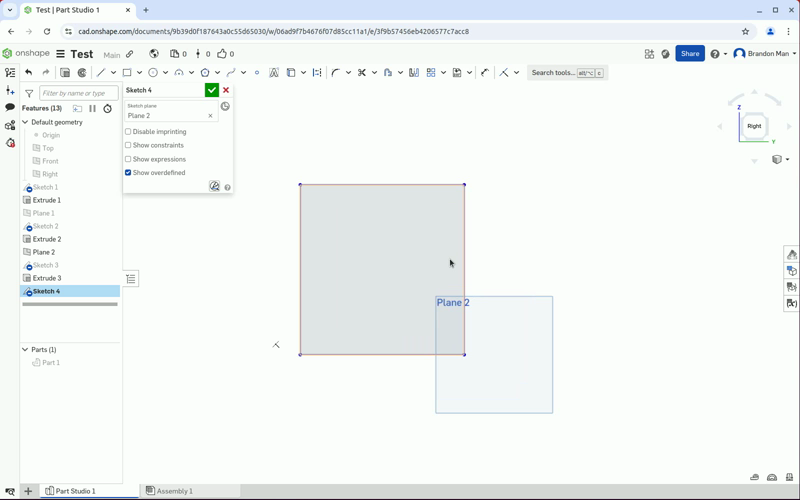
scroll(6)
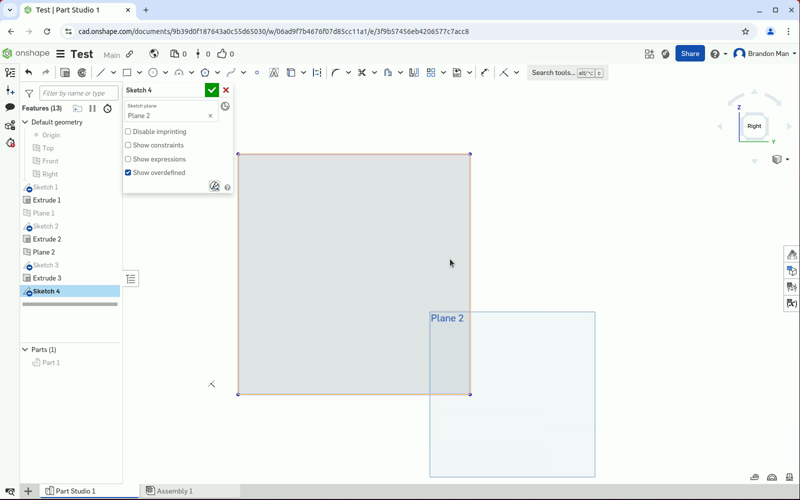
scroll(6)
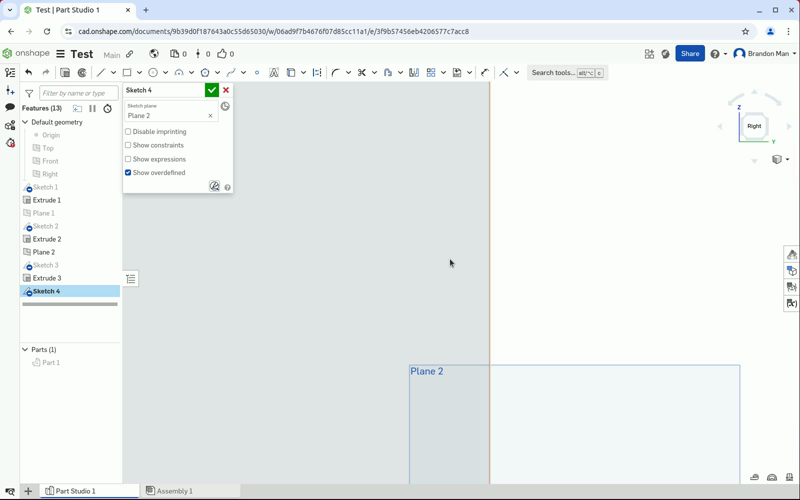
click(450, 258)
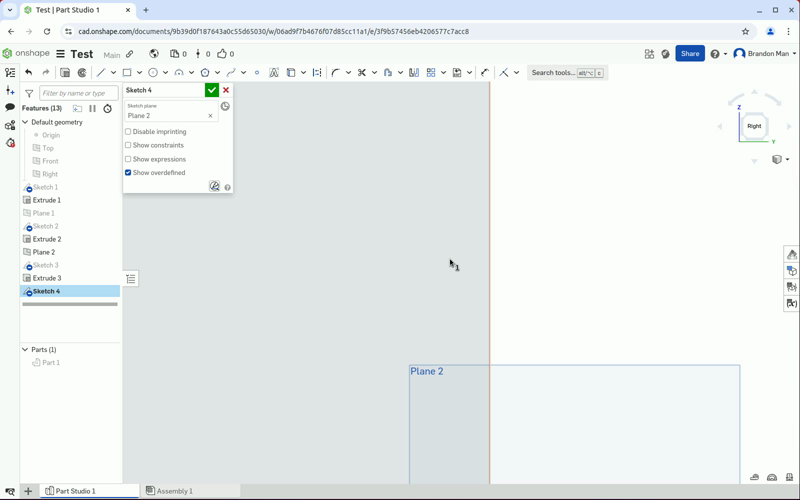
scroll(-6)
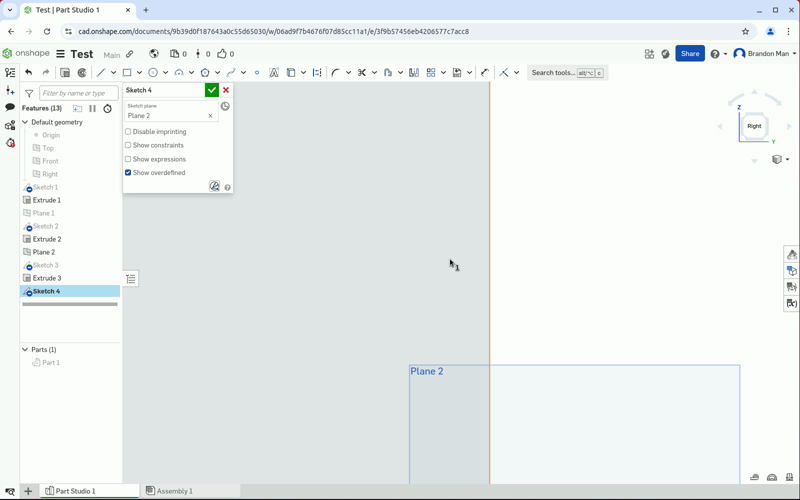
scroll(-6)
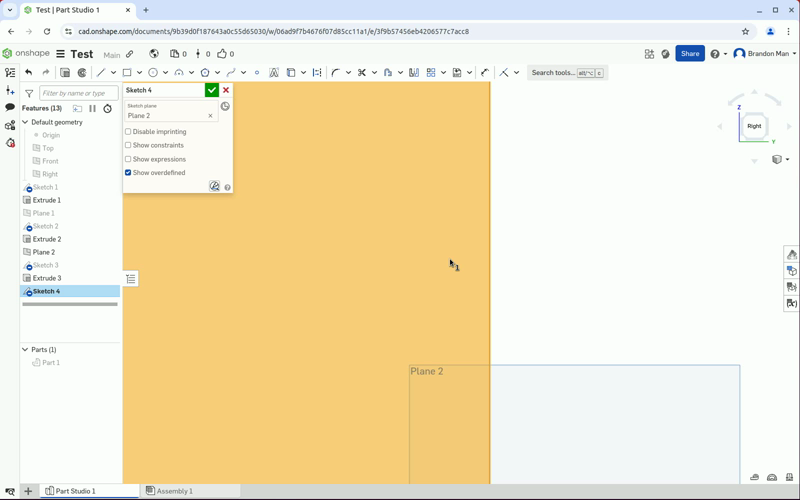
scroll(-6)
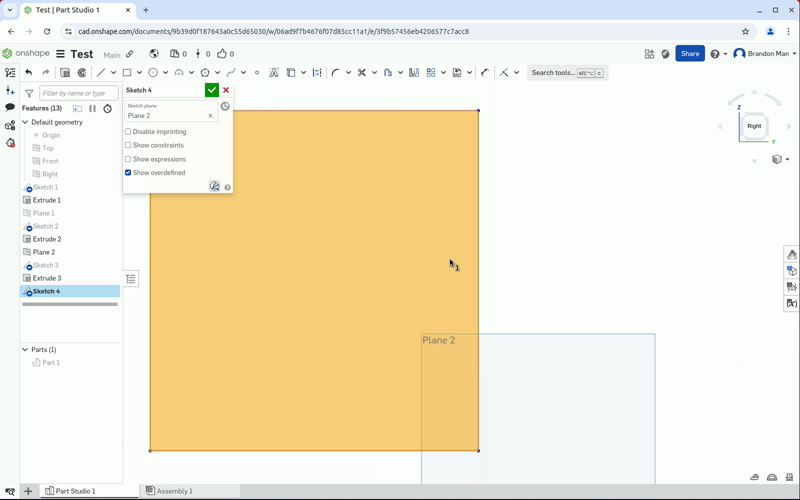
scroll(-6)
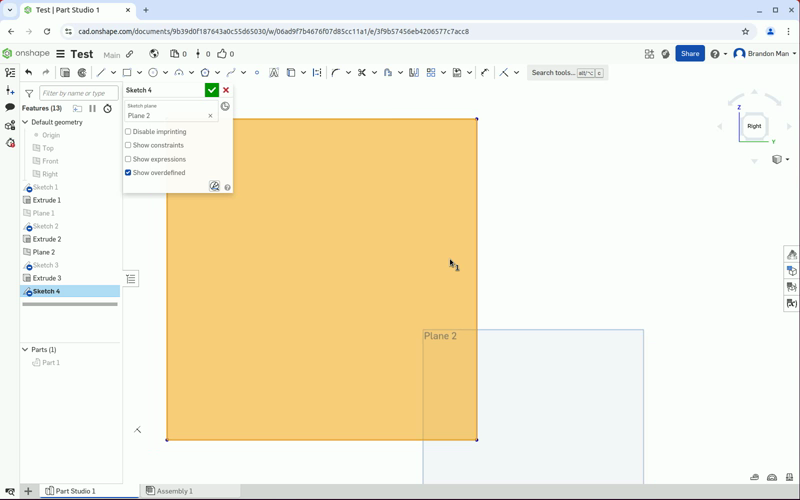
scroll(-6)
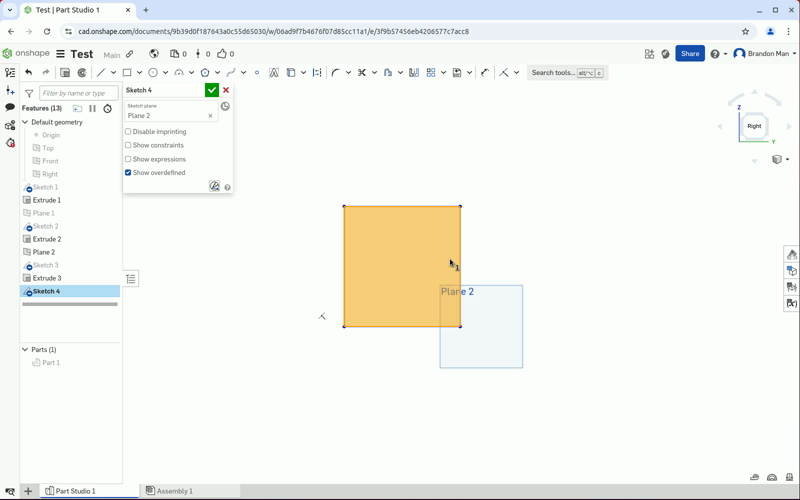
scroll(-6)
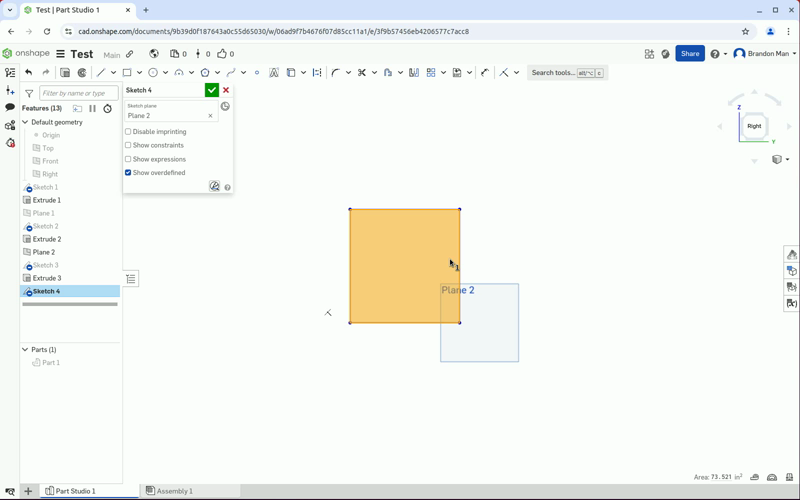
scroll(-6)
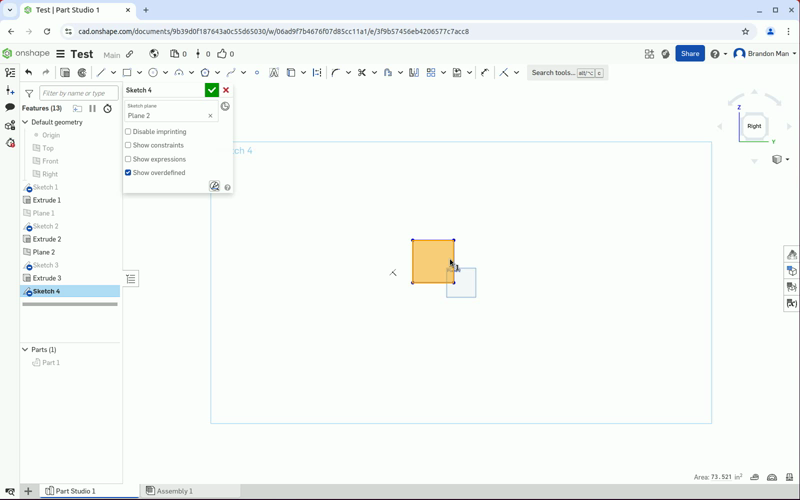
mouse_move(73, 352)
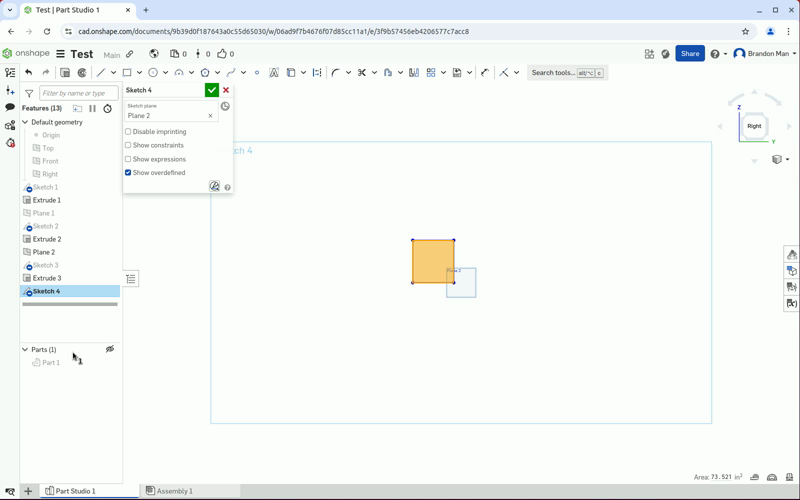
key(shift+y)
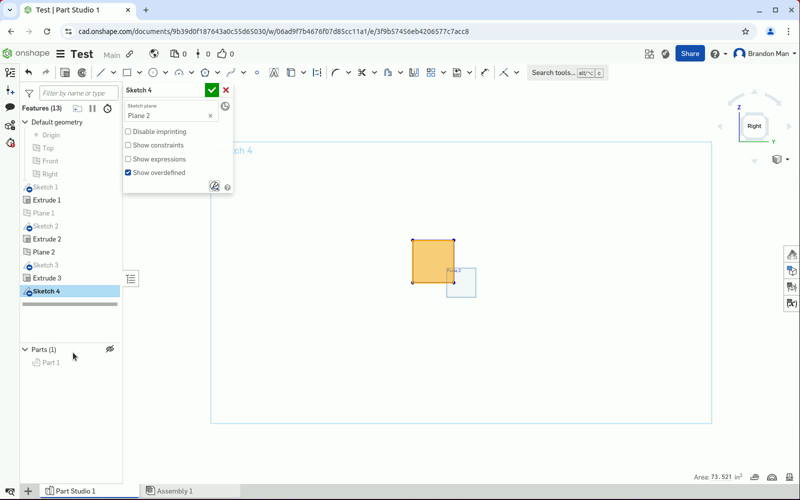
key(shift+e)
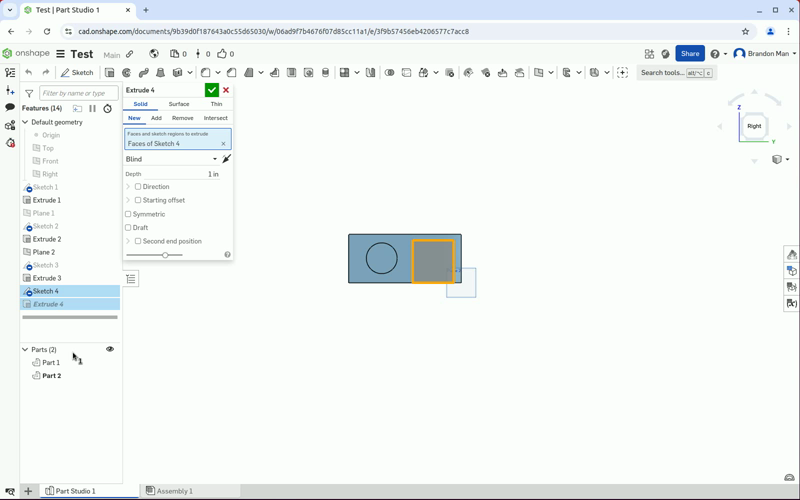
mouse_move(143, 106)
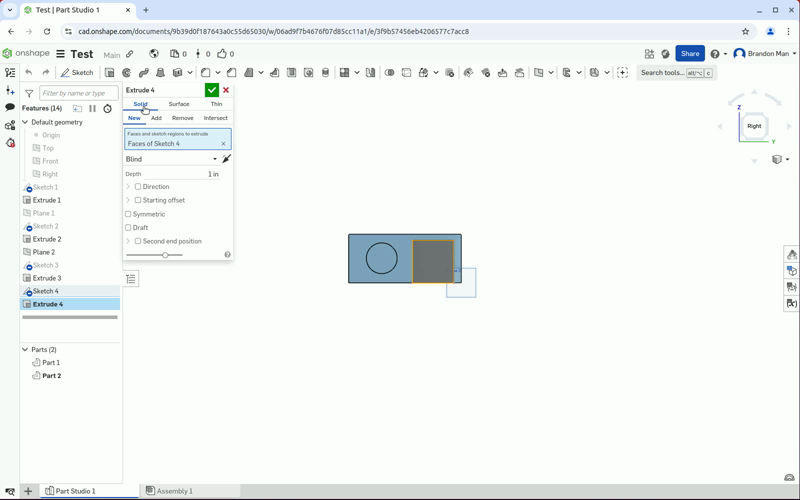
click(143, 106)
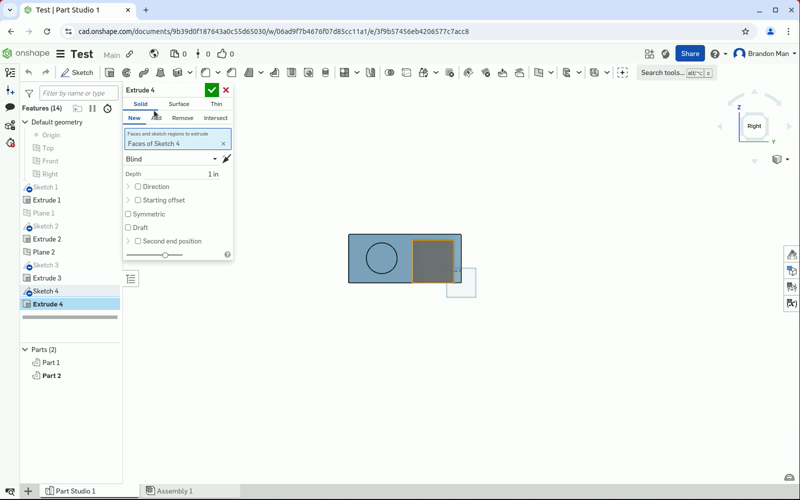
mouse_move(186, 120)
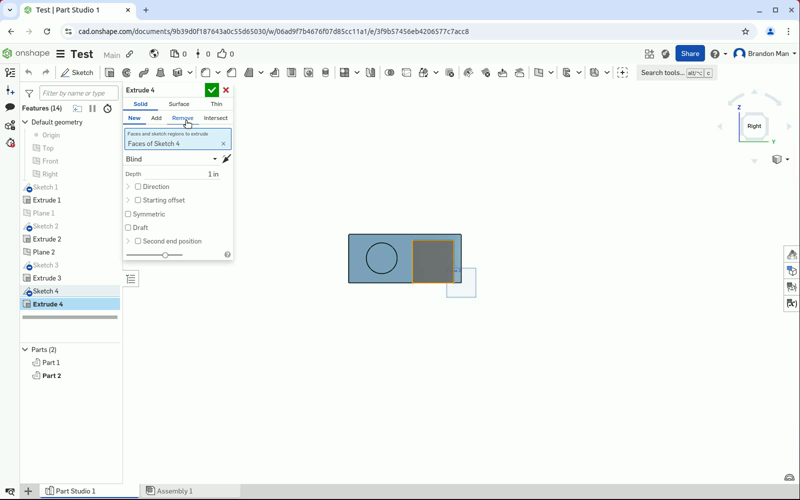
click(186, 120)
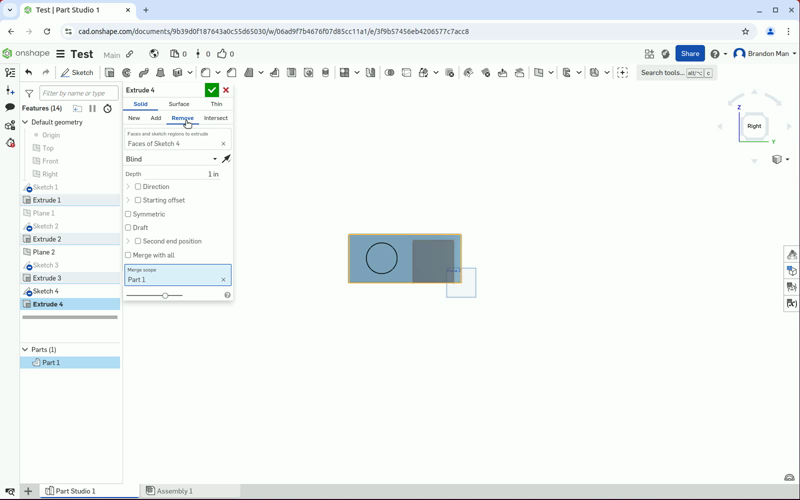
key(tab, 4)
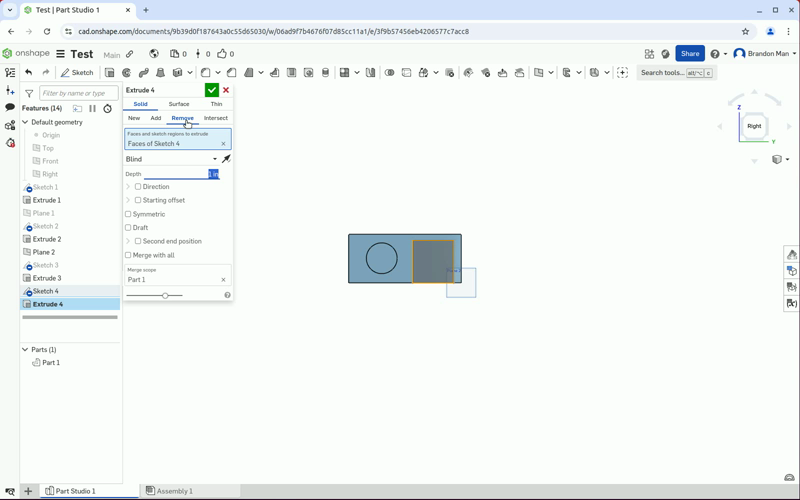
text(20.701)
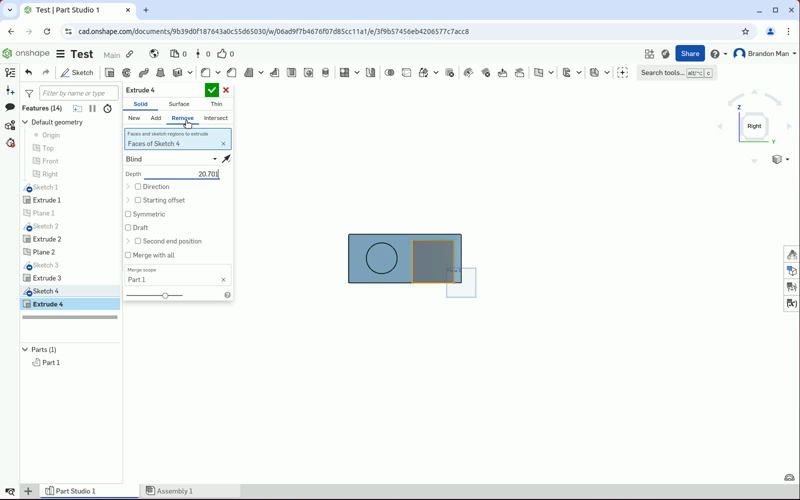
key(tab, 6)
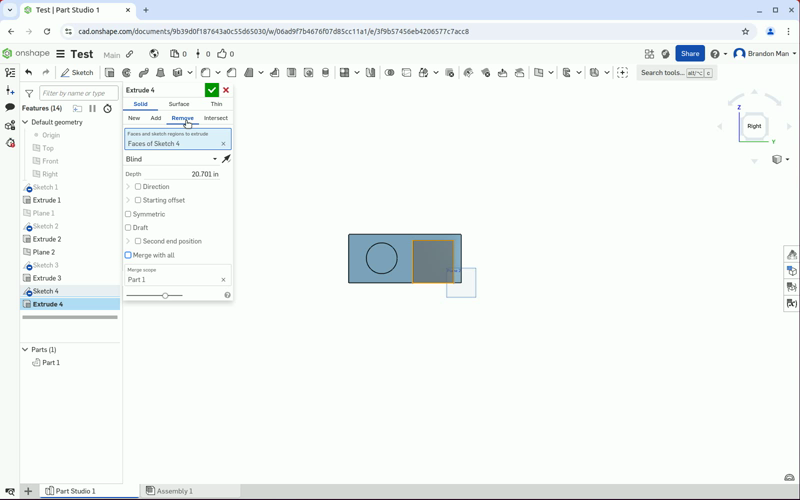
key(space)
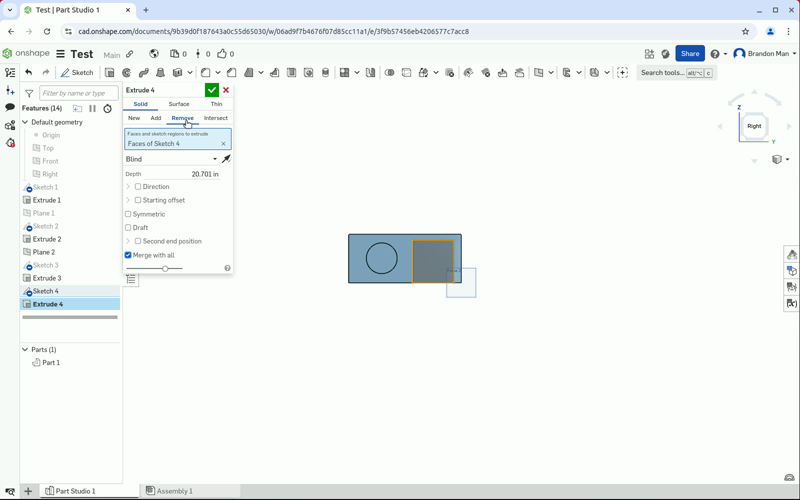
key(enter)
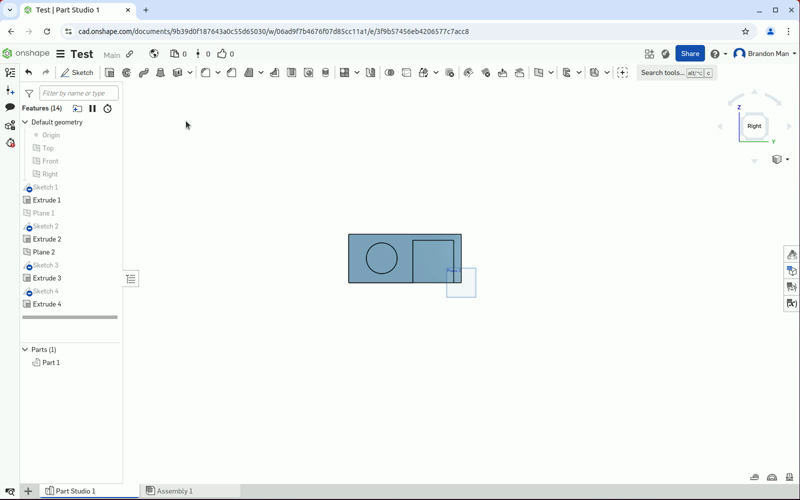
key(shift+h)
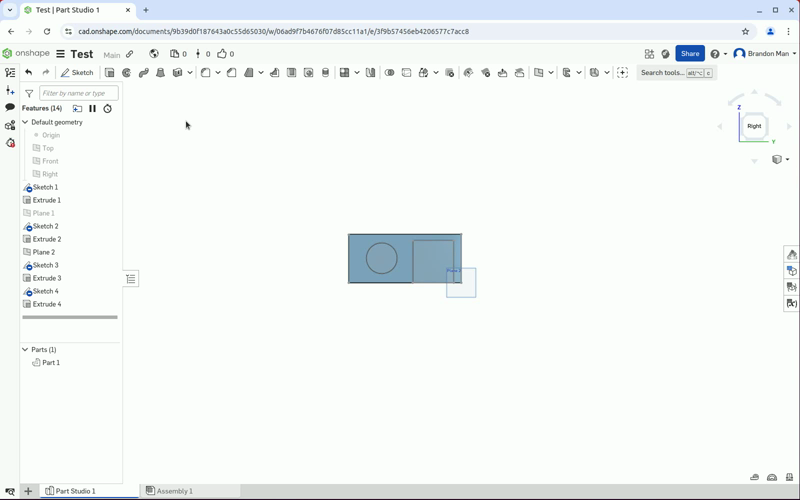
key(shift+h)
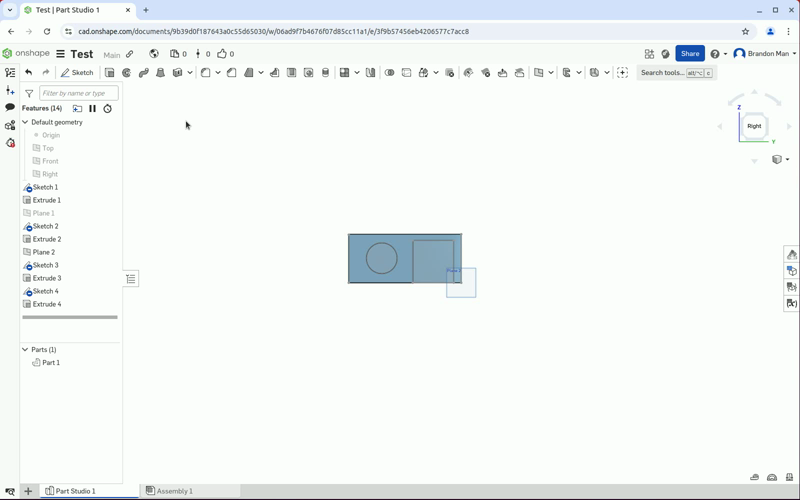
key(shift+7)
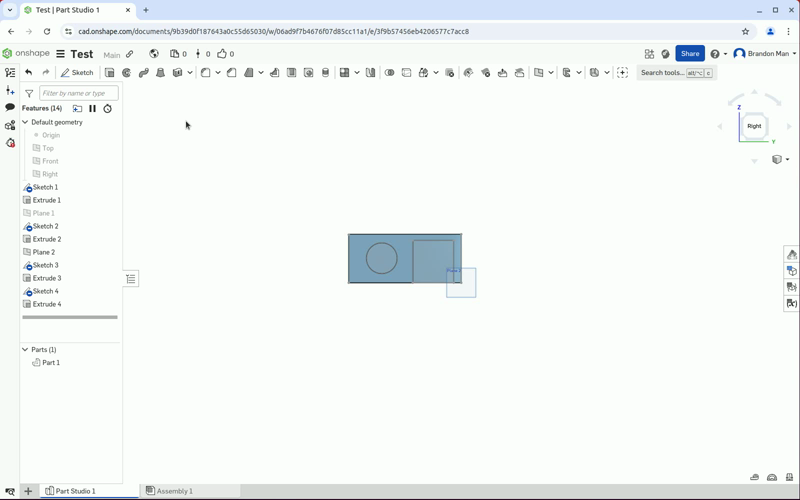
key(right, 2)
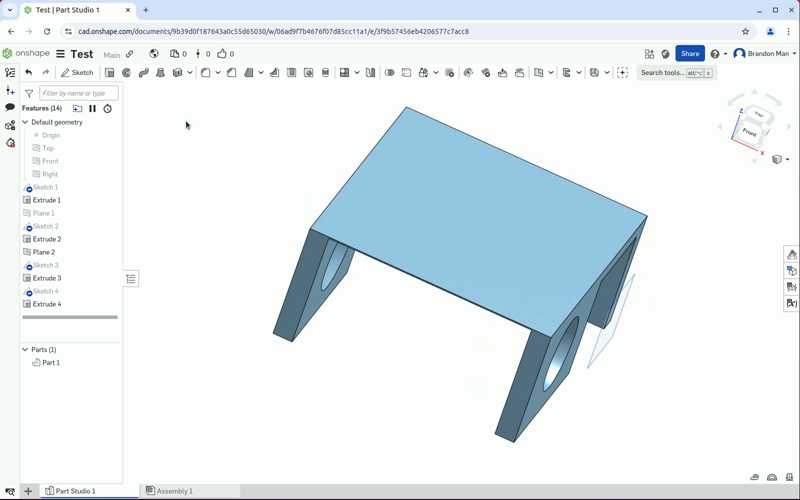
key(down, 2)
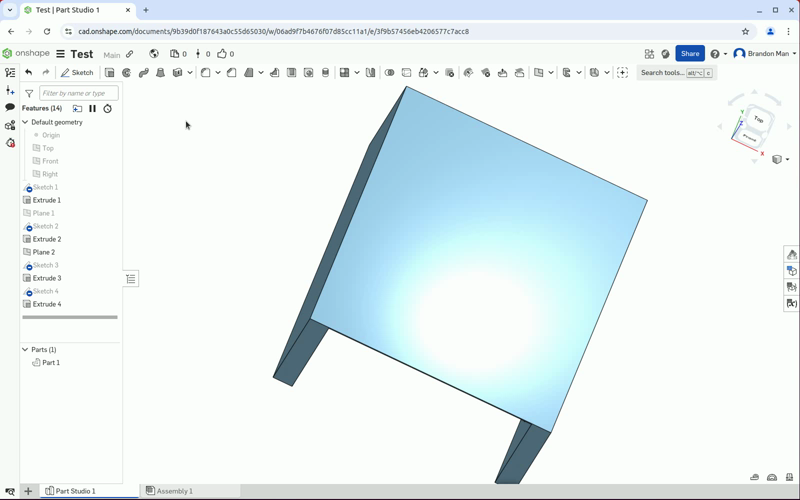
key(up, 2)
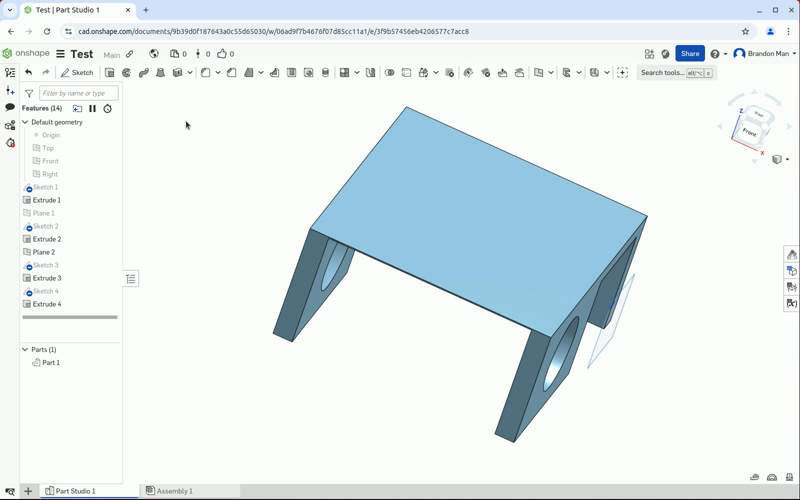
key(left, 2)
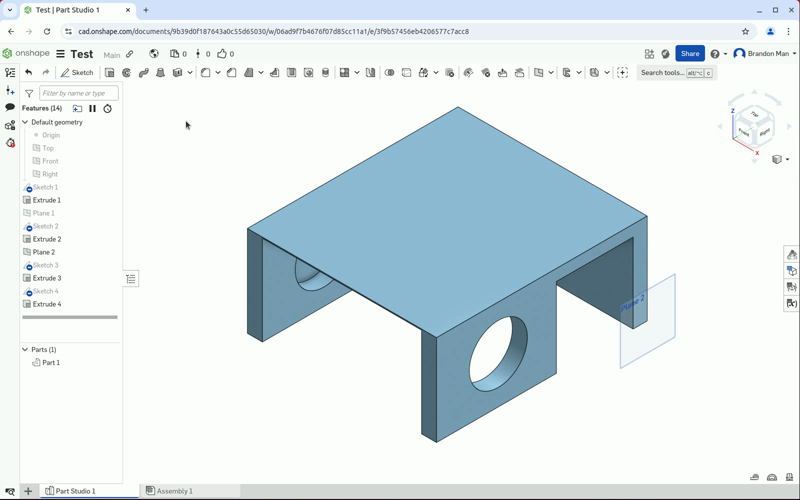
mouse_move(73, 189)
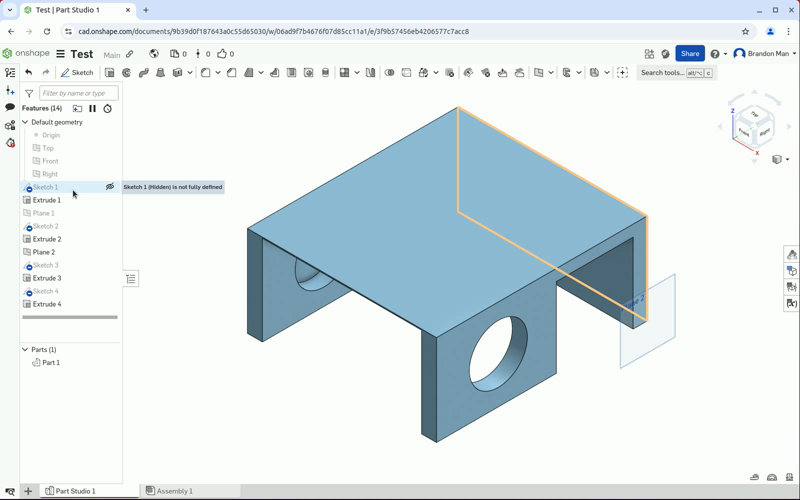
click(73, 189)